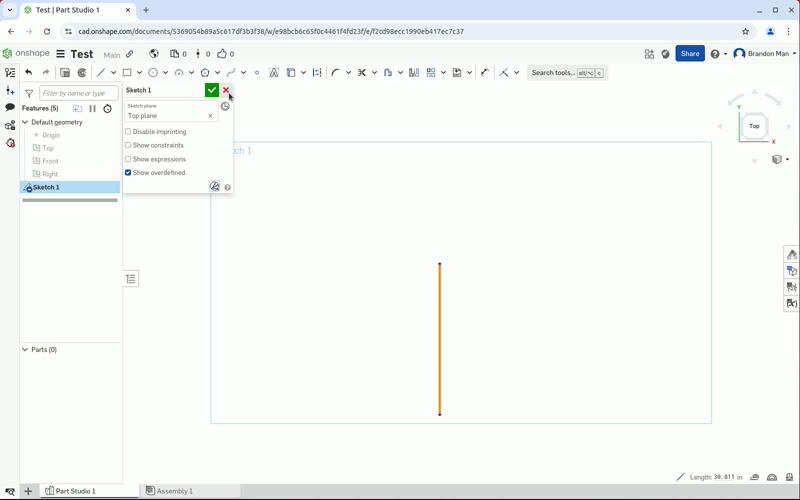
key(shift+h)
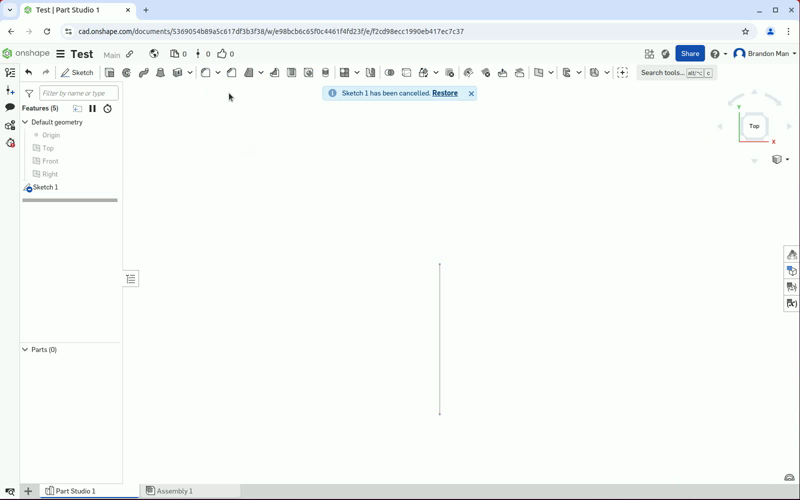
key(shift+s)
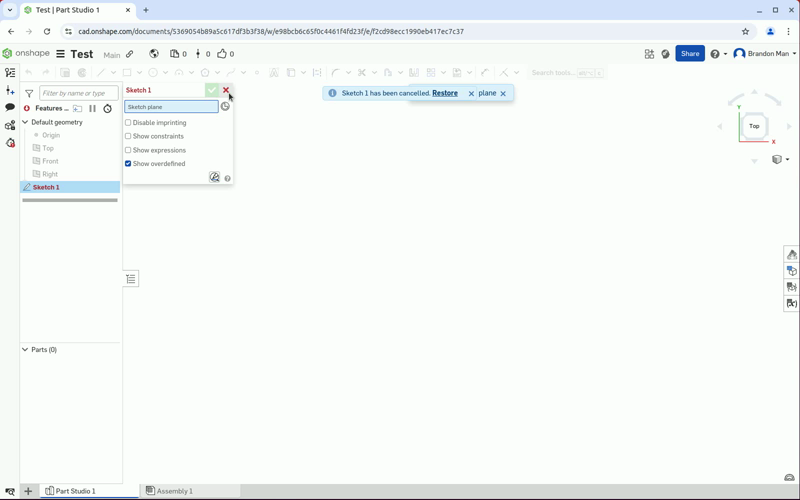
mouse_move(73, 150)
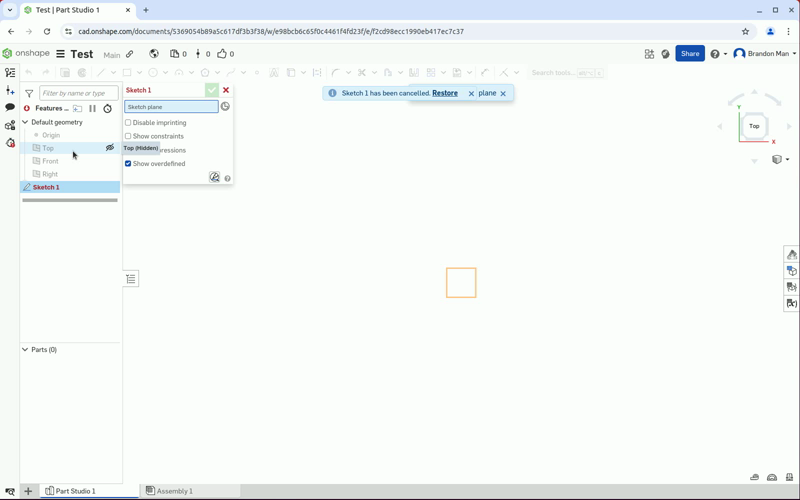
click(73, 150)
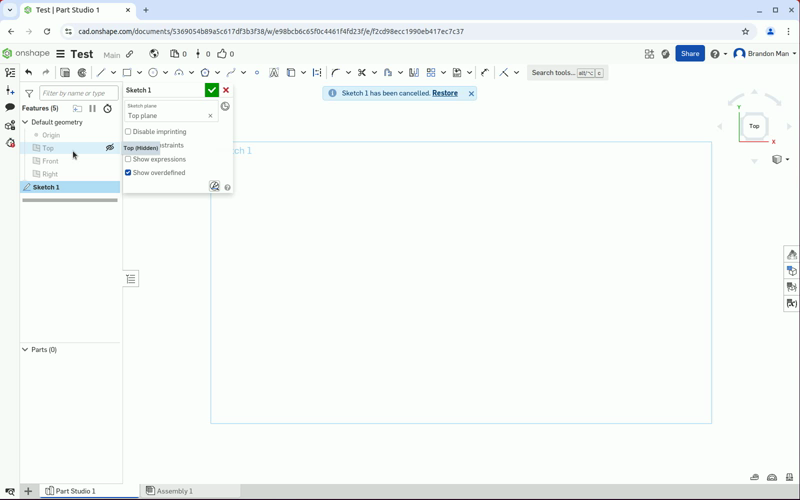
mouse_move(73, 352)
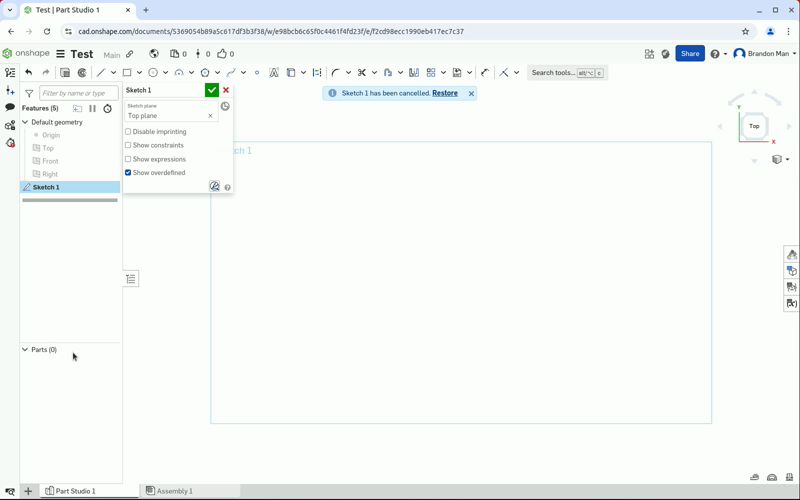
key(y)
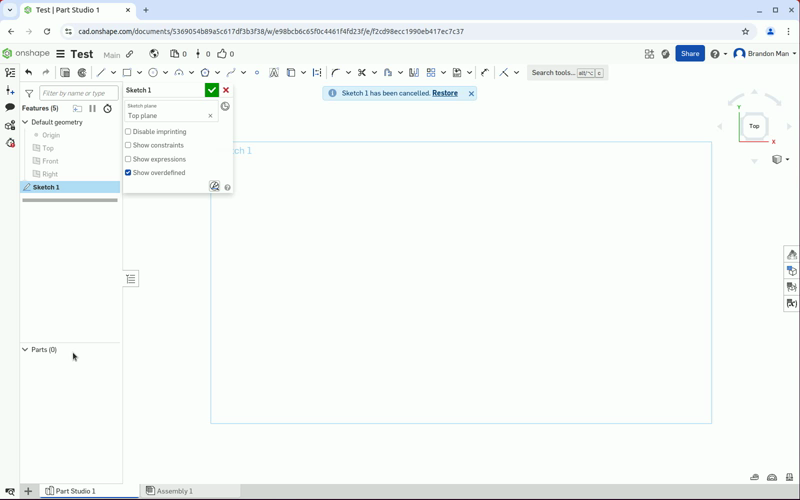
key(c)
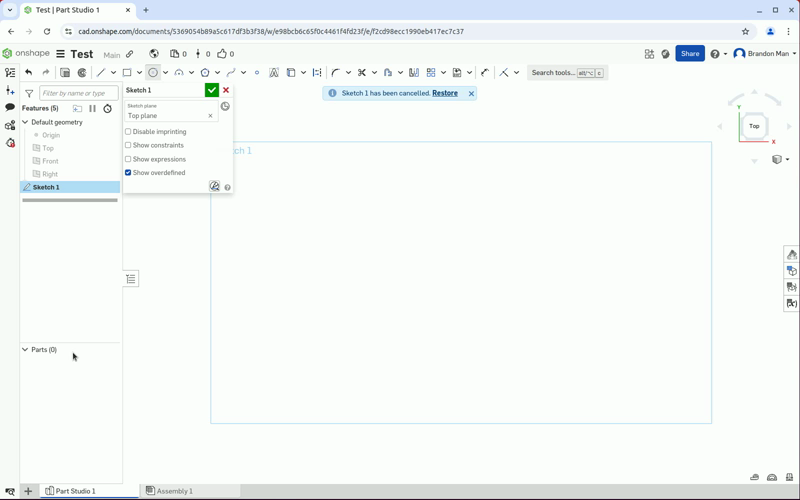
key_down(shift)
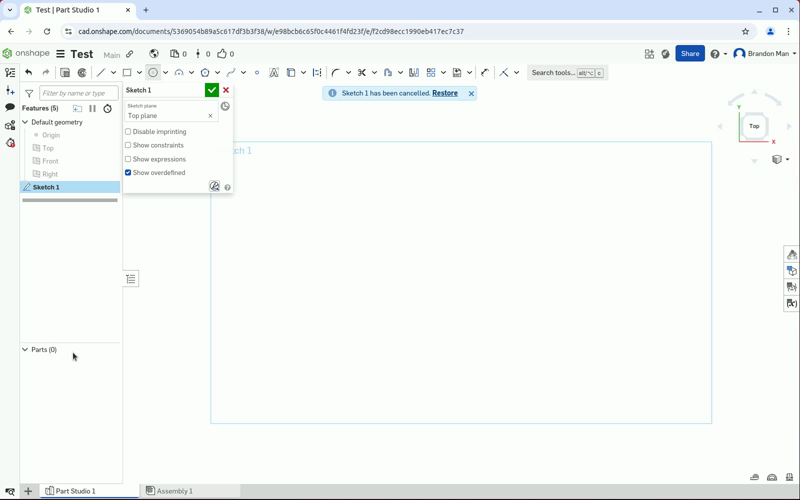
mouse_move(461, 282)
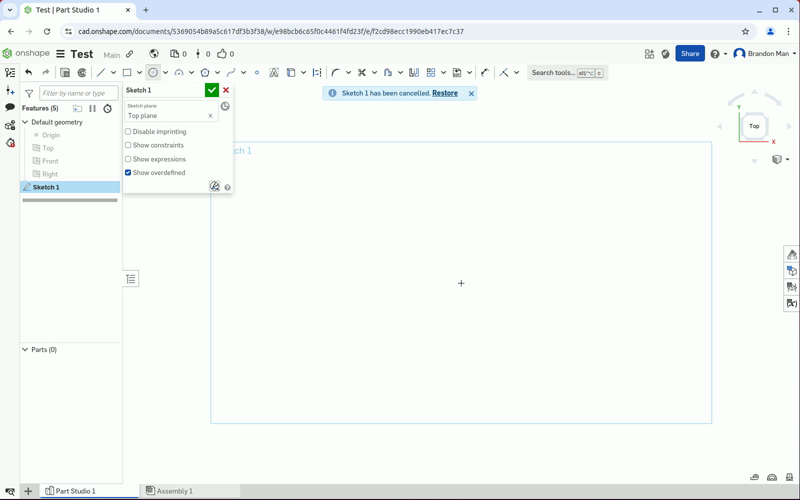
click(461, 282)
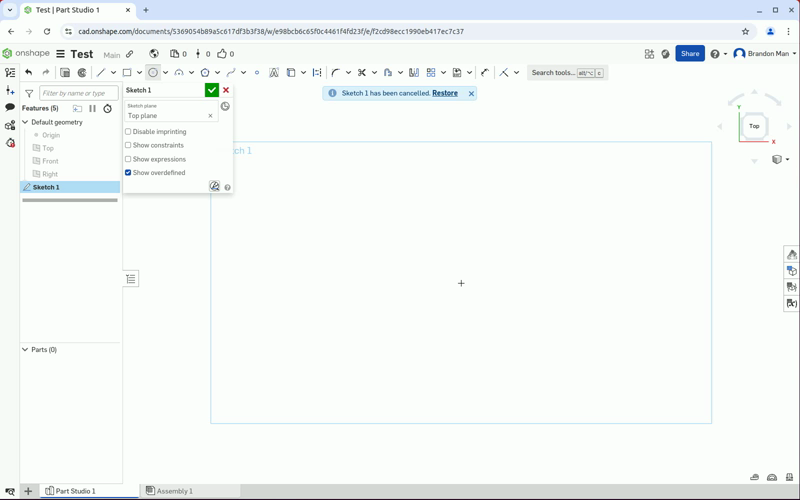
key_up(shift)
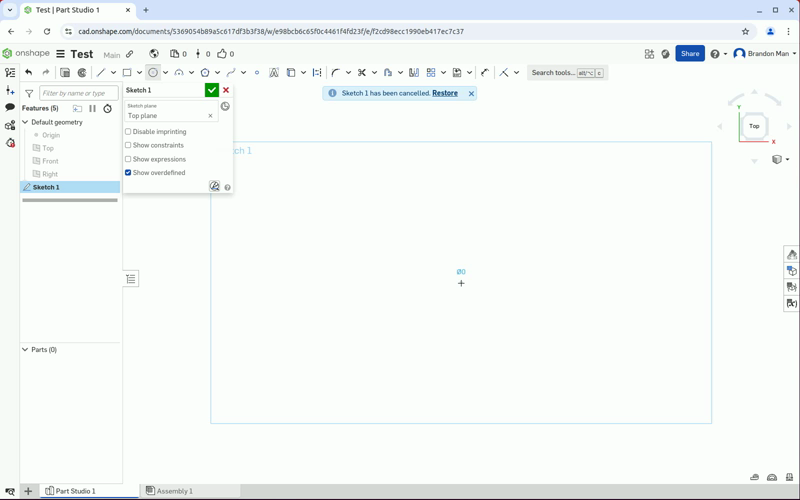
mouse_move(499, 282)
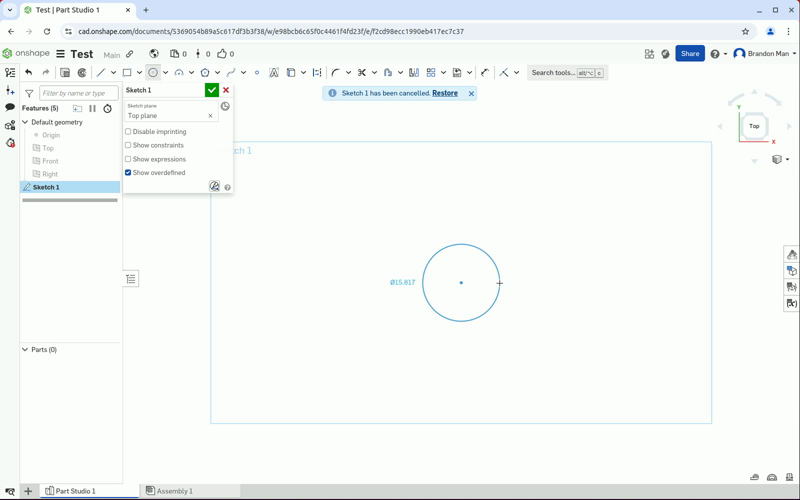
click(499, 282)
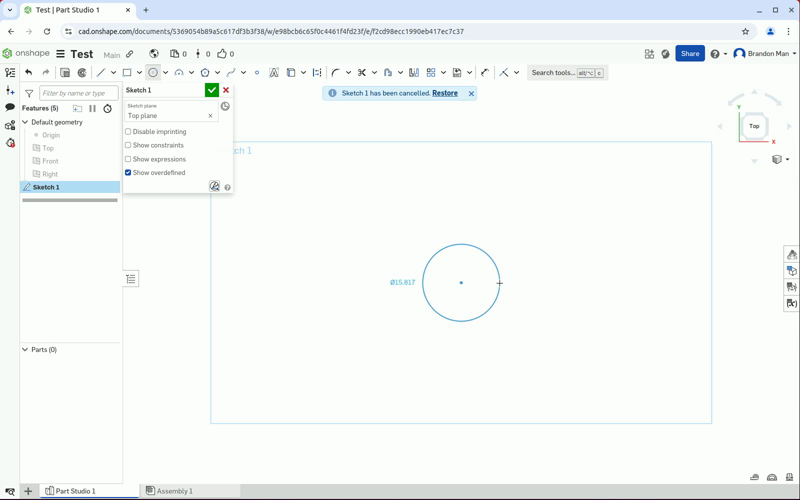
key(esc)
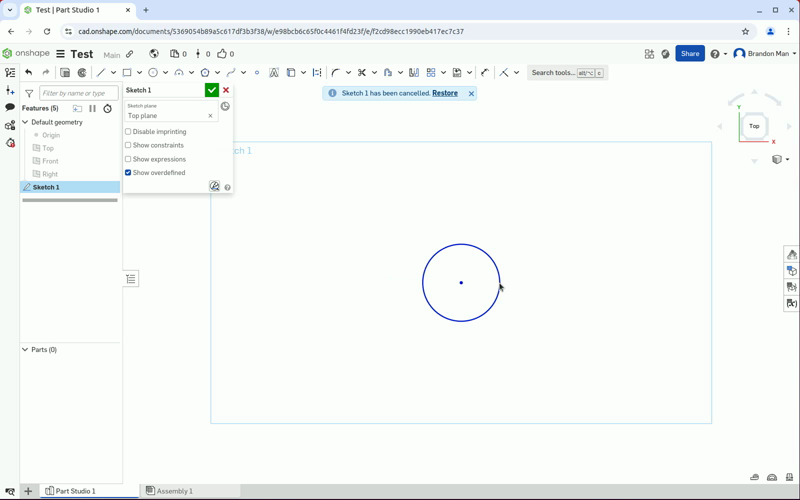
key(c)
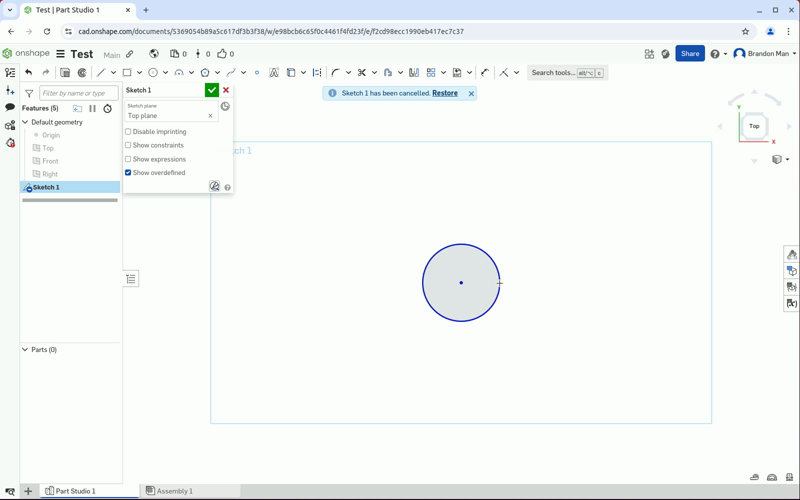
key_down(shift)
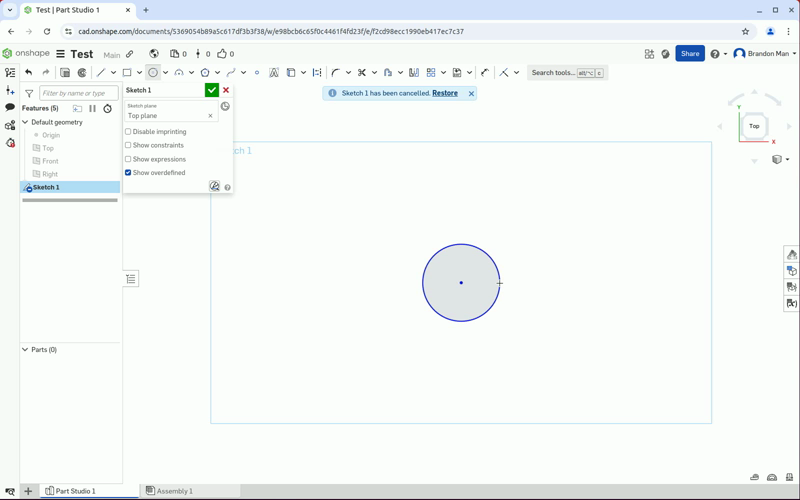
mouse_move(461, 282)
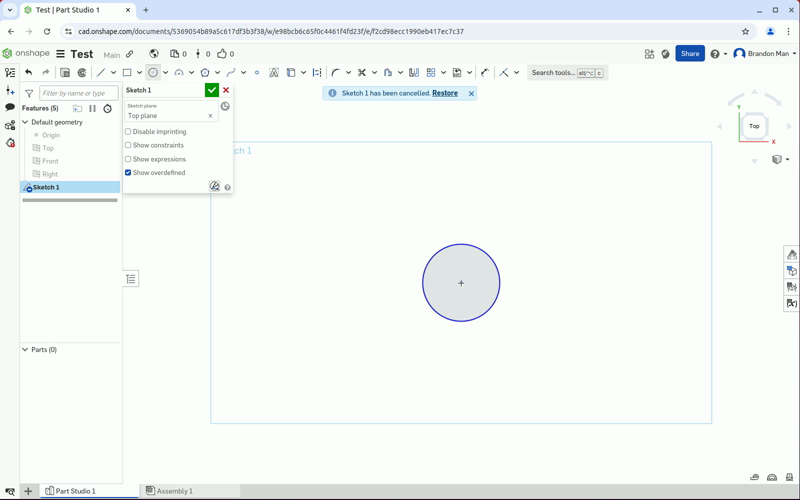
click(461, 282)
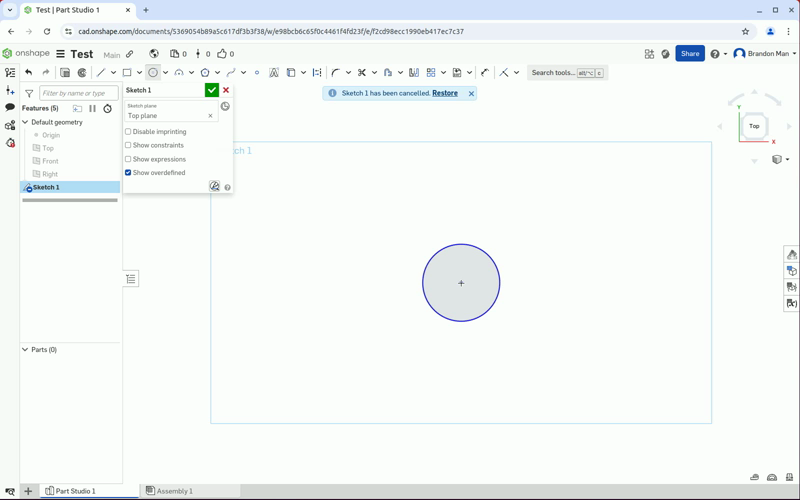
key_up(shift)
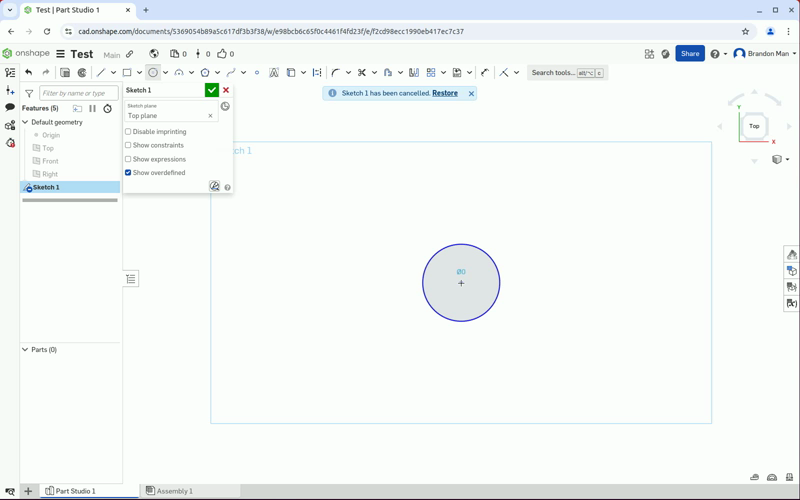
mouse_move(493, 282)
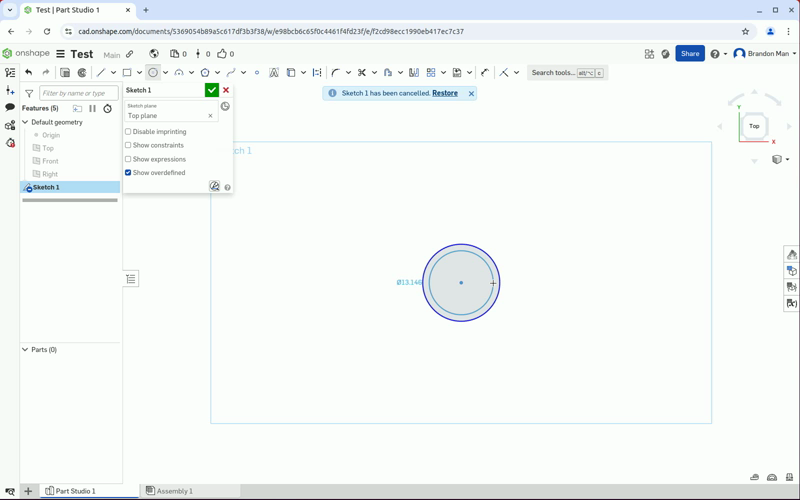
click(493, 282)
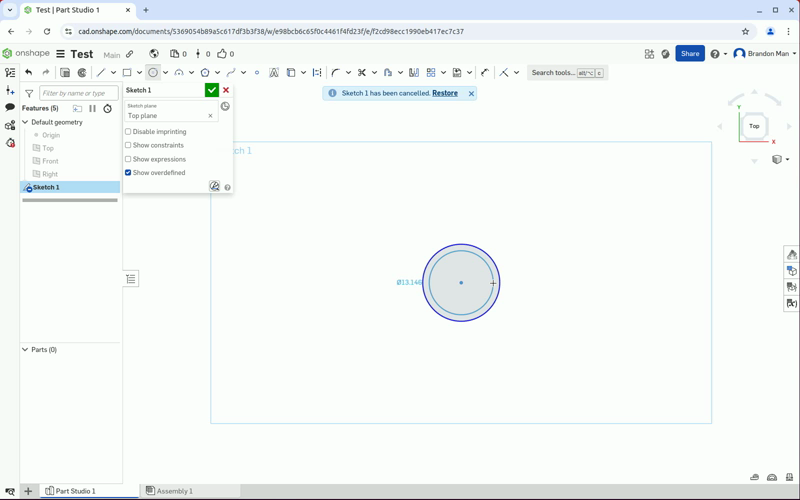
key(esc)
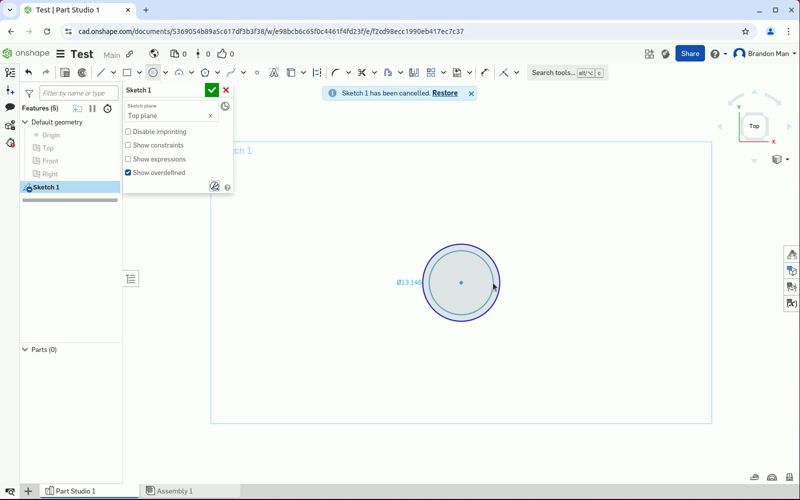
mouse_move(490, 265)
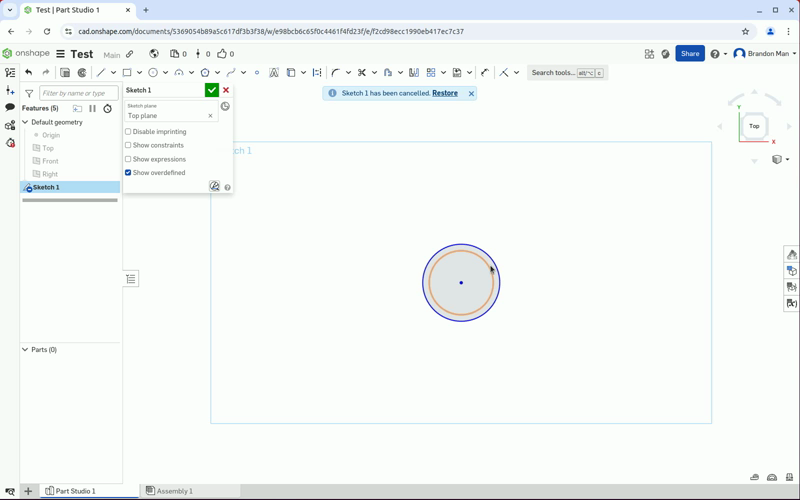
scroll(6)
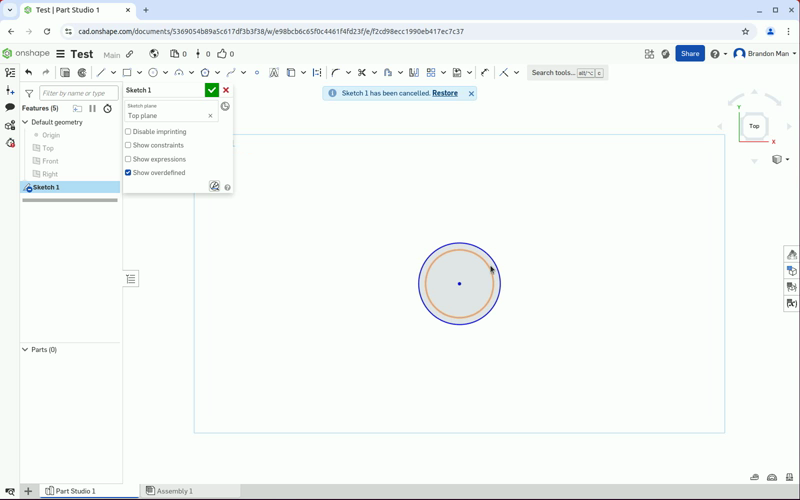
scroll(6)
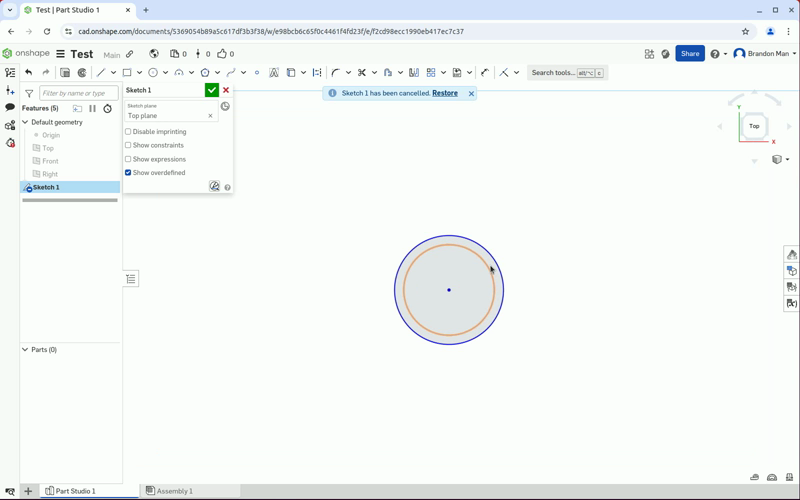
scroll(6)
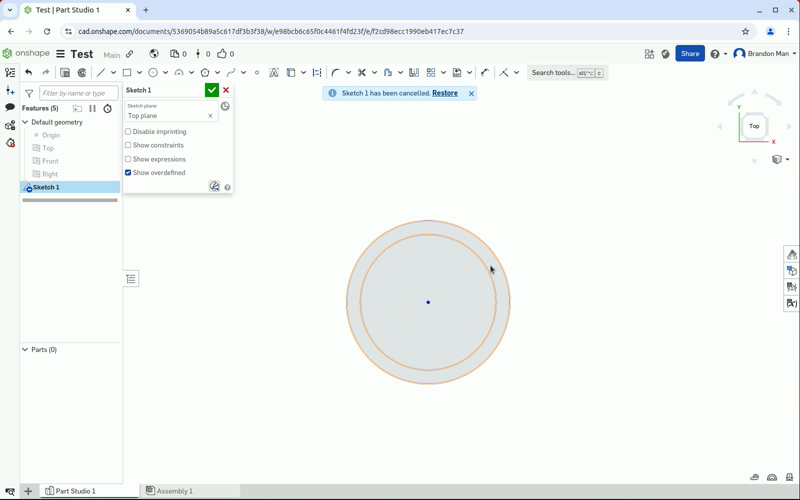
scroll(6)
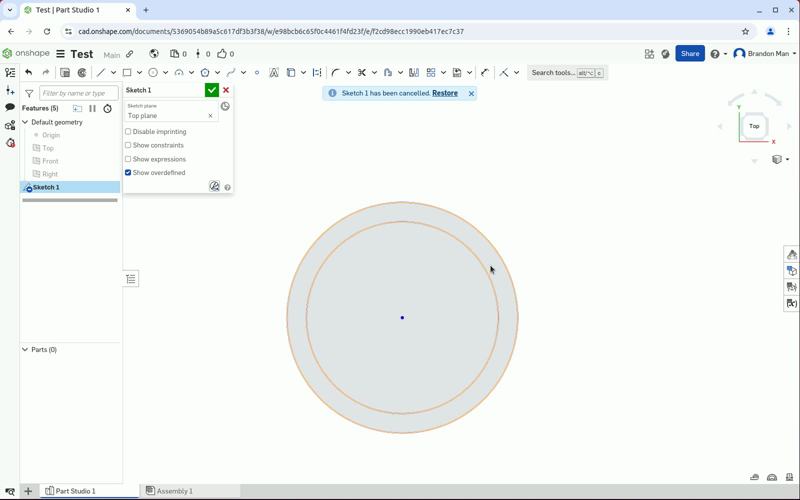
scroll(6)
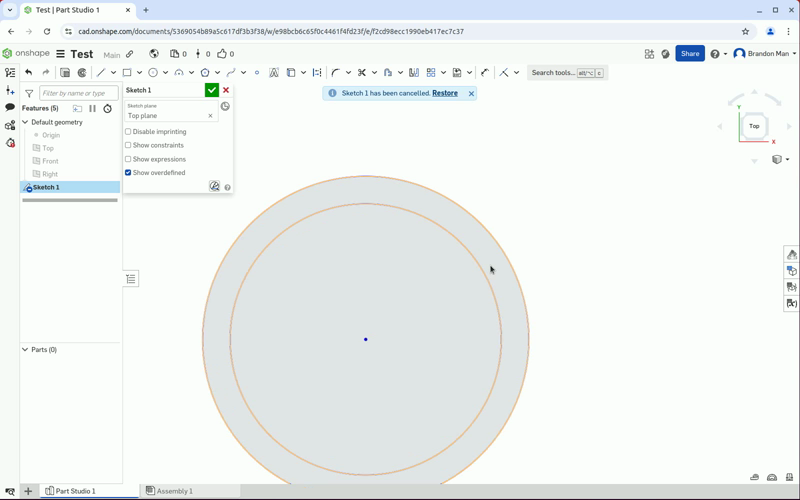
scroll(6)
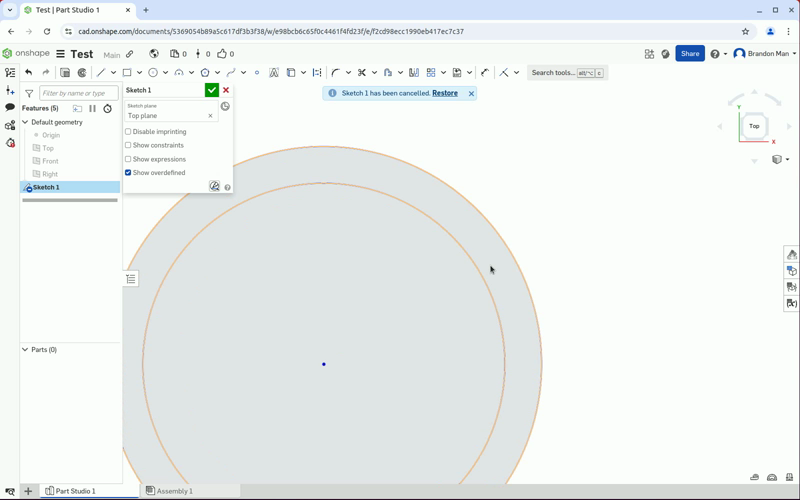
scroll(6)
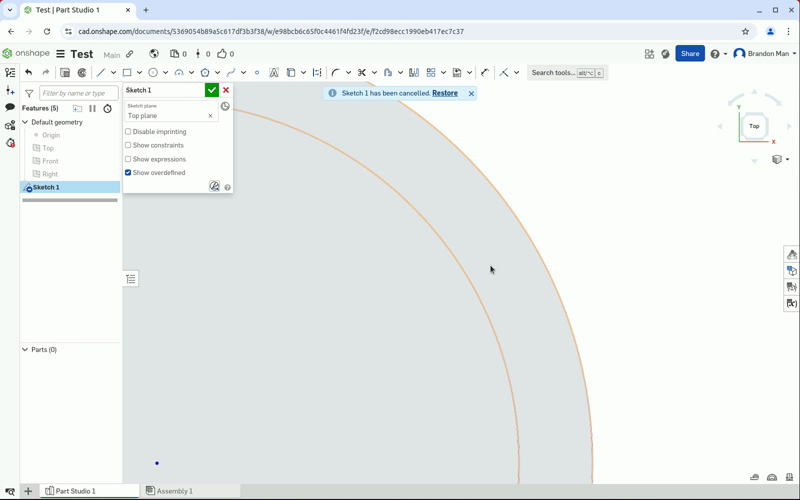
click(490, 265)
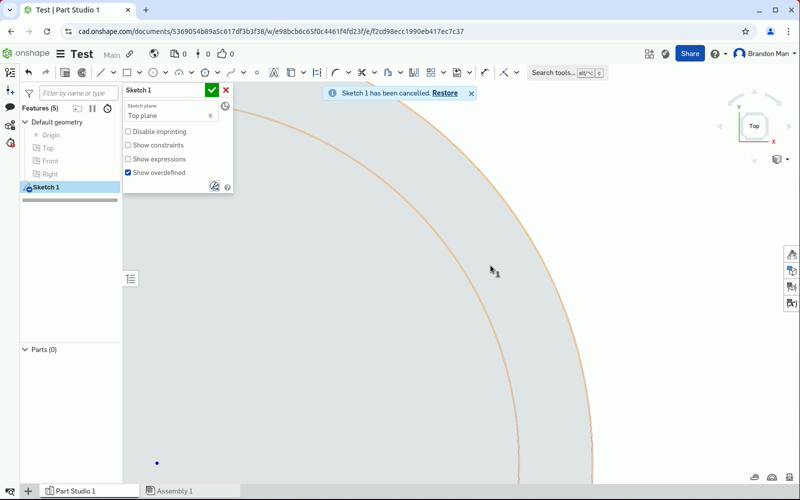
scroll(-6)
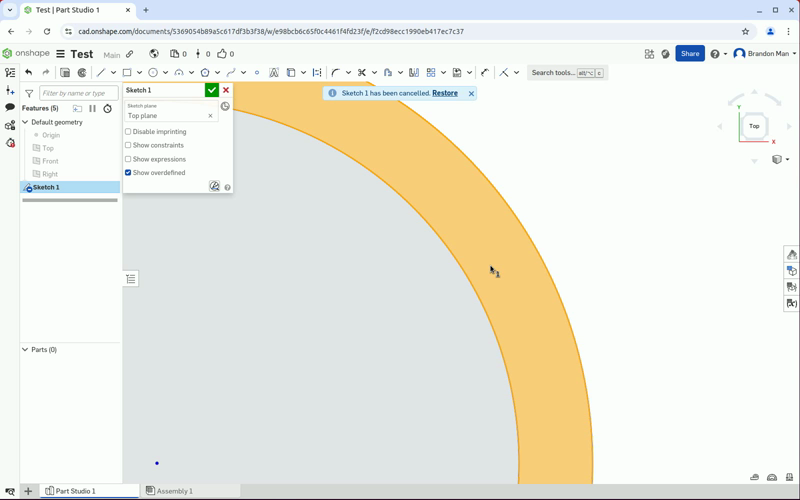
scroll(-6)
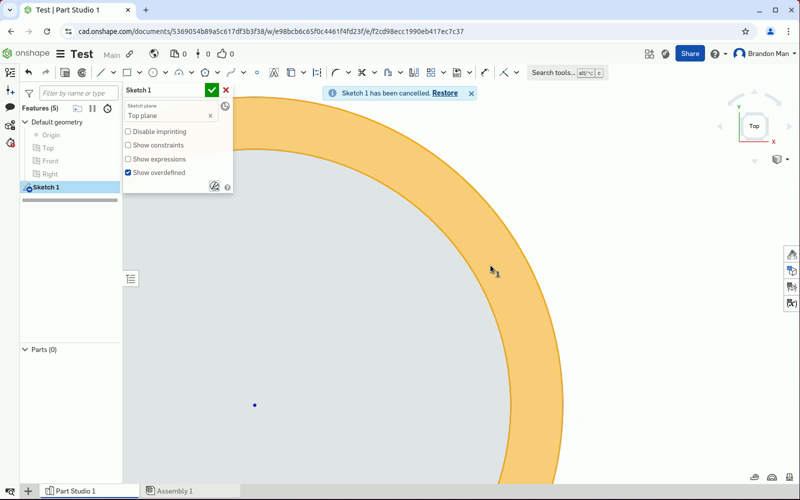
scroll(-6)
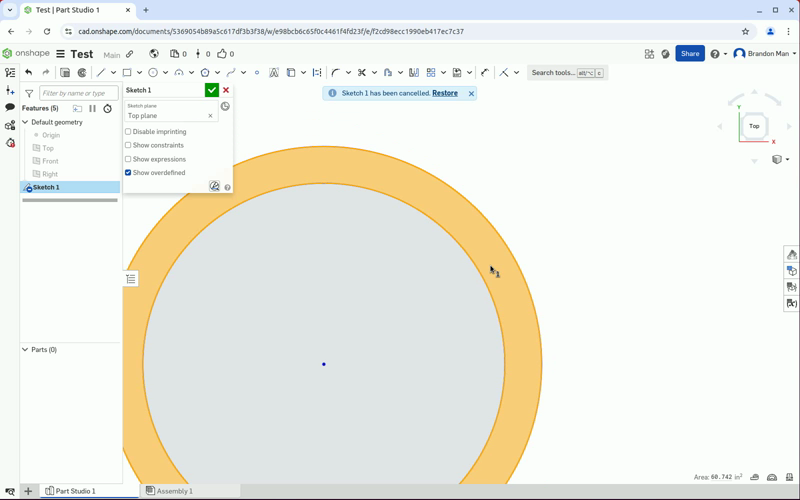
scroll(-6)
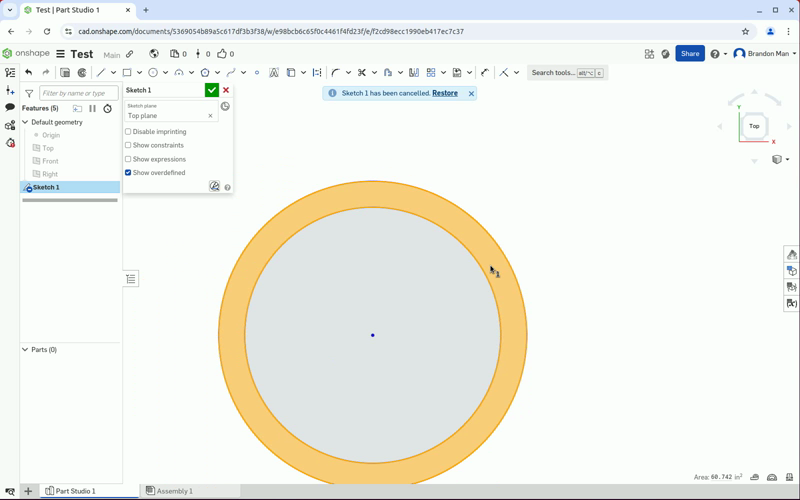
scroll(-6)
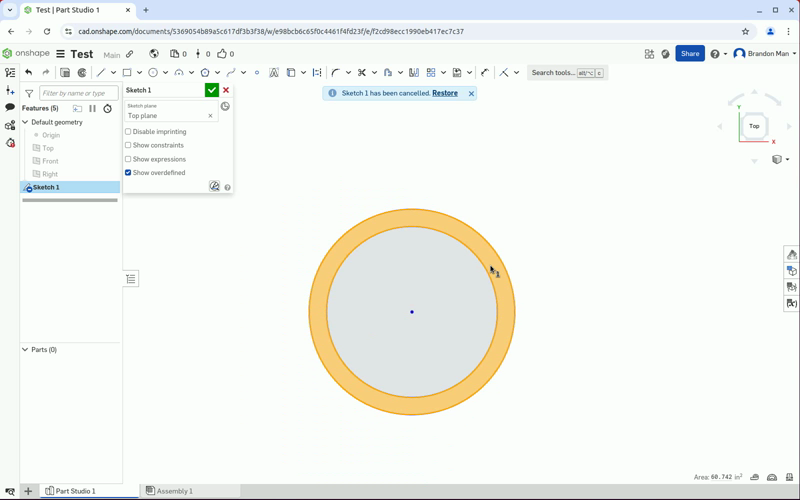
scroll(-6)
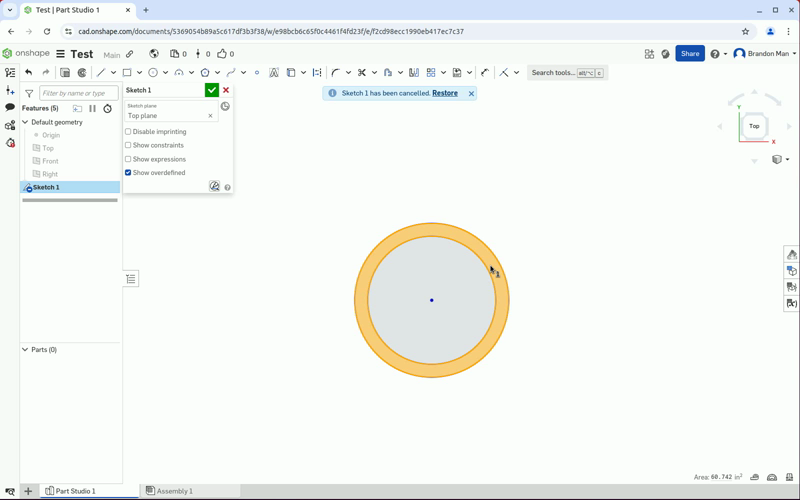
scroll(-6)
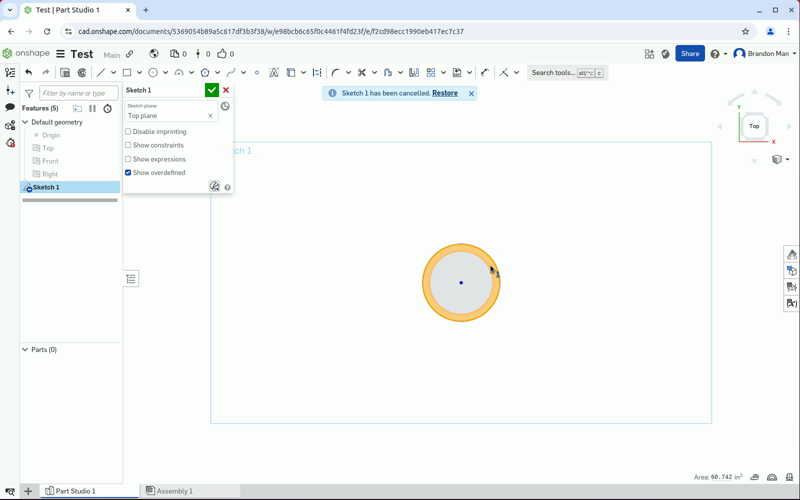
mouse_move(73, 352)
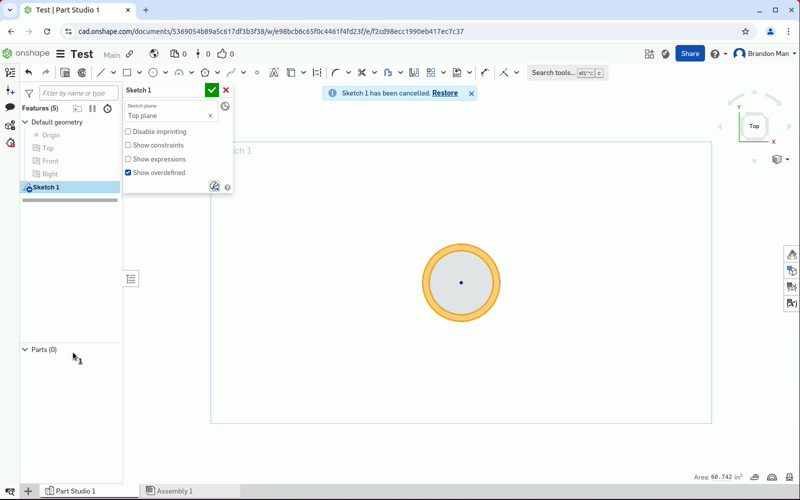
key(shift+y)
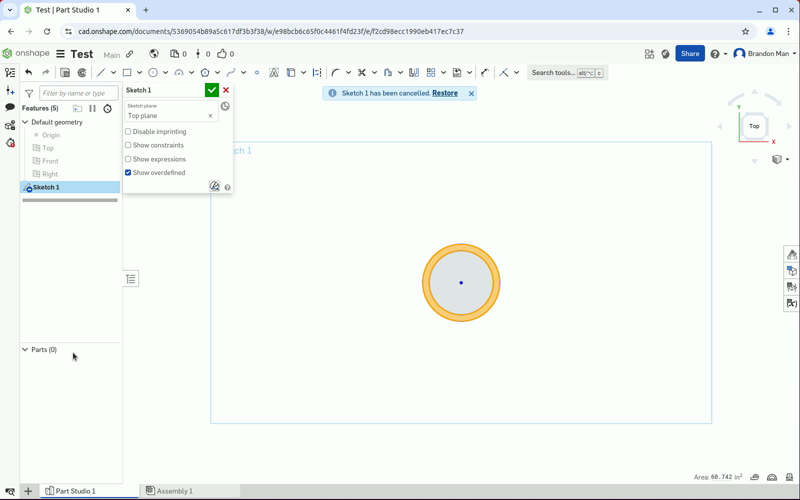
key(shift+e)
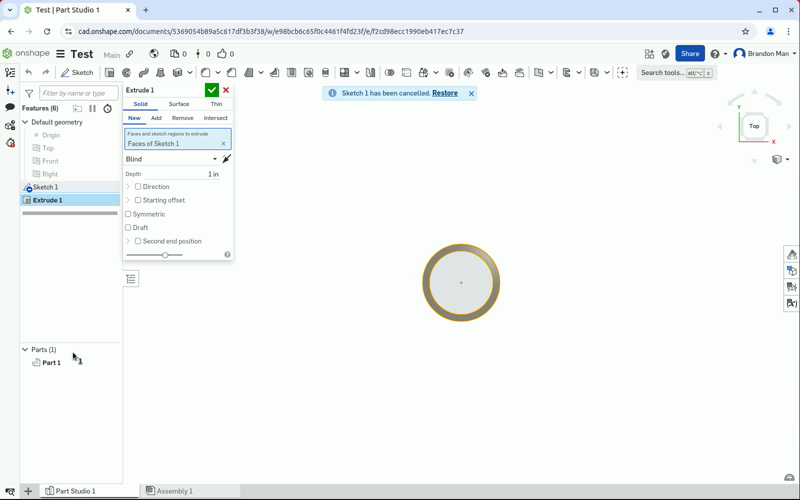
mouse_move(143, 106)
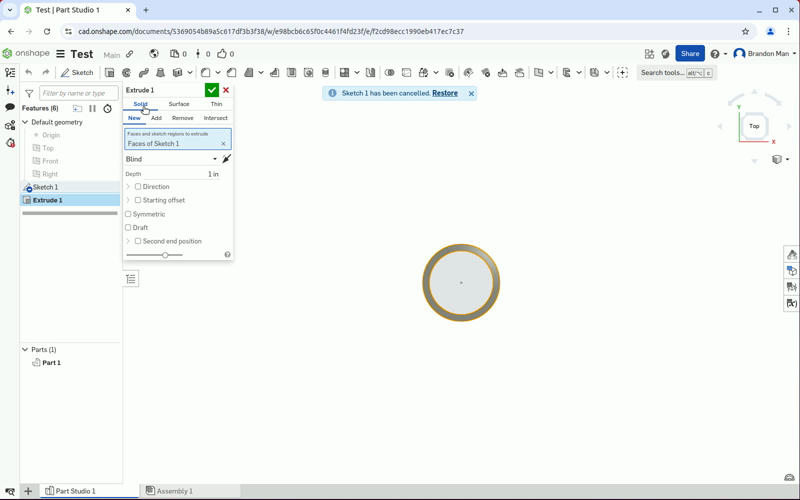
click(143, 106)
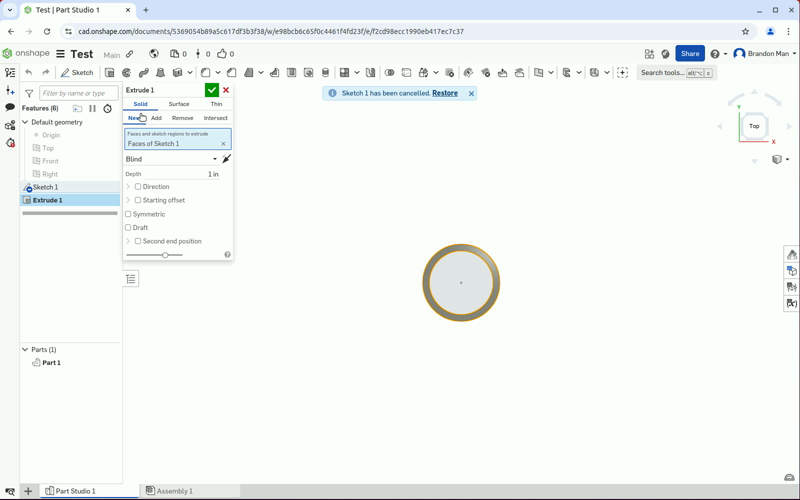
mouse_move(137, 120)
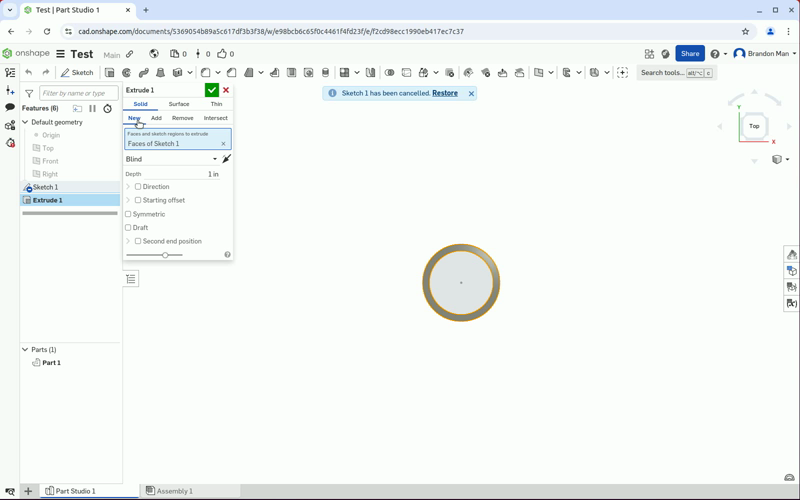
click(137, 120)
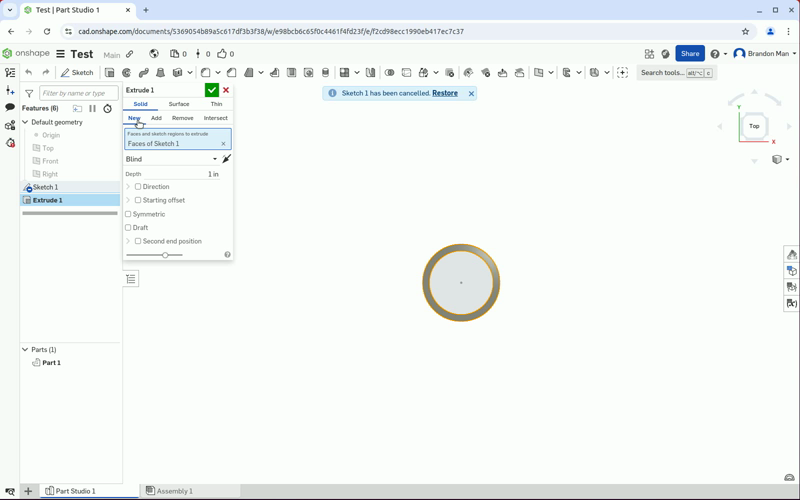
key(tab, 4)
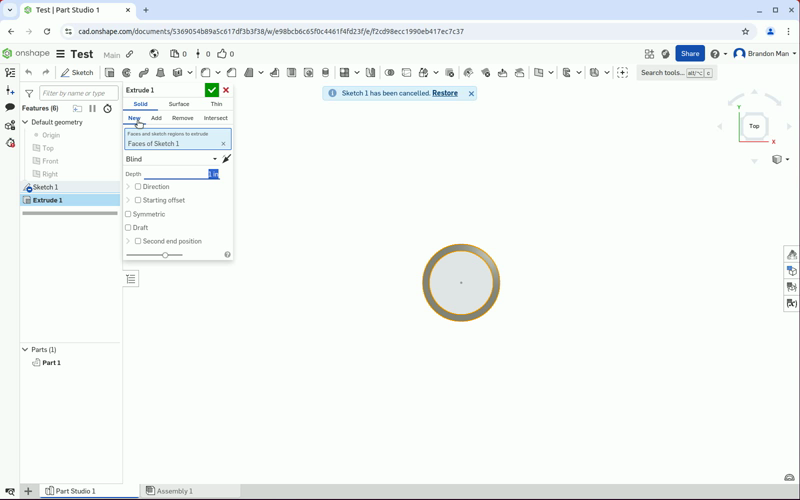
text(4.092)
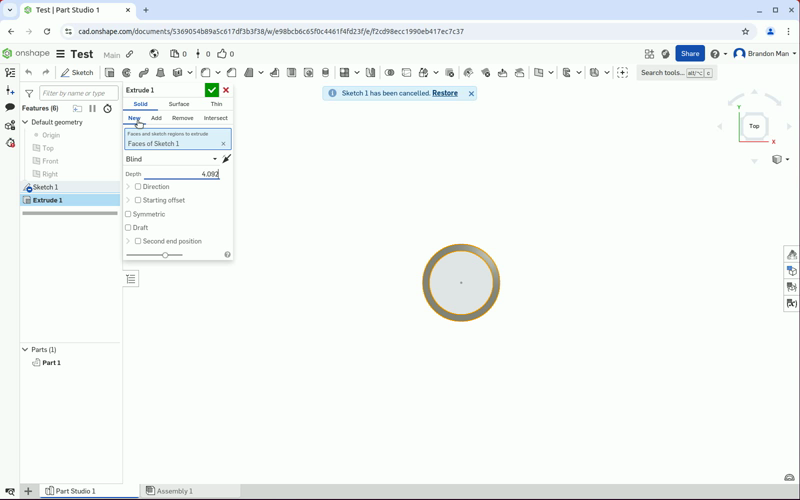
key(enter)
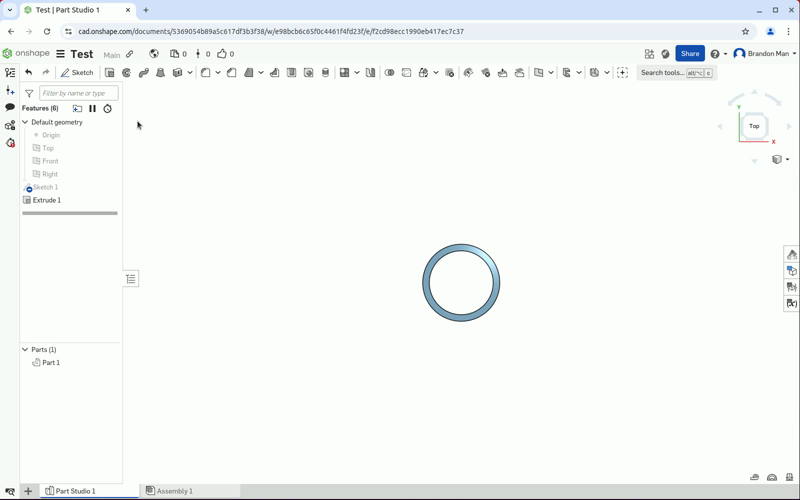
key(shift+h)
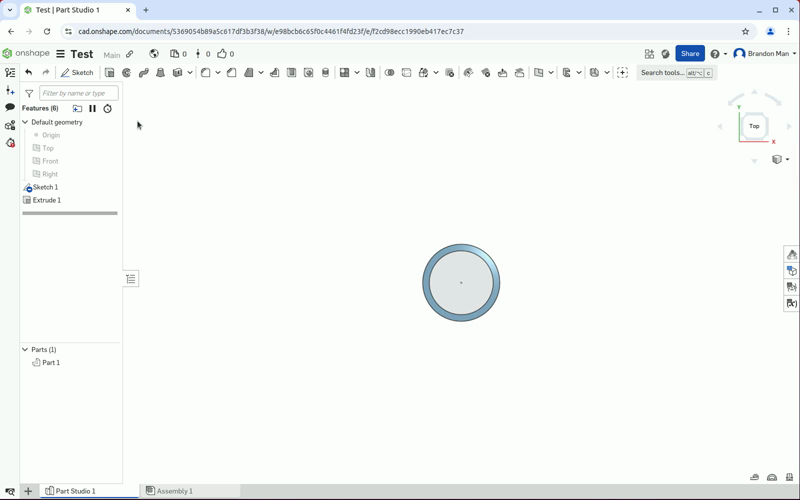
key(shift+h)
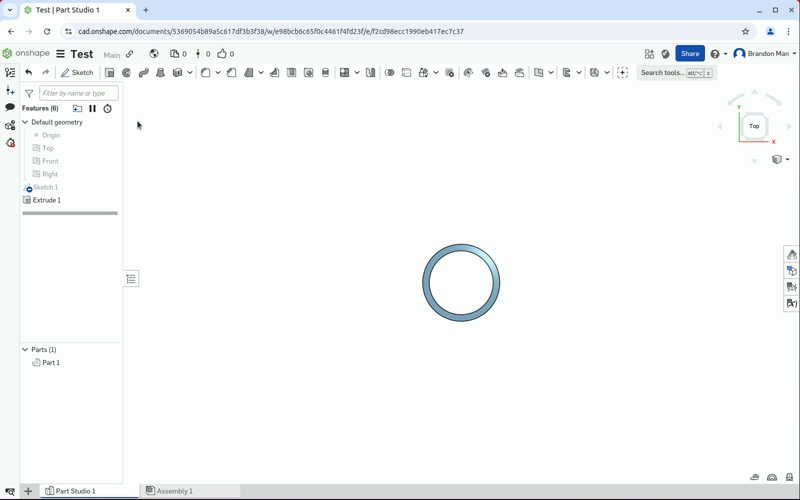
mouse_move(73, 189)
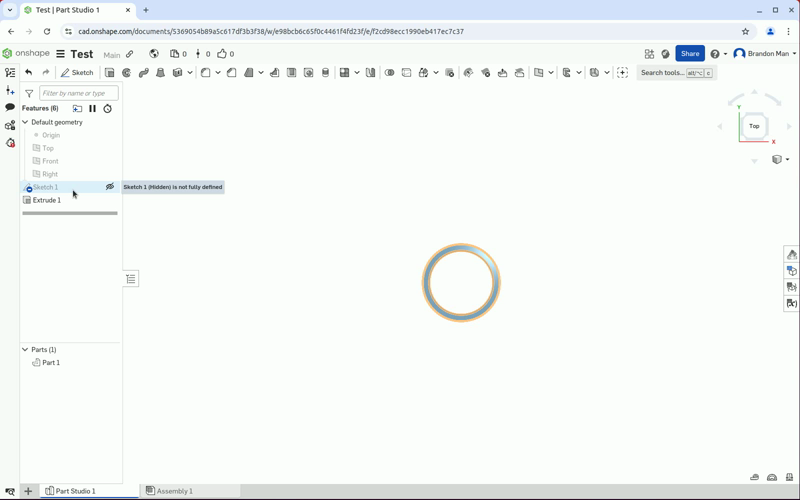
click(73, 189)
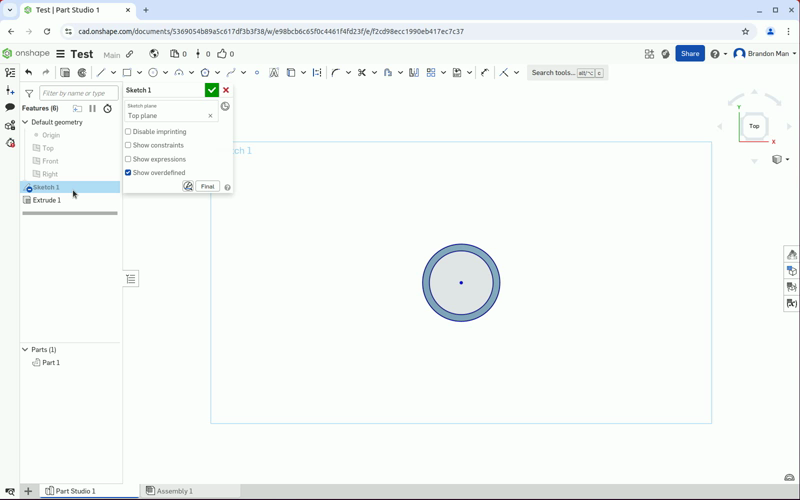
mouse_move(229, 92)
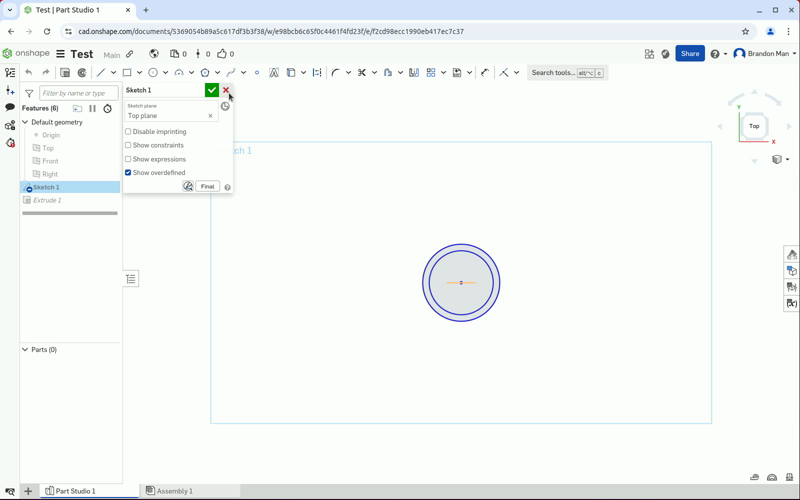
click(229, 92)
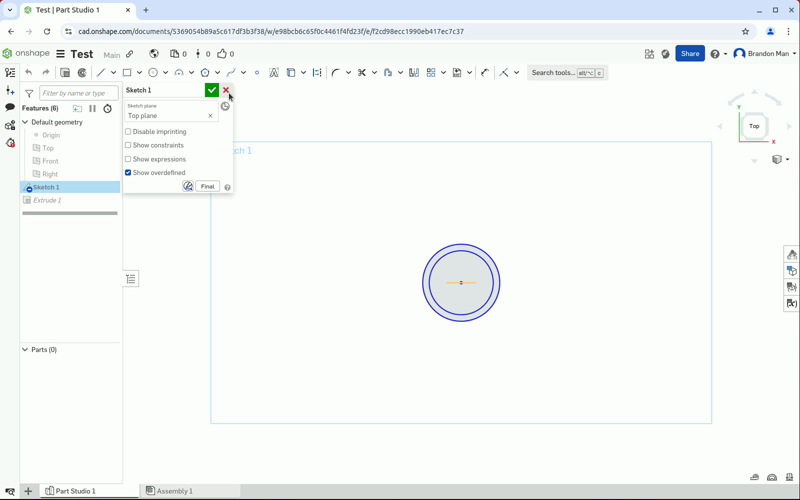
key(shift+s)
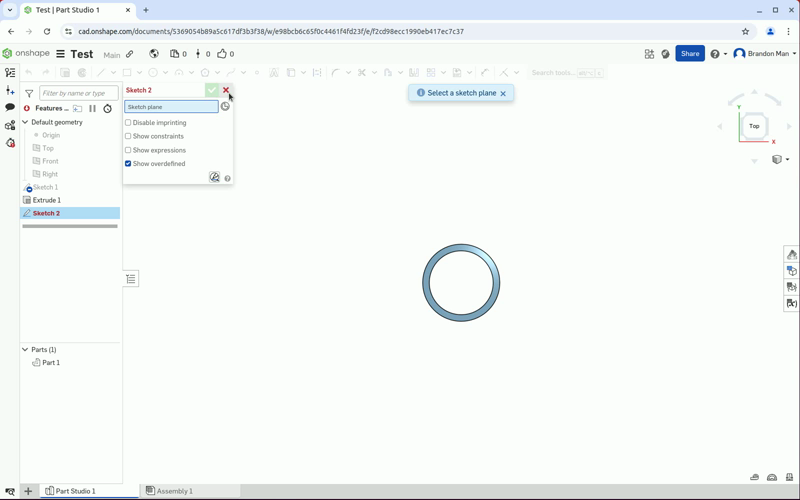
mouse_move(73, 150)
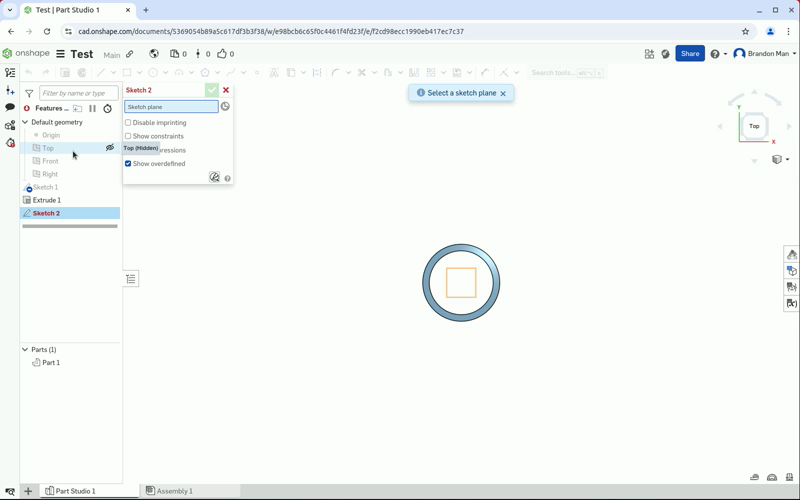
click(73, 150)
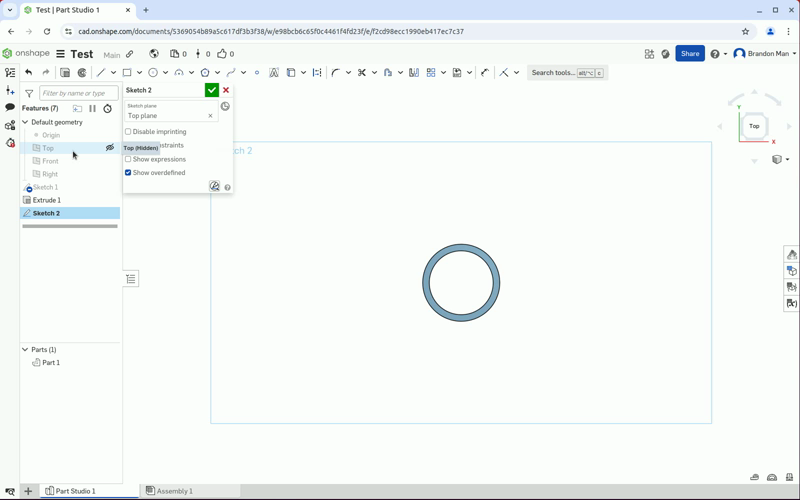
mouse_move(73, 352)
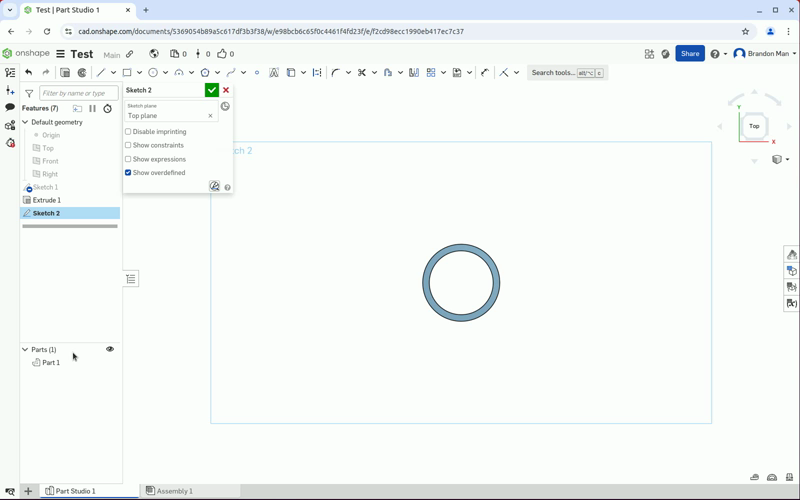
key(y)
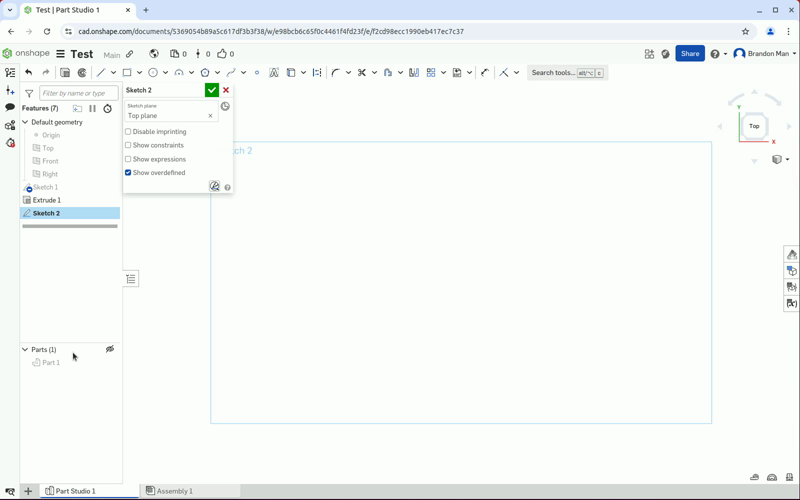
key(c)
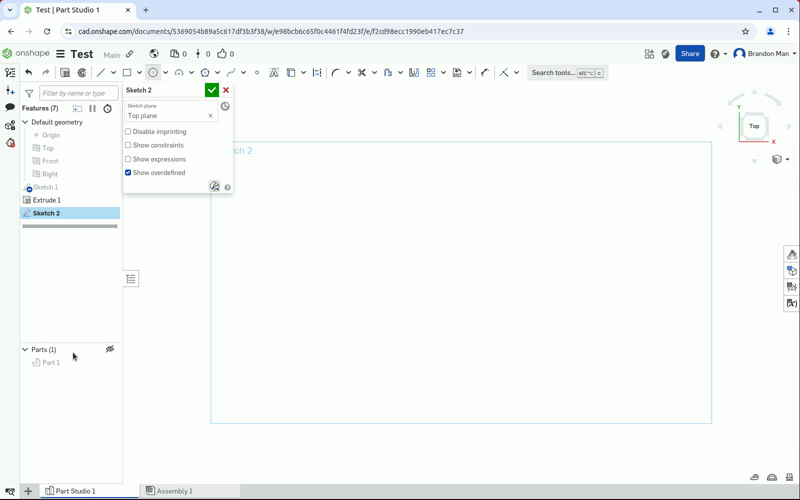
key_down(shift)
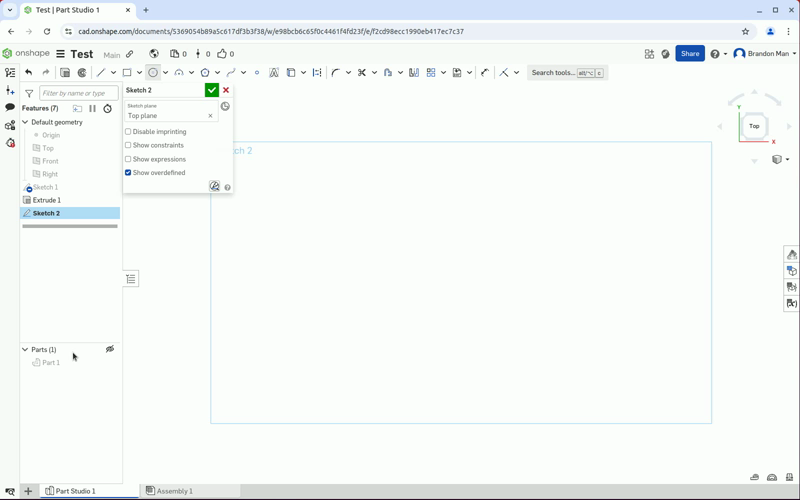
mouse_move(390, 322)
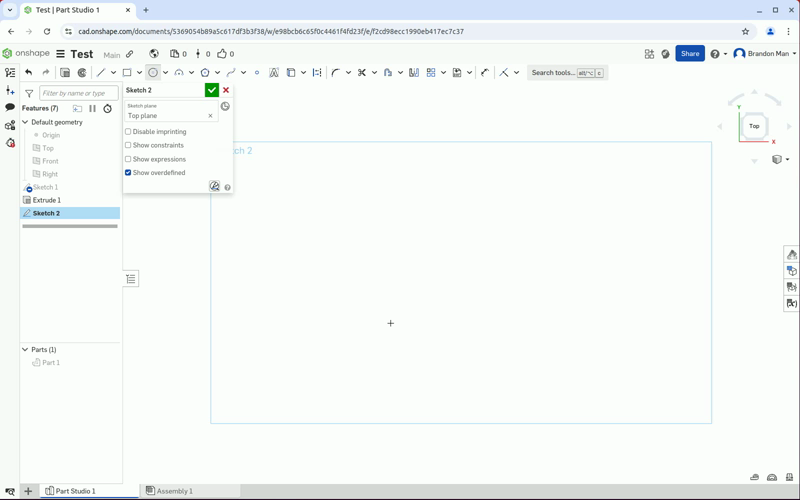
click(390, 322)
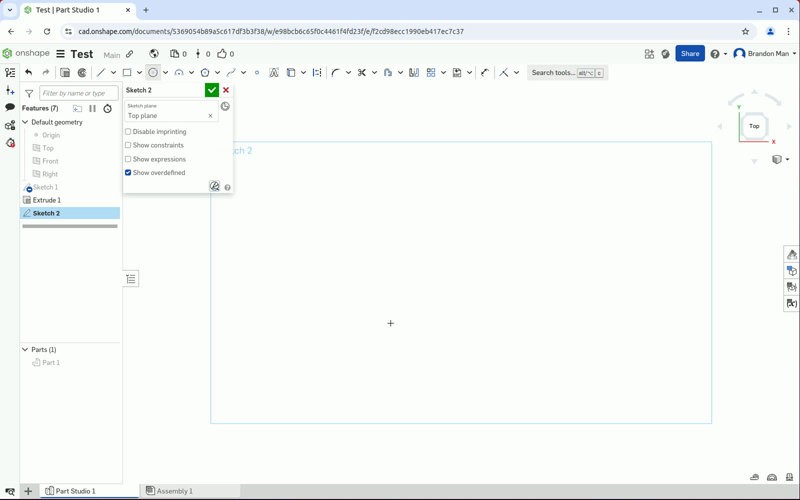
key_up(shift)
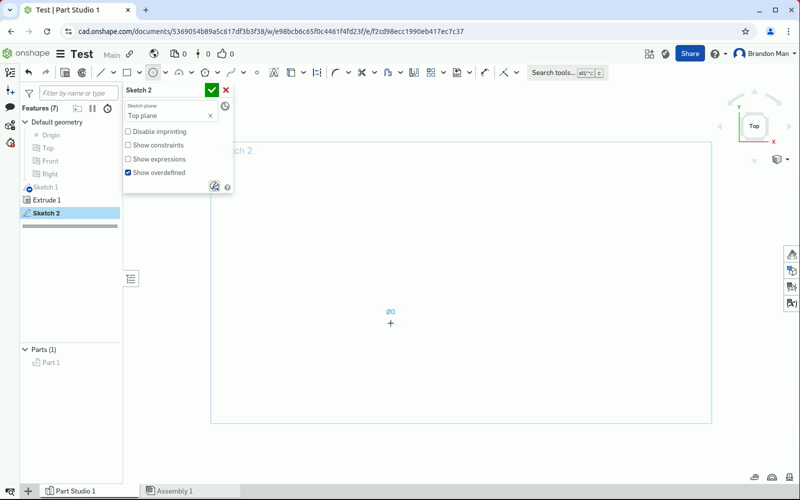
mouse_move(428, 322)
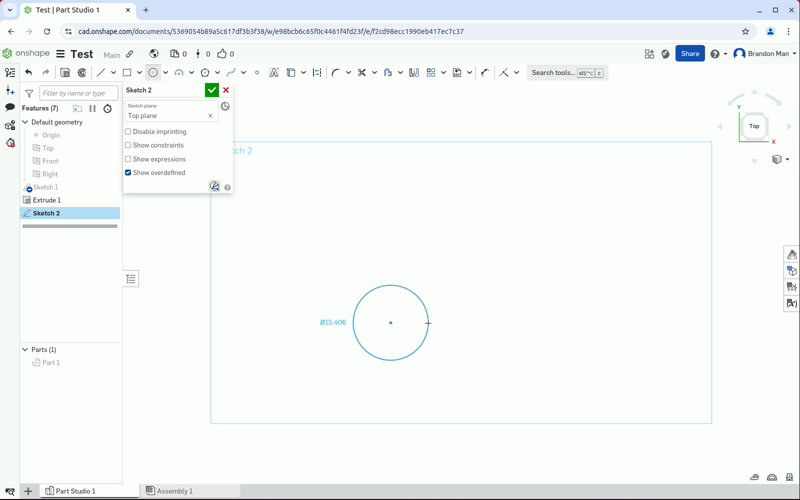
click(428, 322)
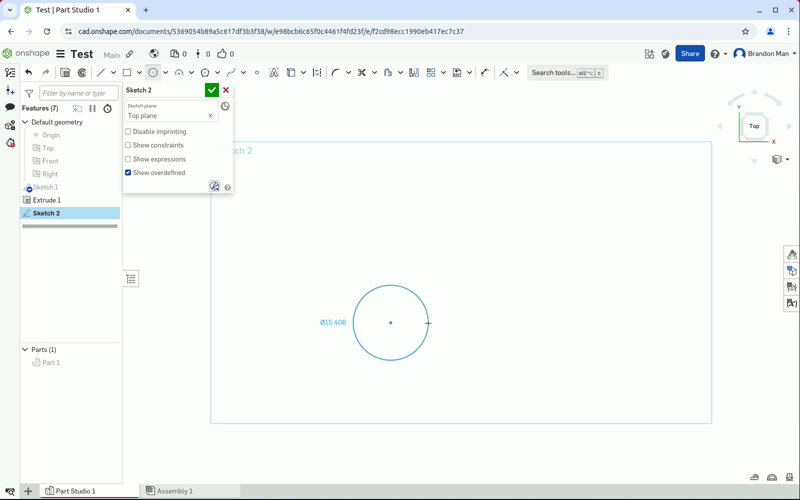
key(esc)
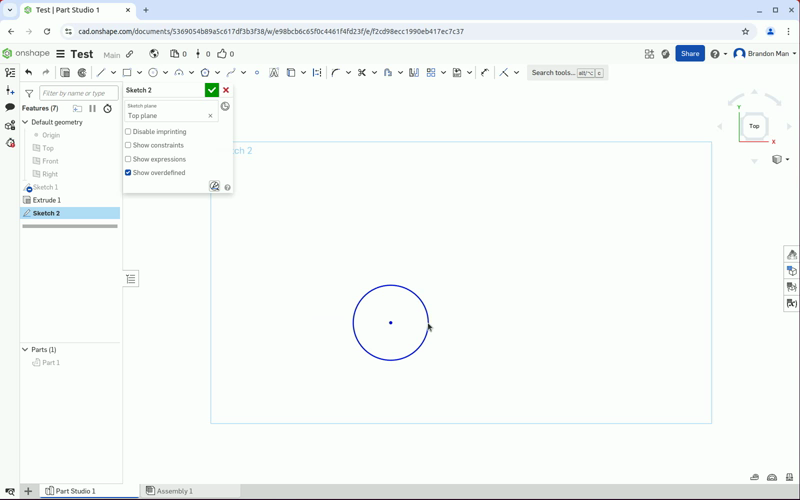
key(c)
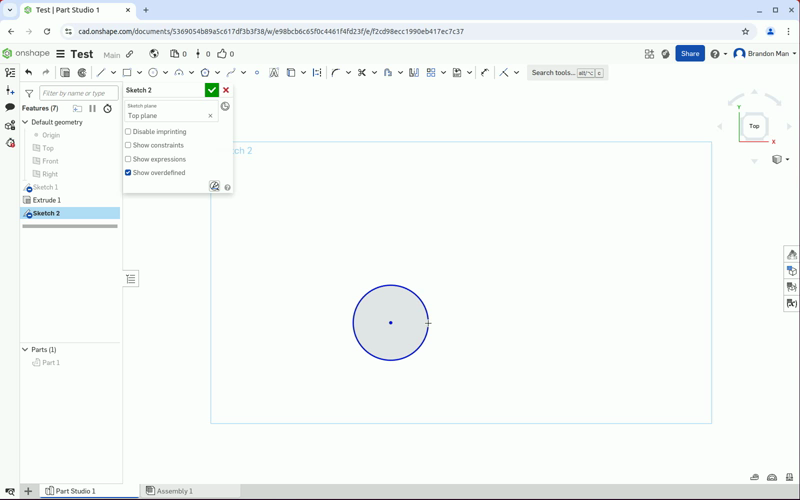
key_down(shift)
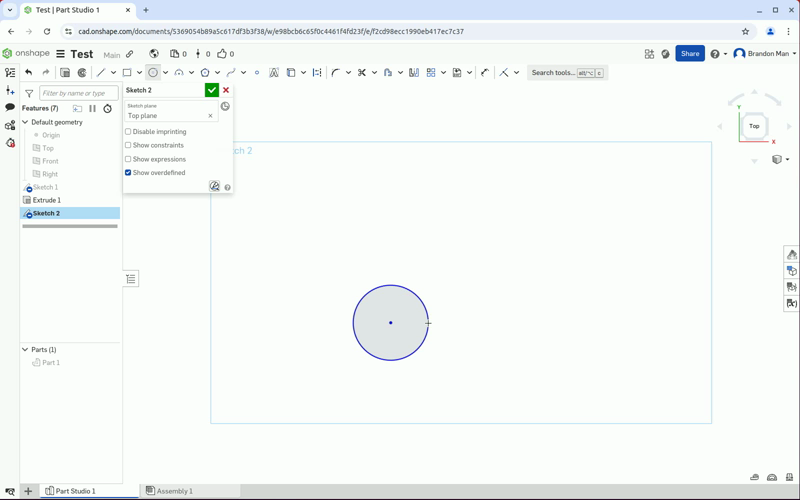
mouse_move(390, 322)
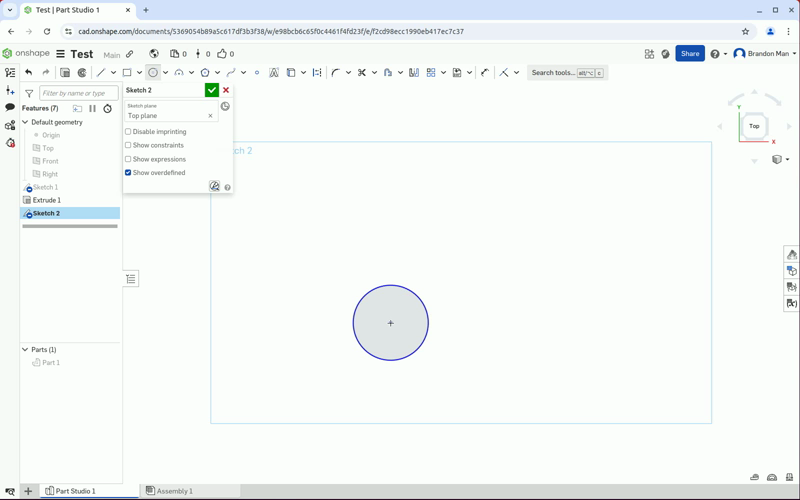
click(390, 322)
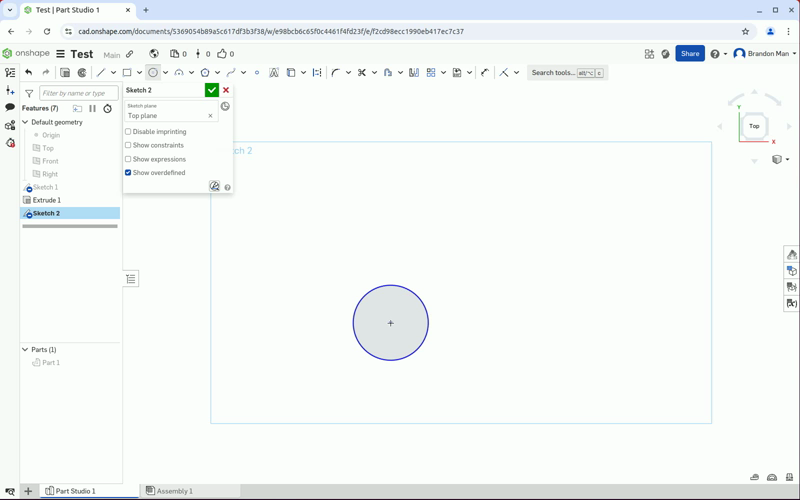
key_up(shift)
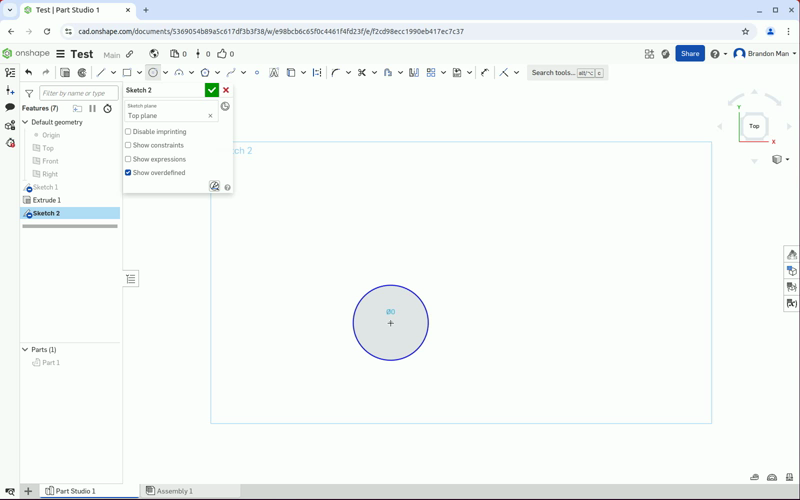
mouse_move(422, 322)
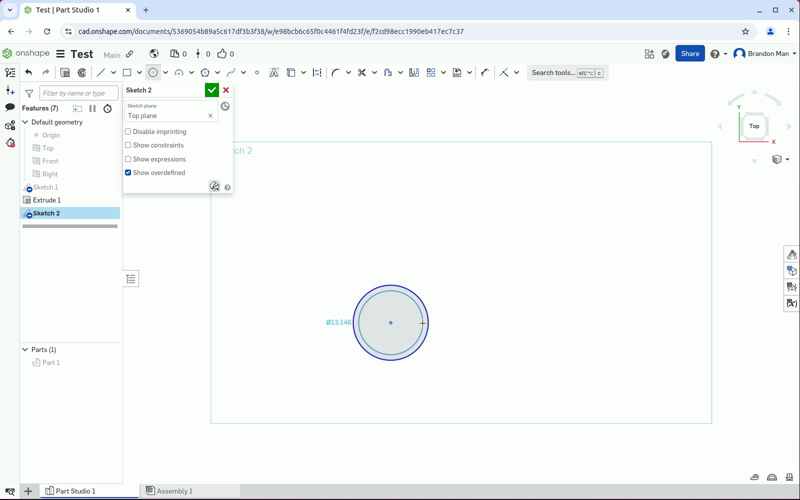
click(422, 322)
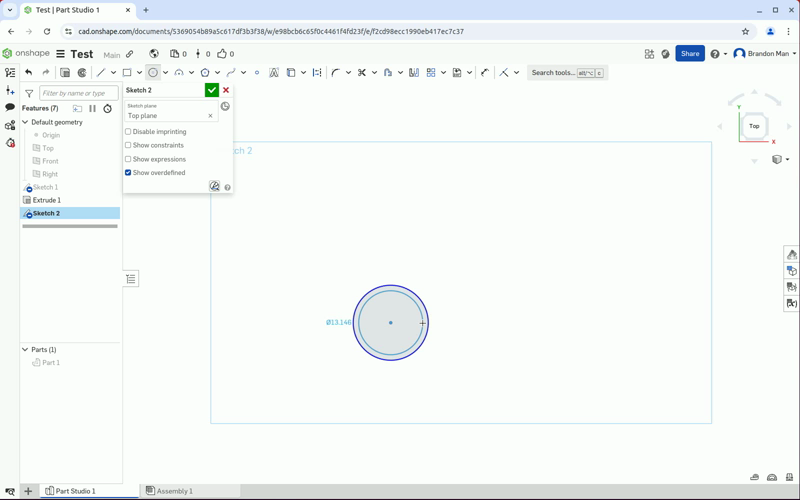
key(esc)
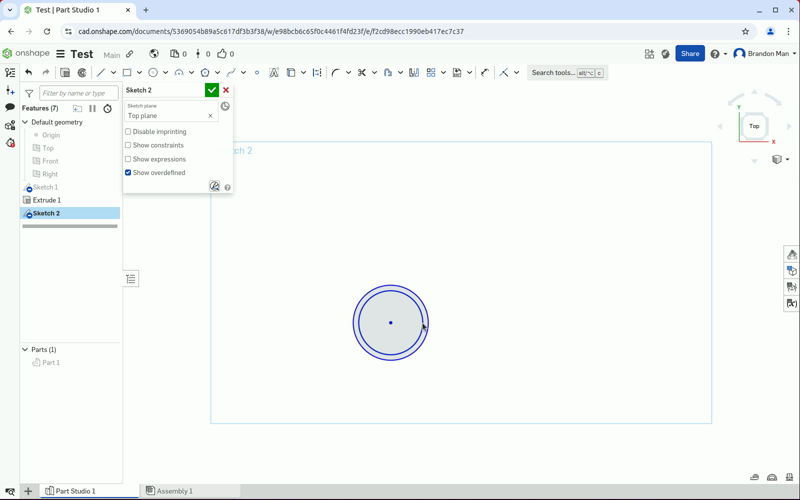
mouse_move(369, 297)
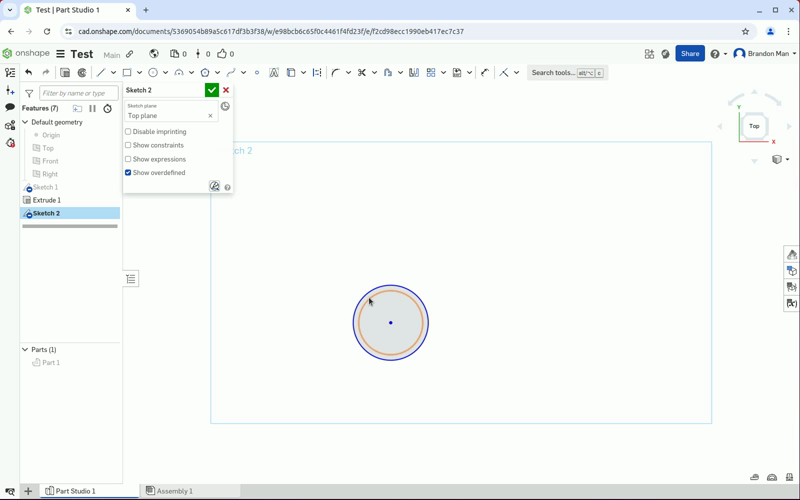
scroll(6)
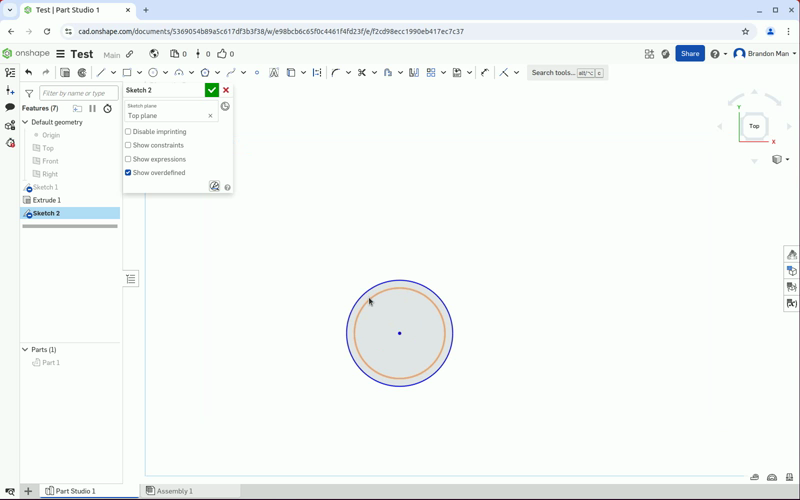
scroll(6)
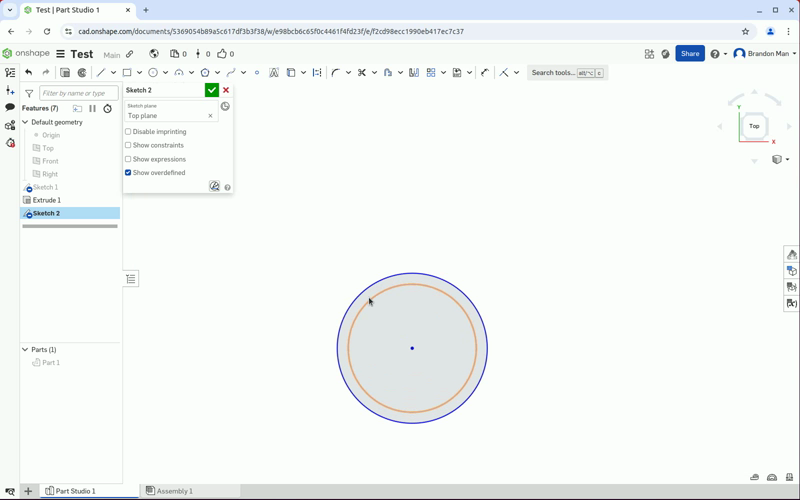
scroll(6)
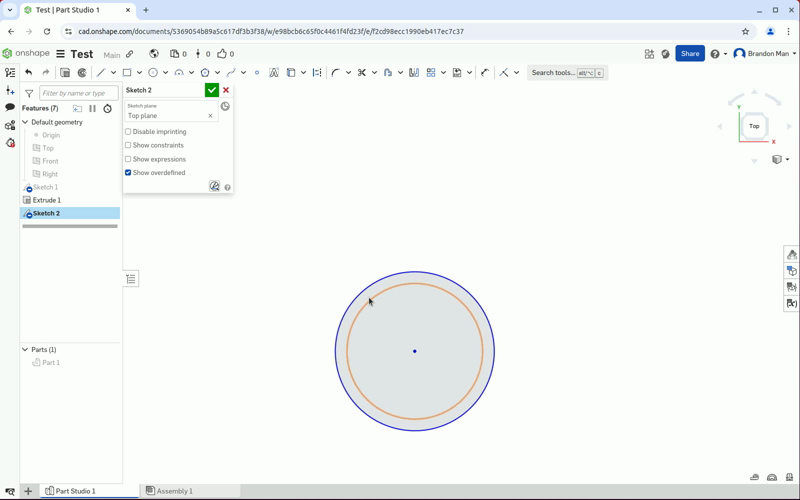
scroll(6)
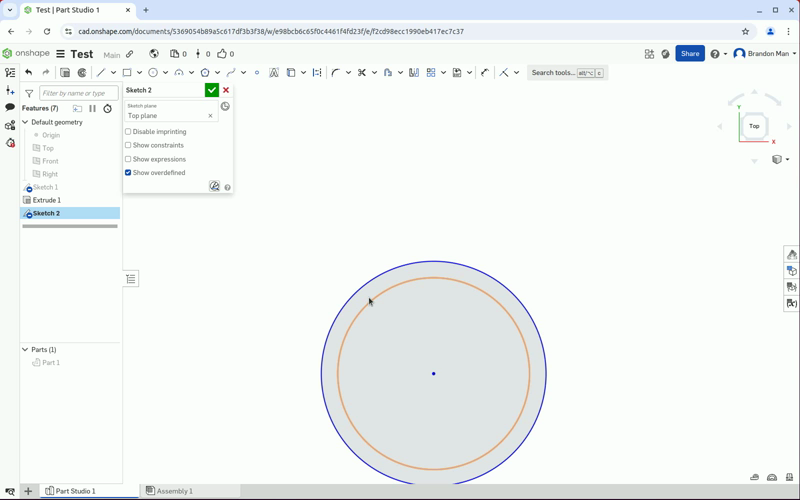
scroll(6)
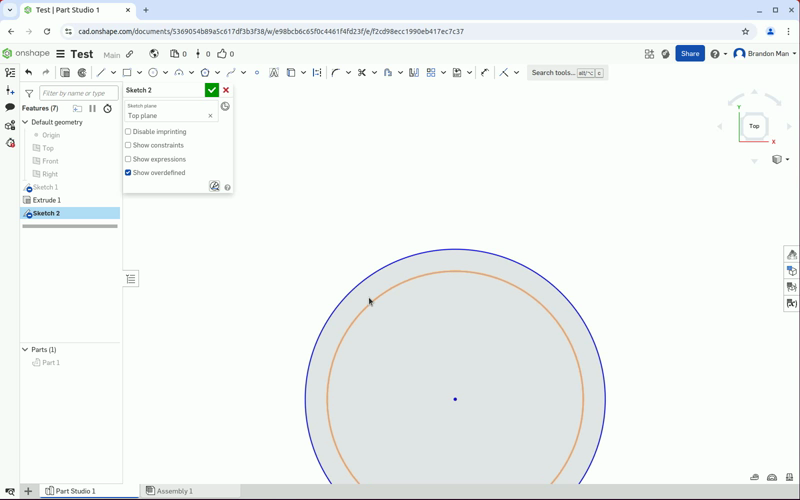
scroll(6)
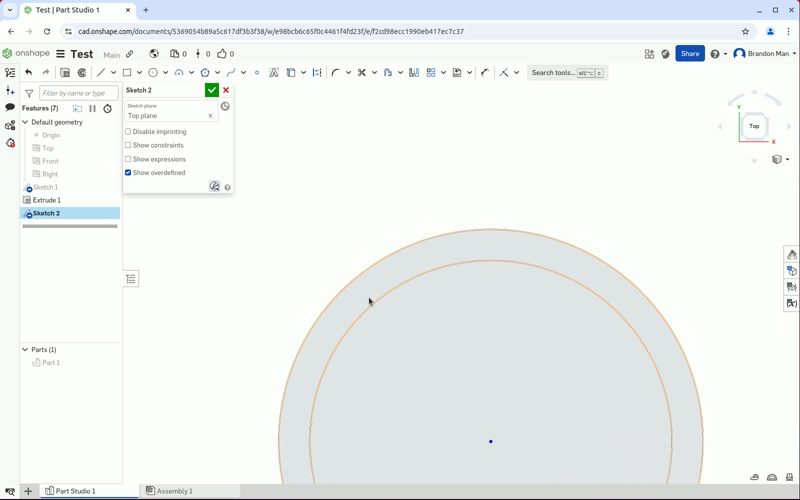
scroll(6)
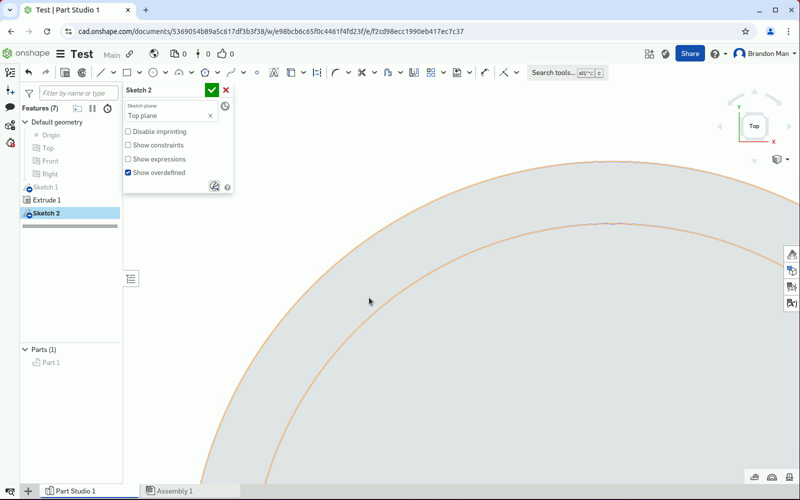
click(369, 297)
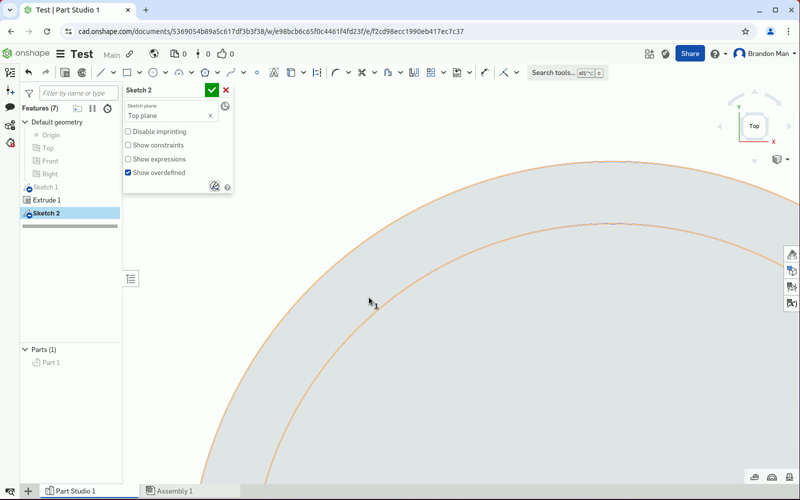
scroll(-6)
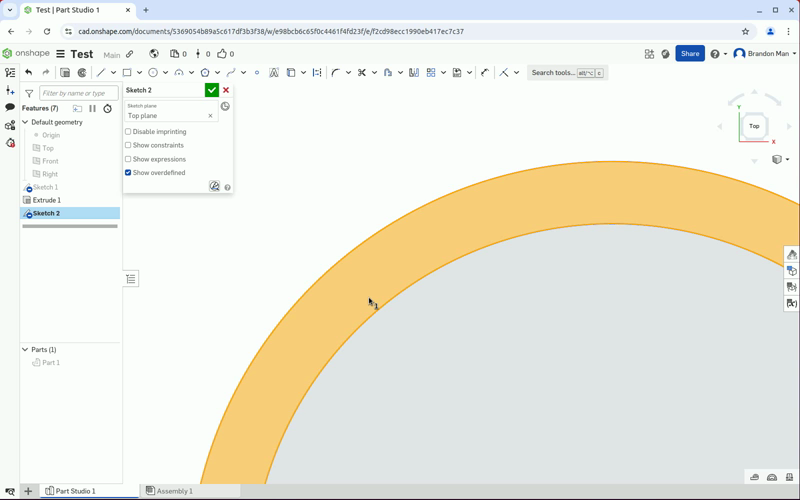
scroll(-6)
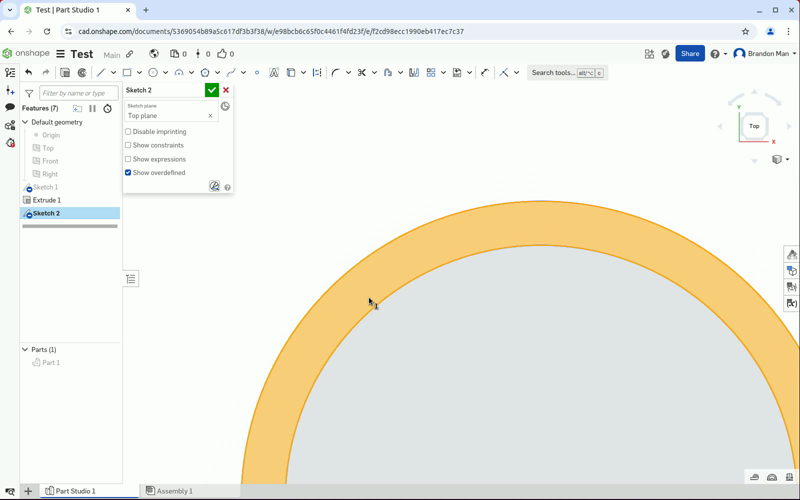
scroll(-6)
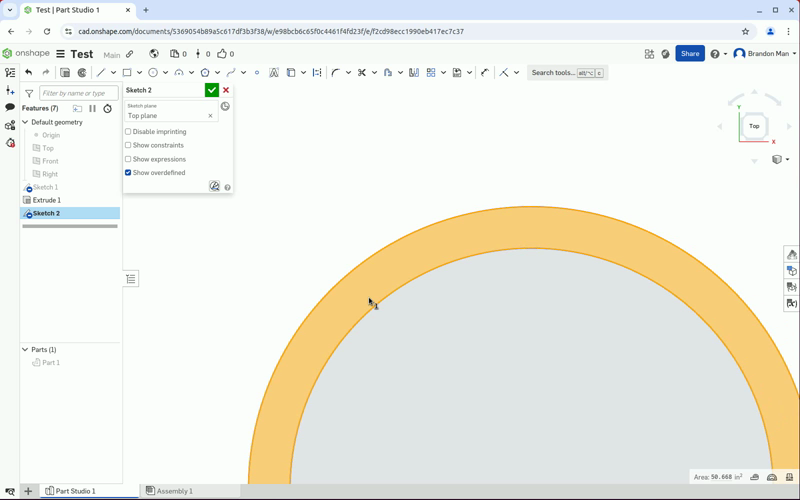
scroll(-6)
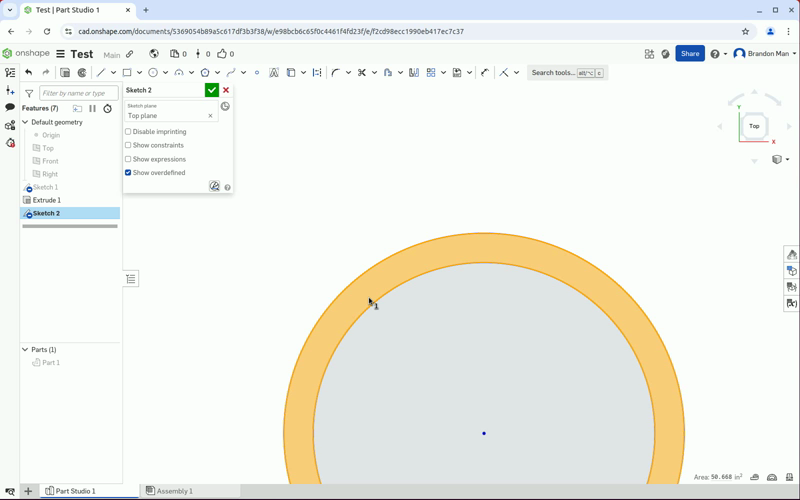
scroll(-6)
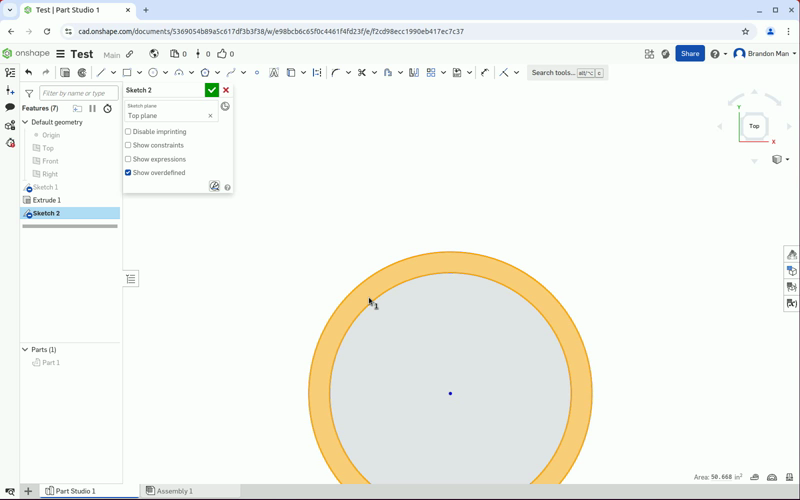
scroll(-6)
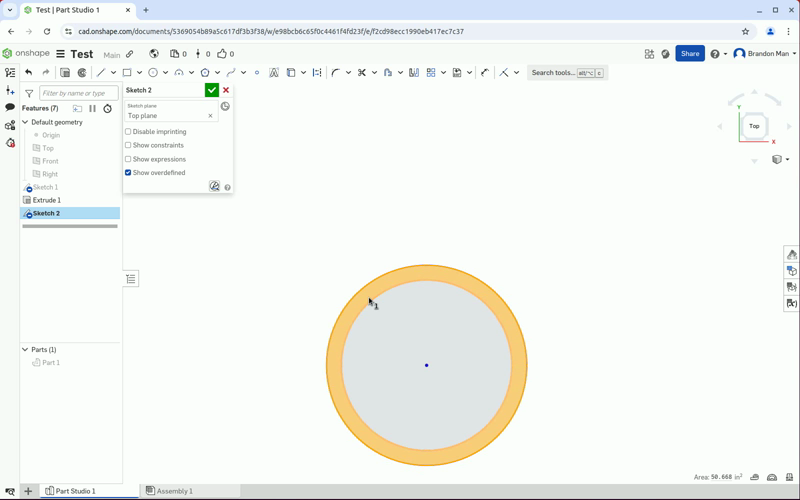
scroll(-6)
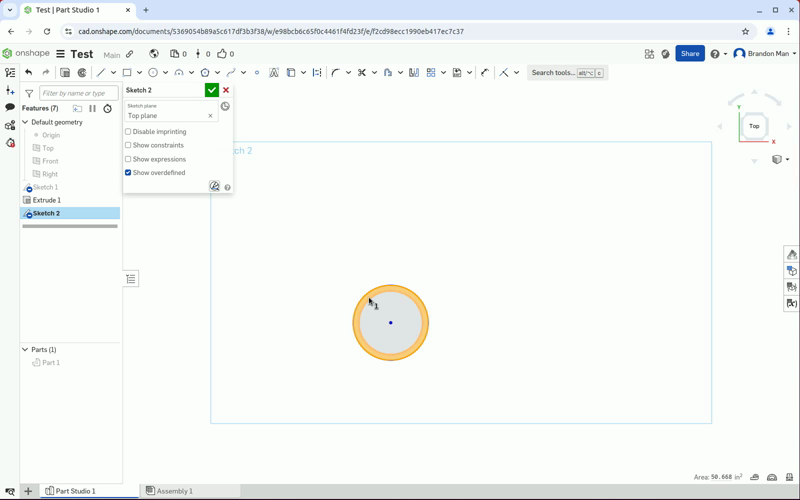
mouse_move(73, 352)
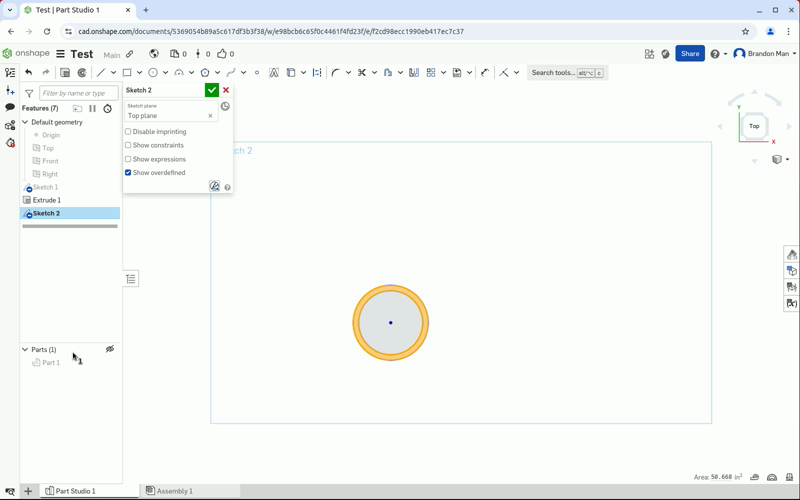
key(shift+y)
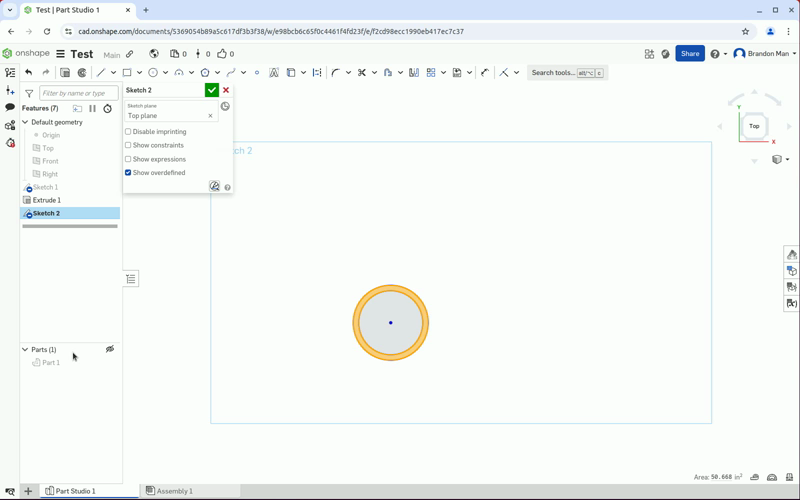
key(shift+e)
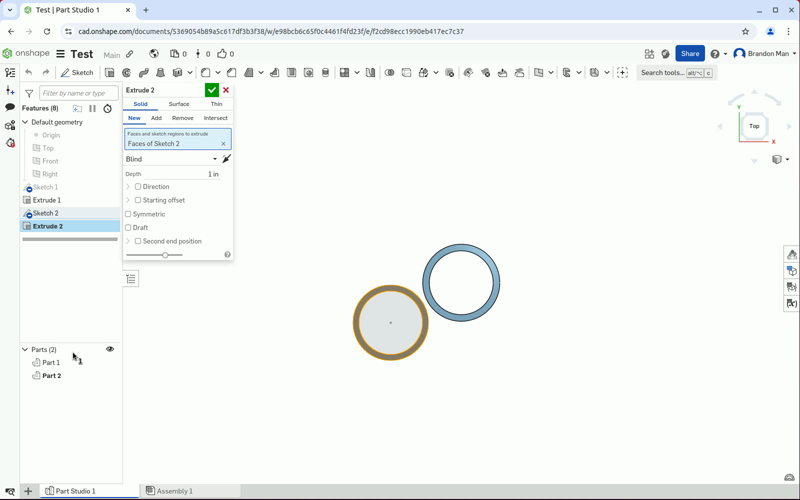
mouse_move(143, 106)
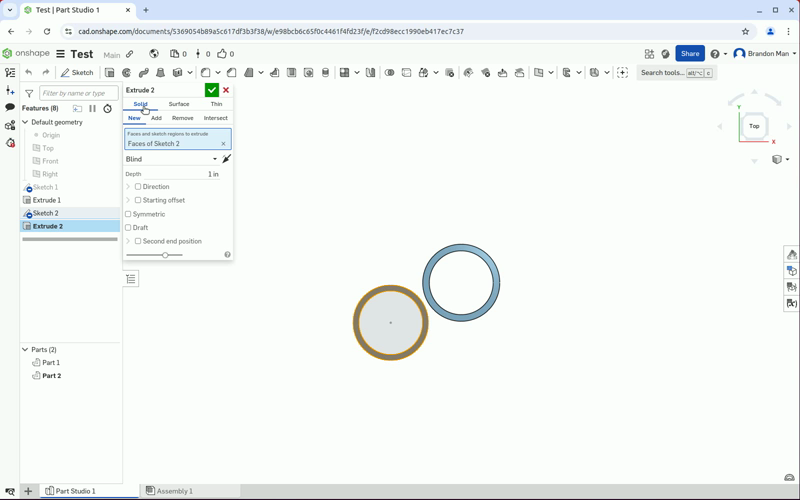
click(143, 106)
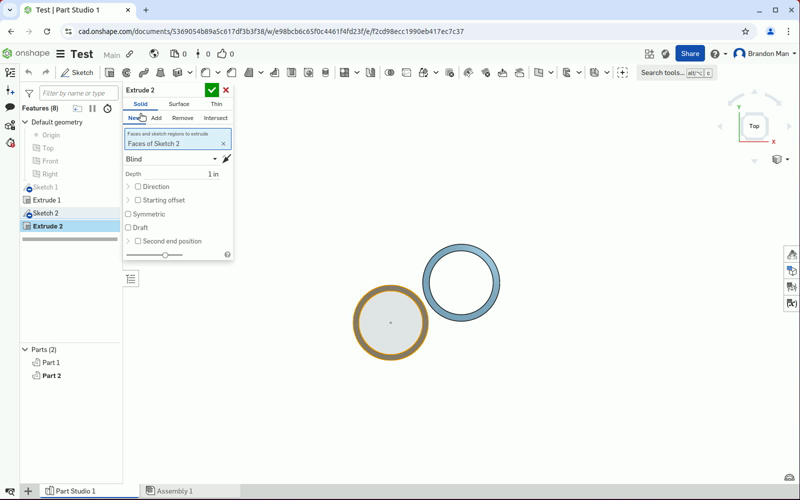
mouse_move(137, 120)
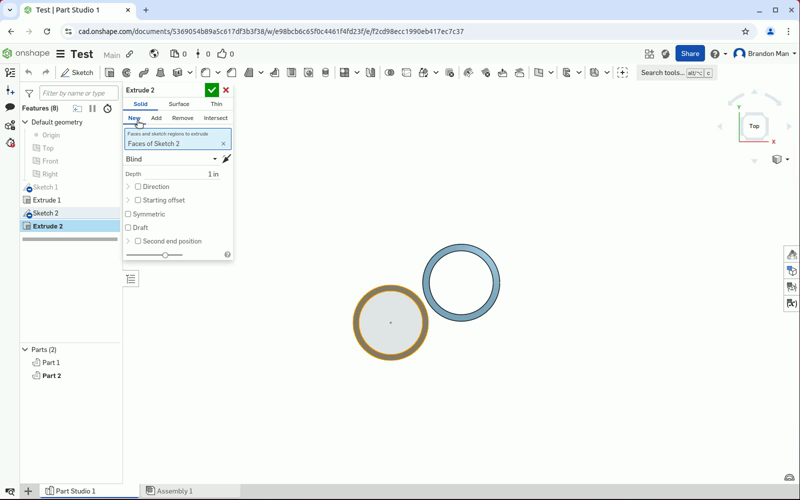
click(137, 120)
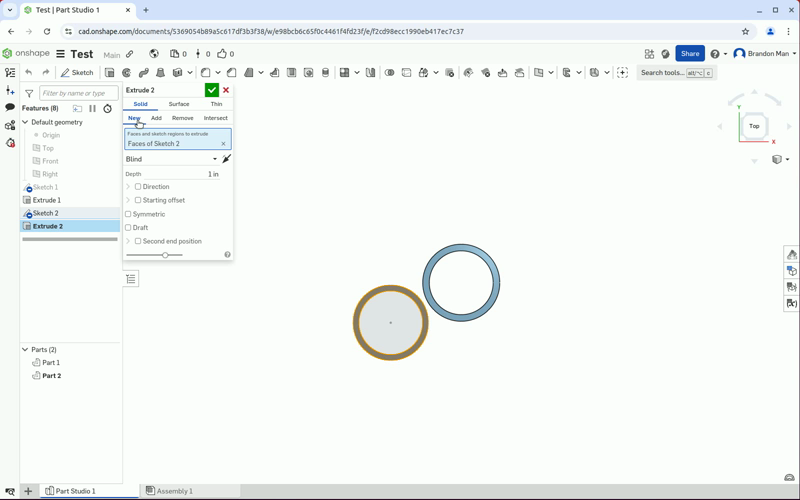
key(tab, 4)
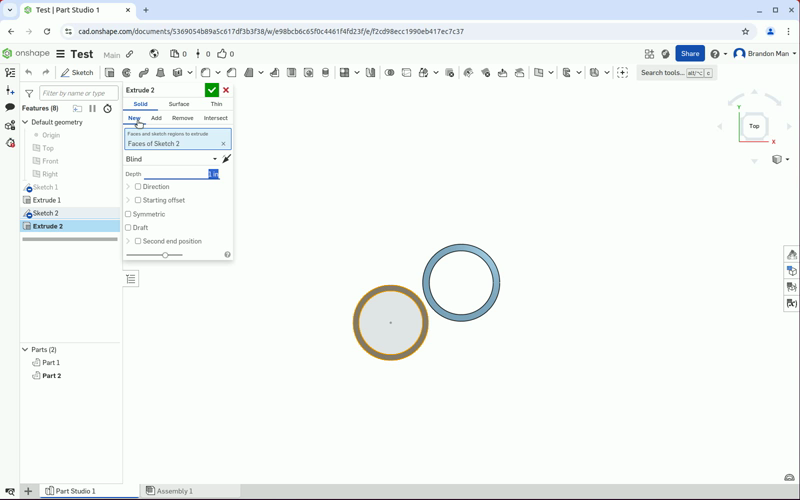
text(4.092)
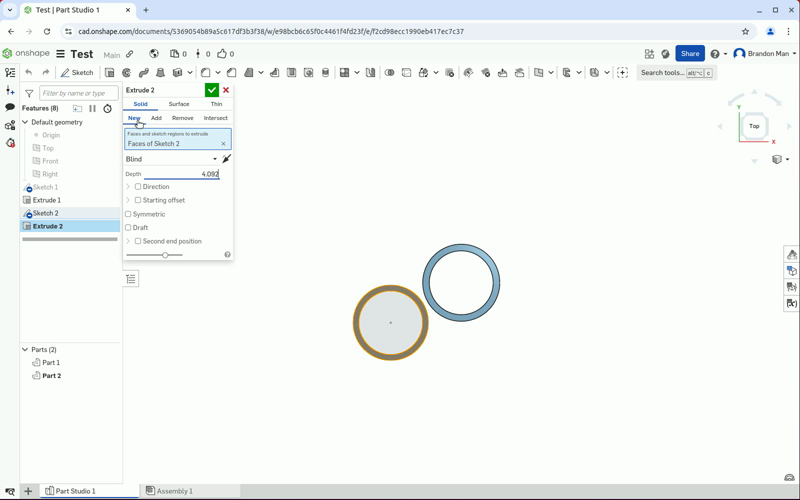
key(enter)
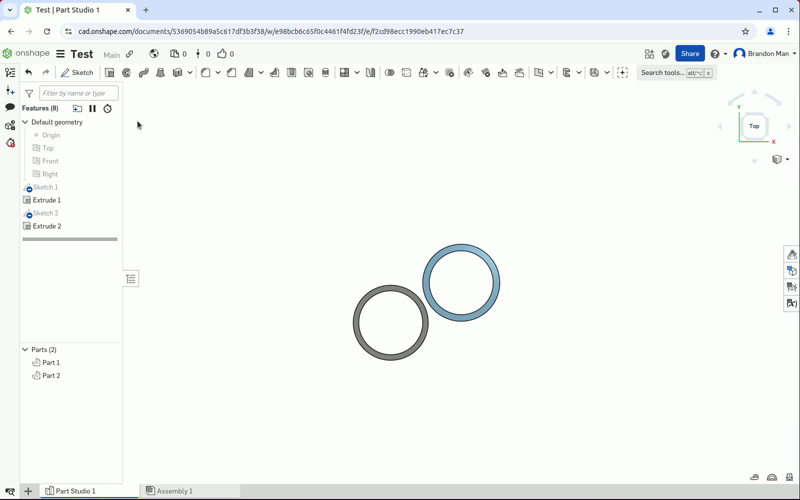
key(shift+h)
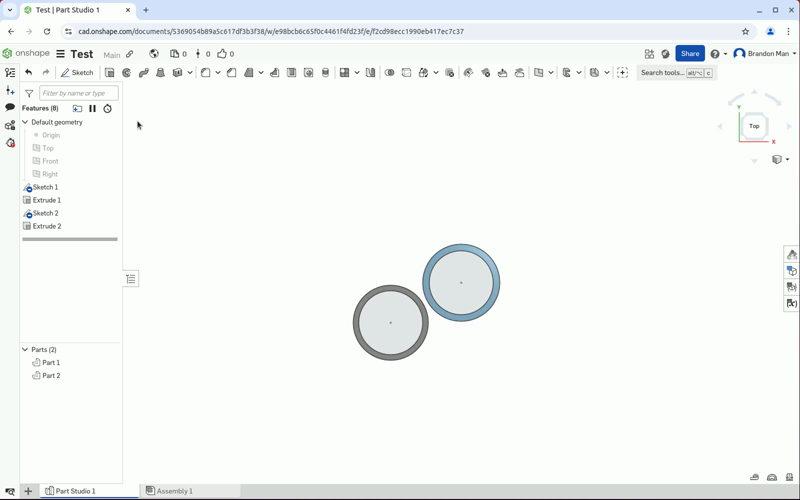
key(shift+h)
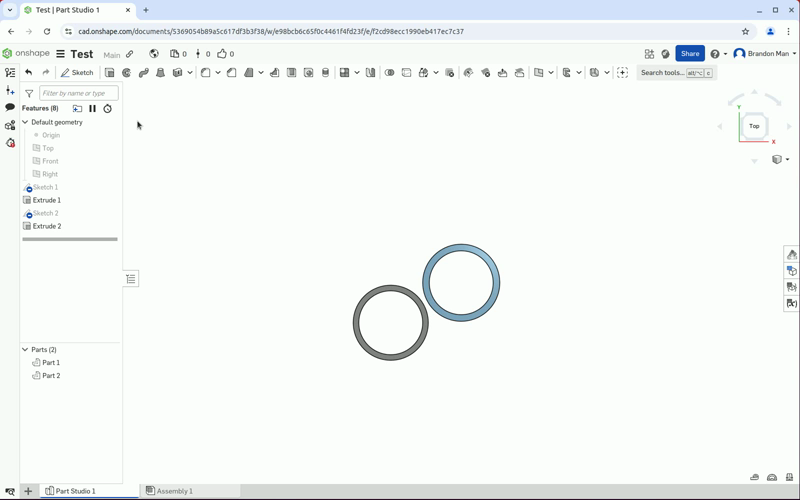
mouse_move(73, 189)
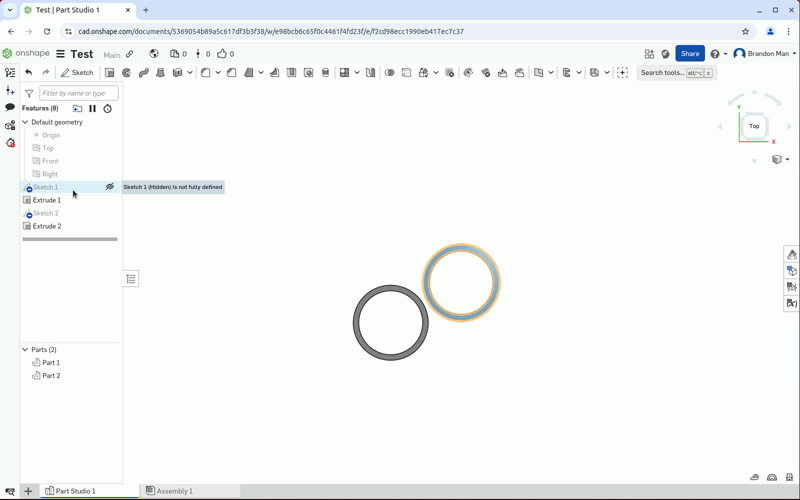
click(73, 189)
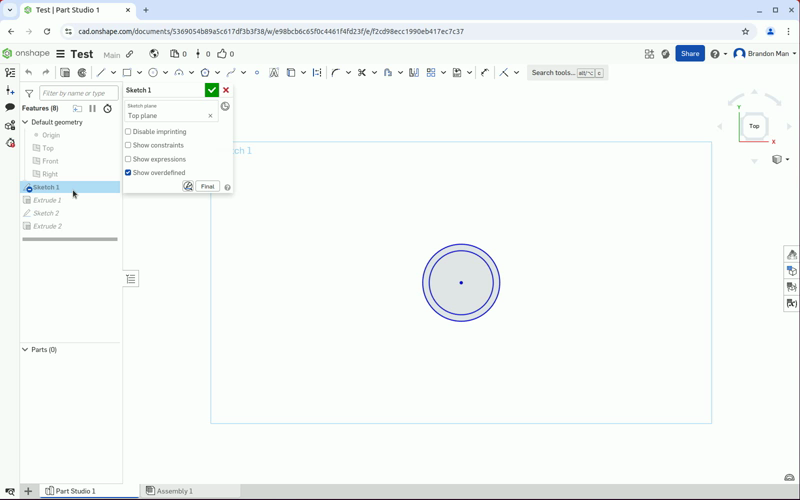
mouse_move(229, 92)
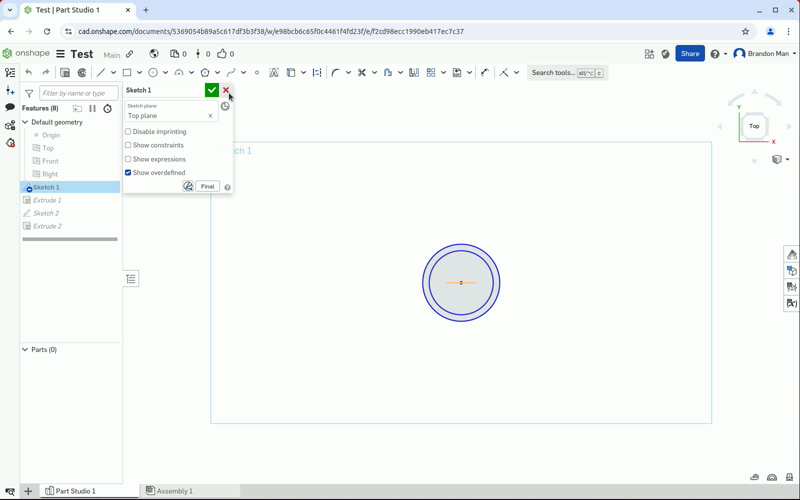
click(229, 92)
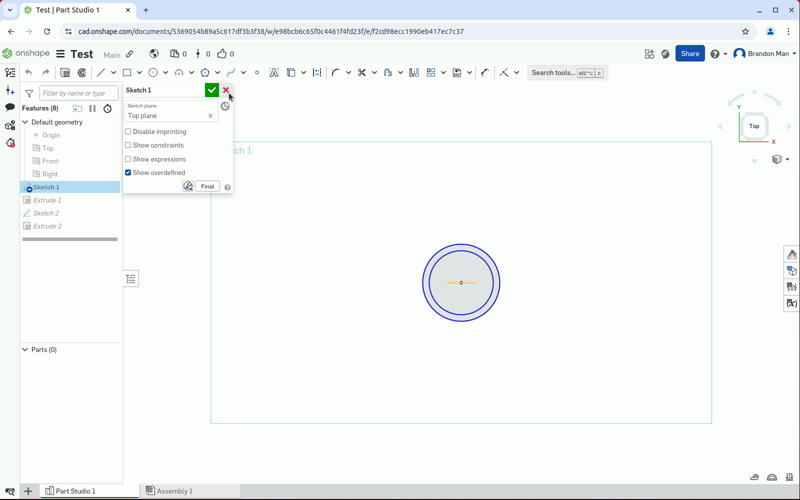
key(shift+s)
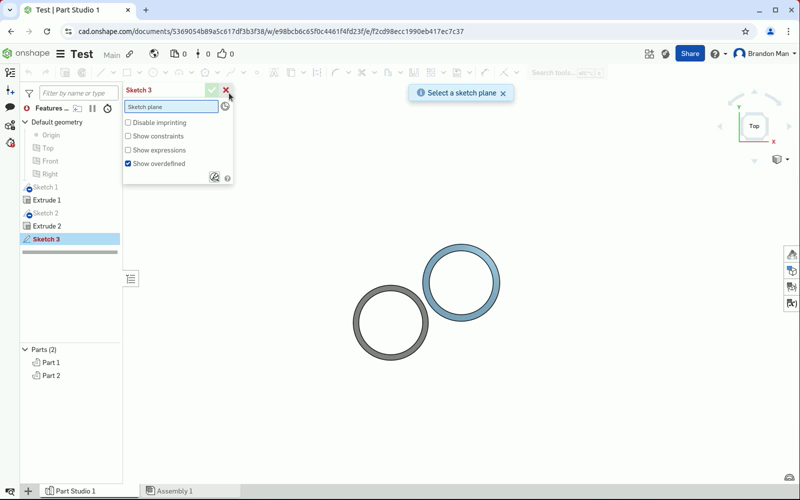
mouse_move(73, 150)
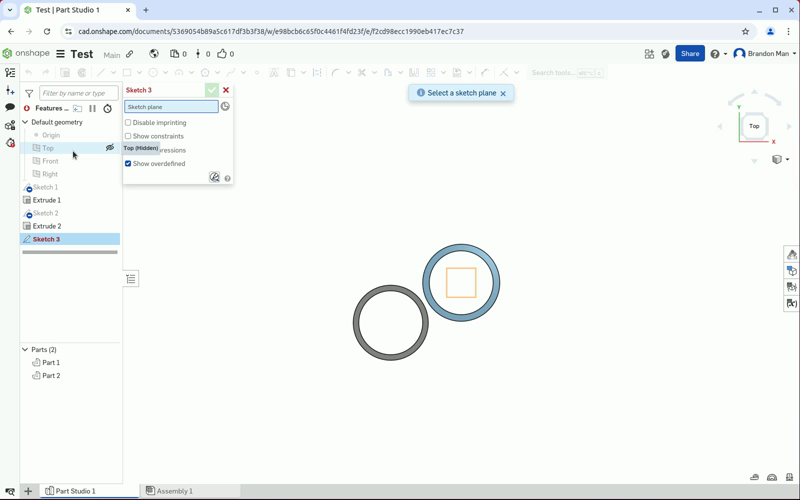
click(73, 150)
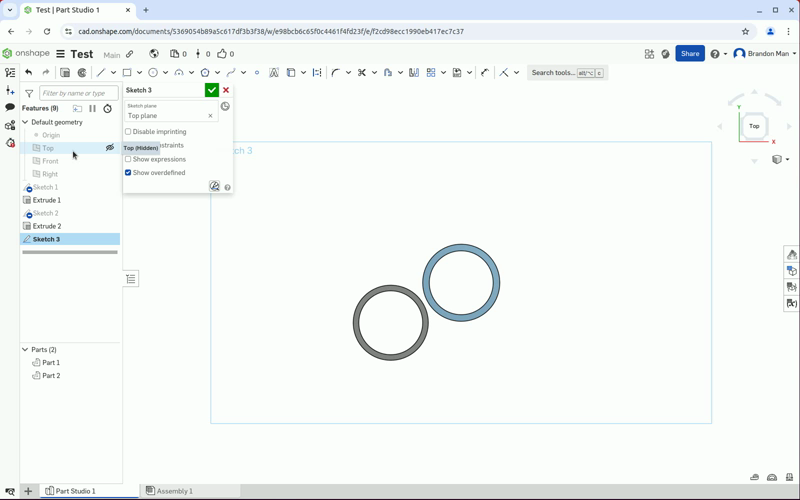
mouse_move(73, 352)
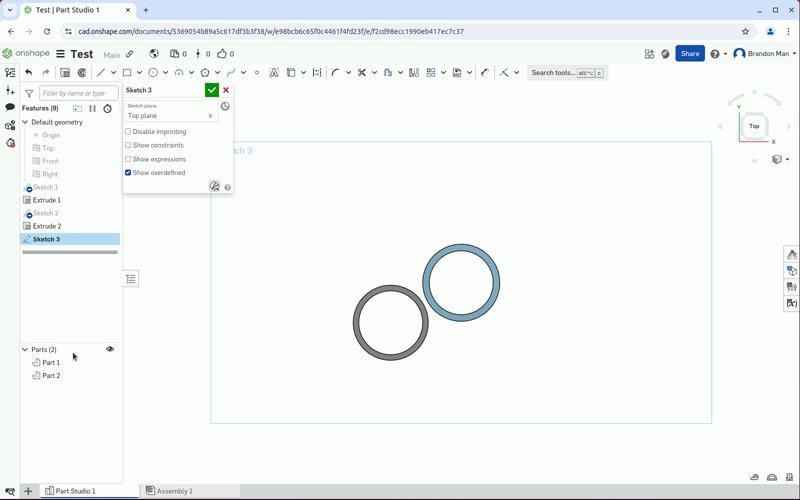
key(y)
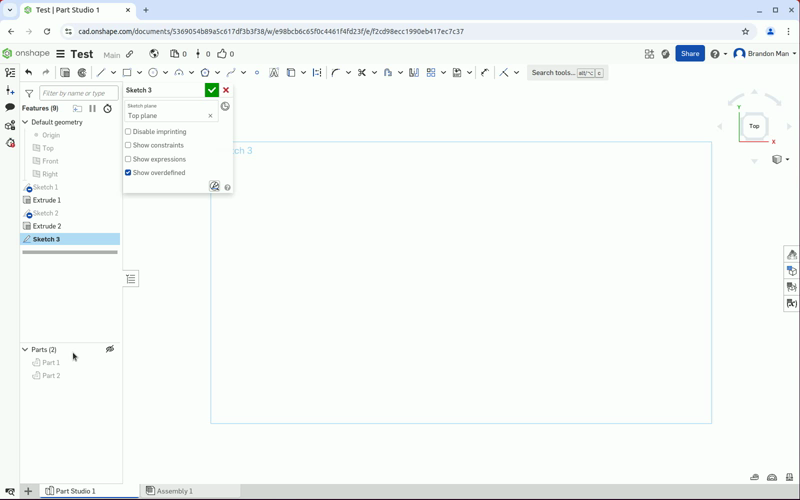
key(c)
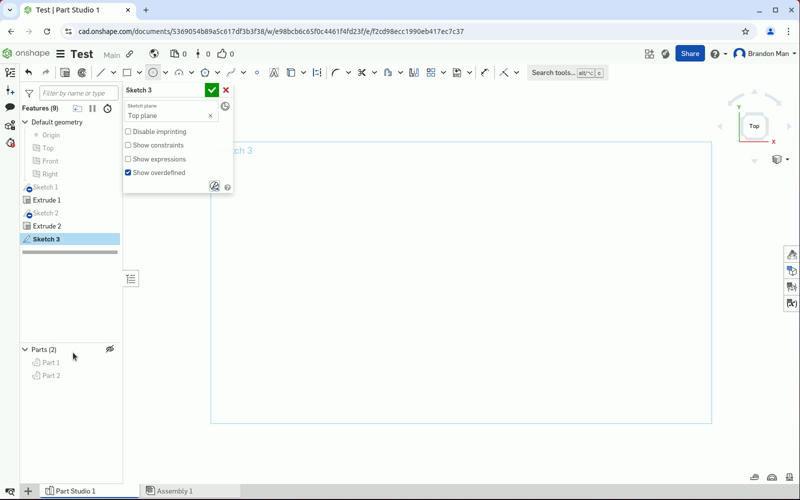
key_down(shift)
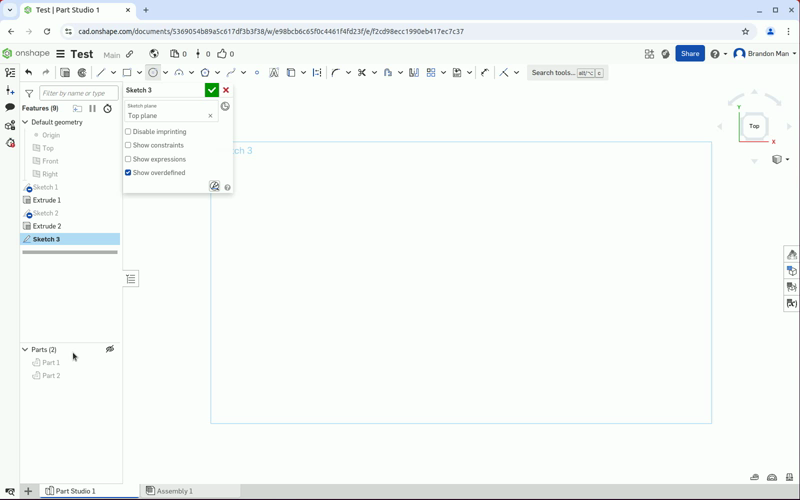
mouse_move(522, 330)
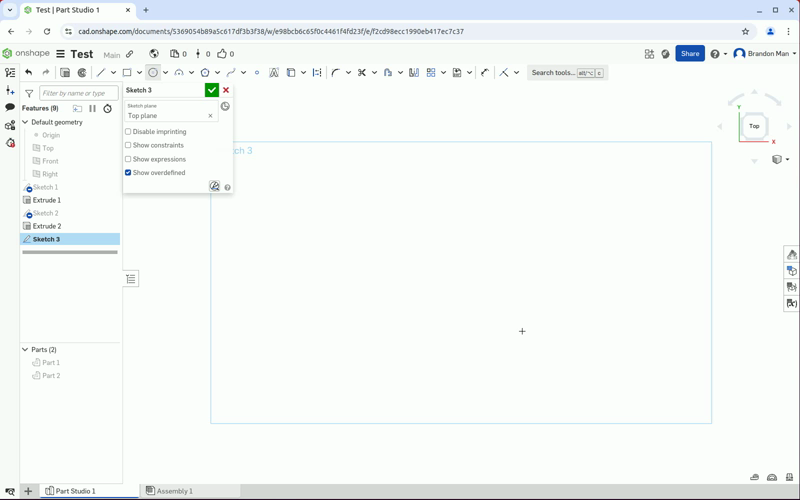
click(522, 330)
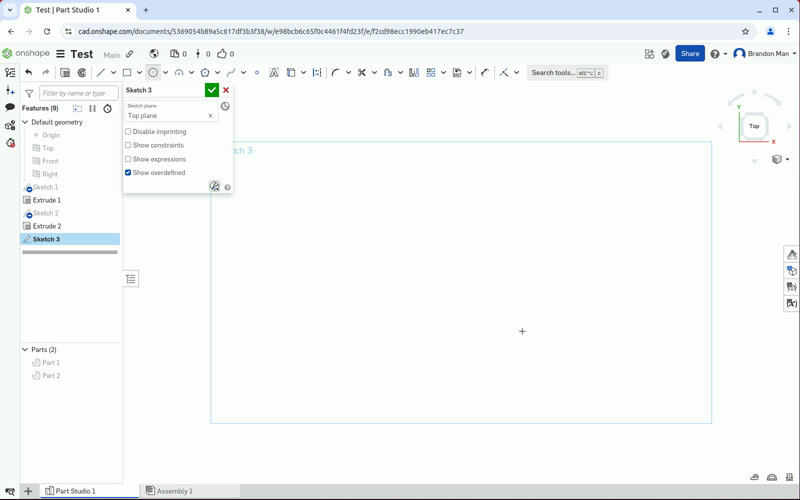
key_up(shift)
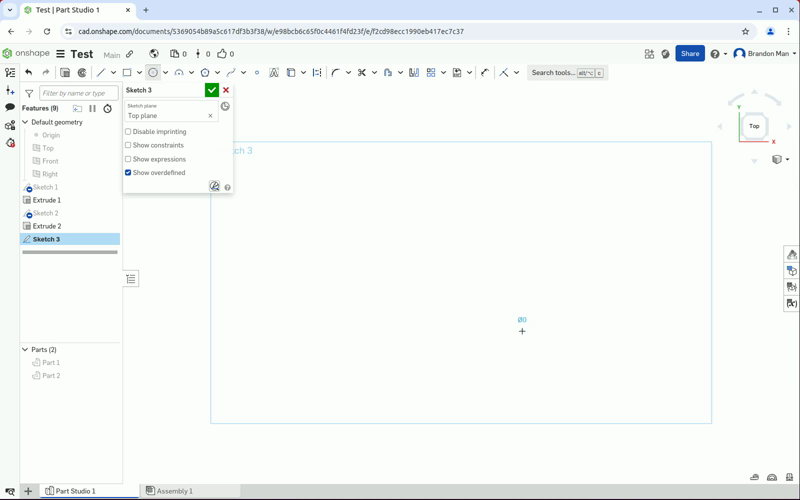
mouse_move(559, 330)
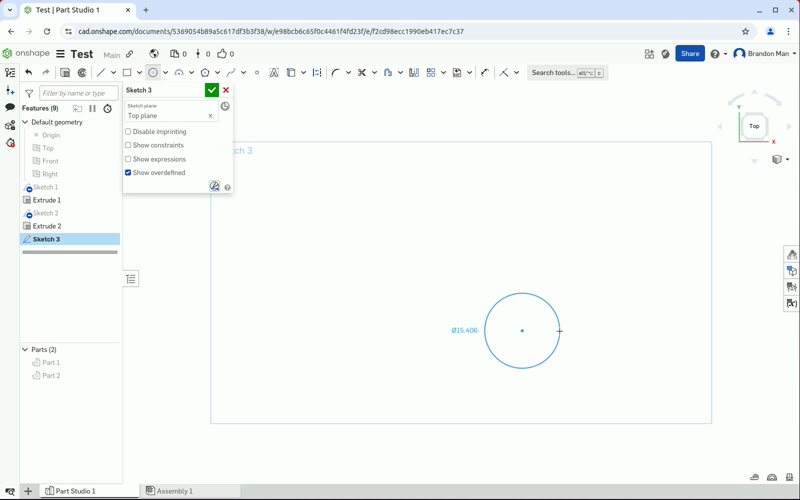
click(559, 330)
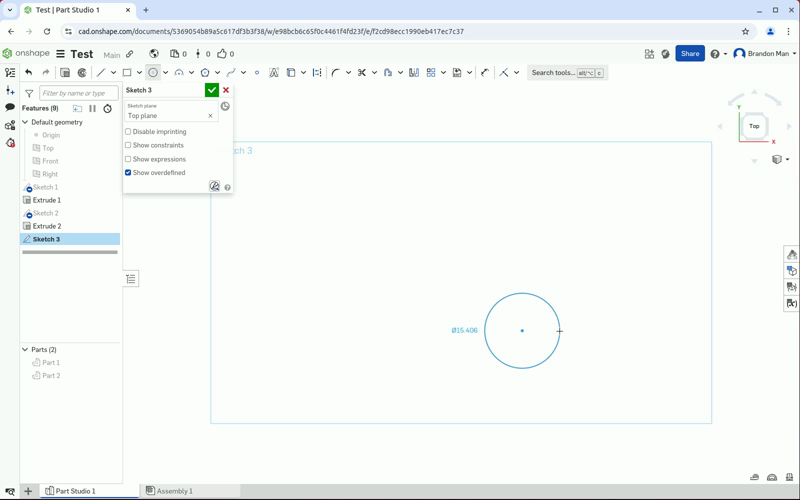
key(esc)
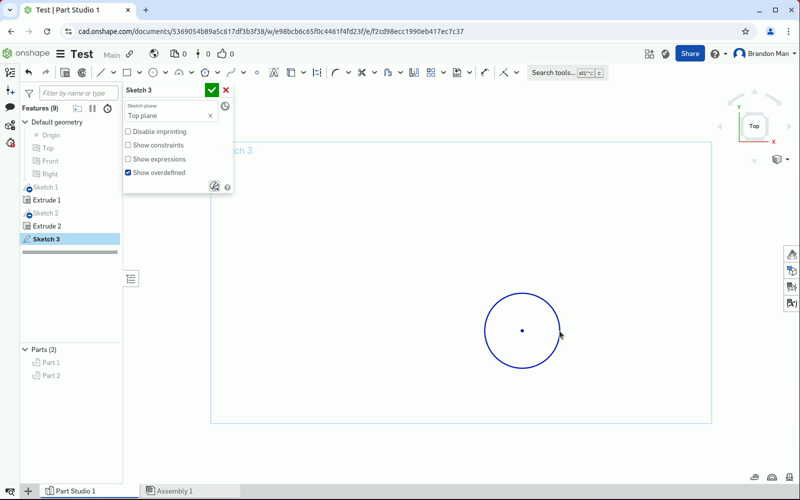
key(c)
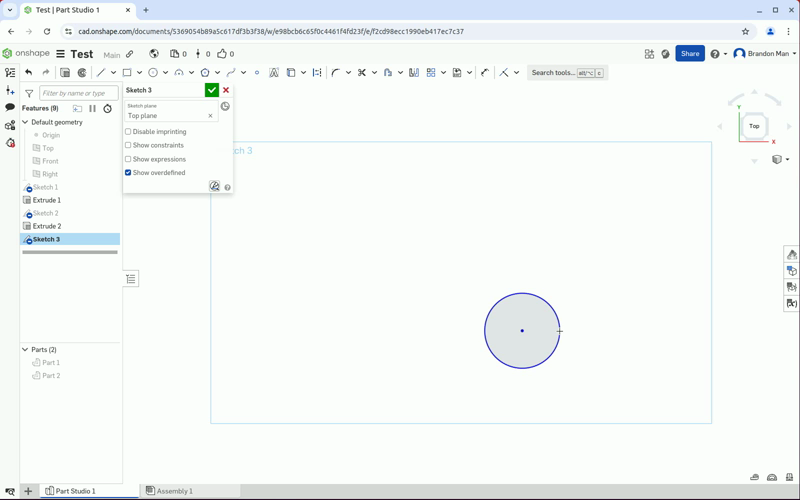
key_down(shift)
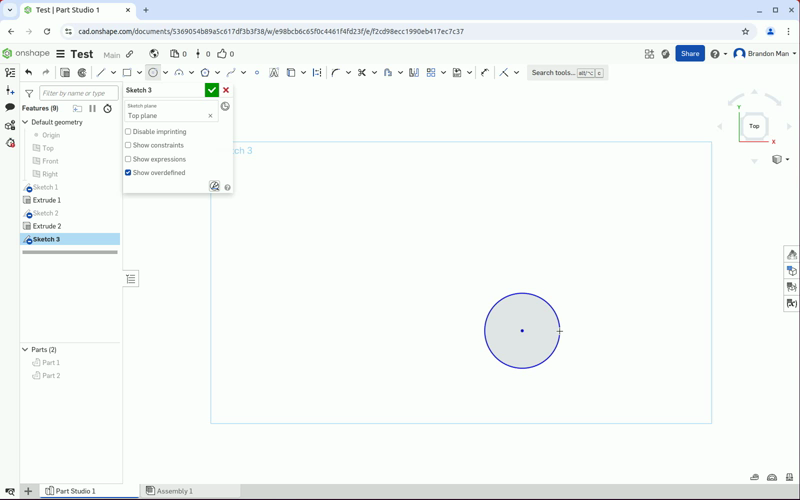
mouse_move(522, 330)
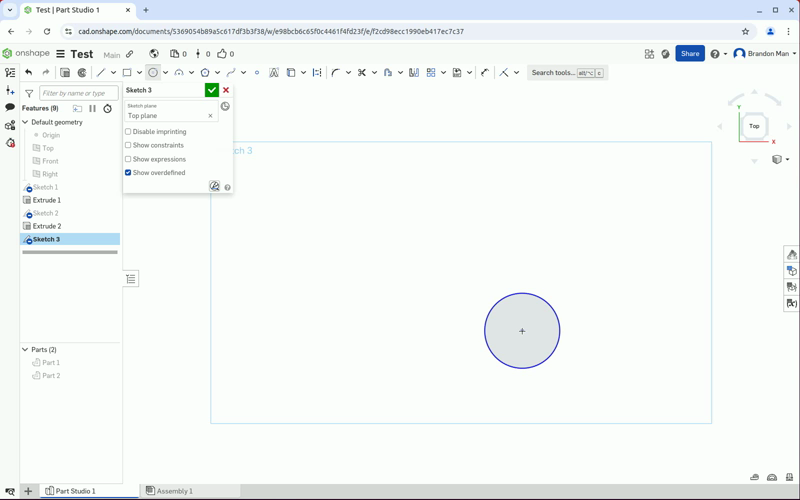
click(522, 330)
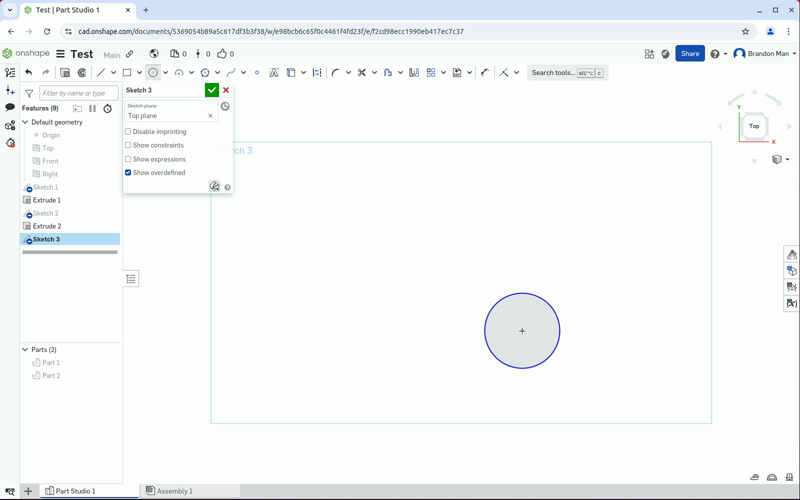
key_up(shift)
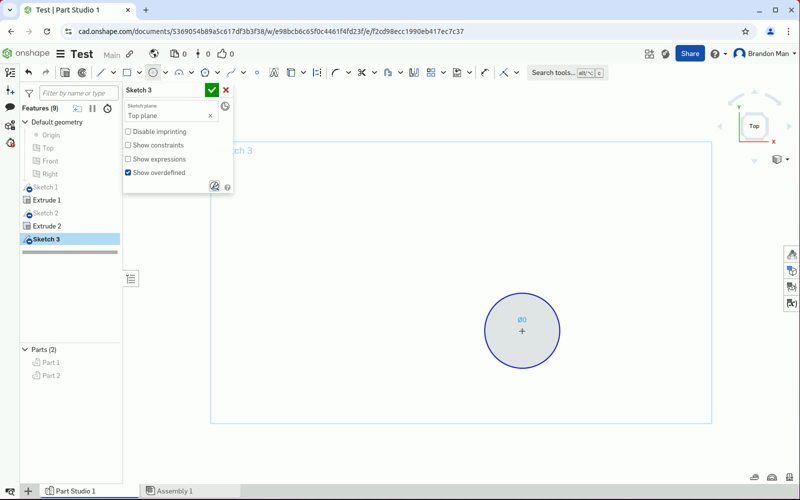
mouse_move(554, 330)
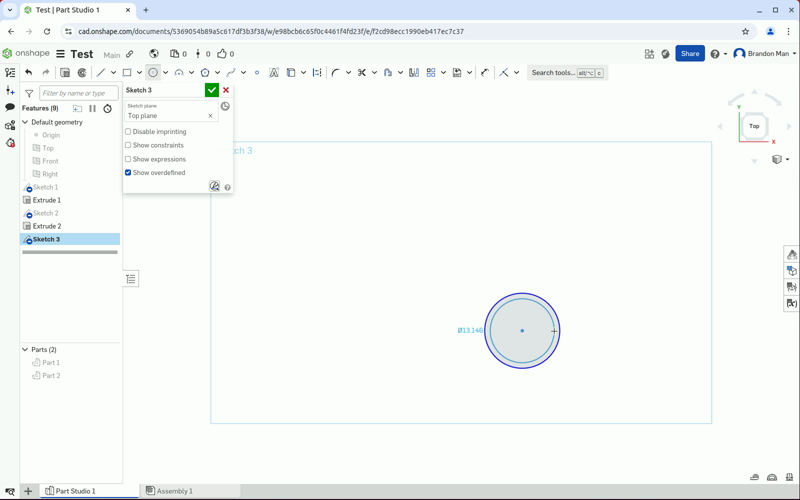
click(554, 330)
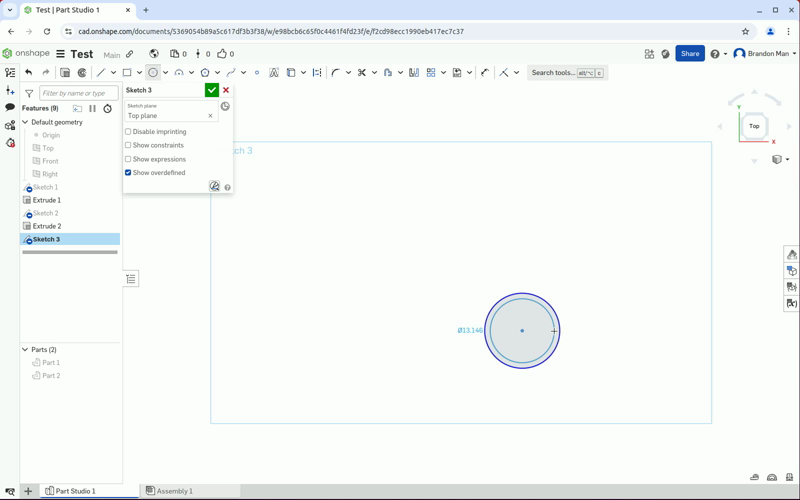
key(esc)
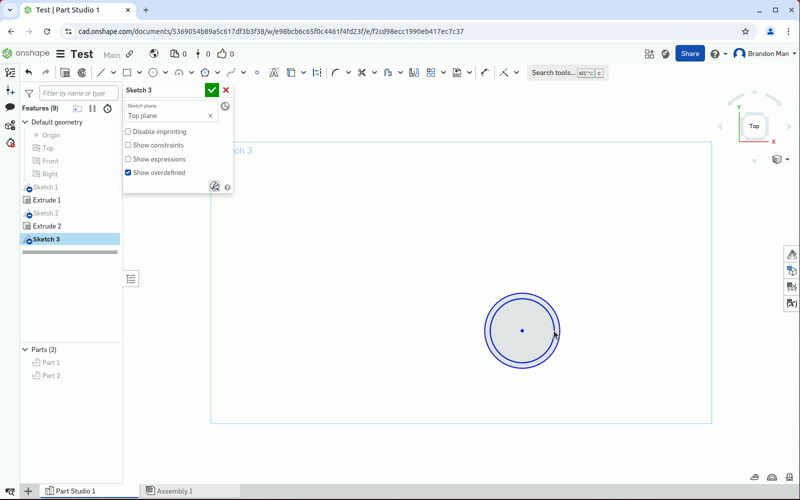
mouse_move(554, 317)
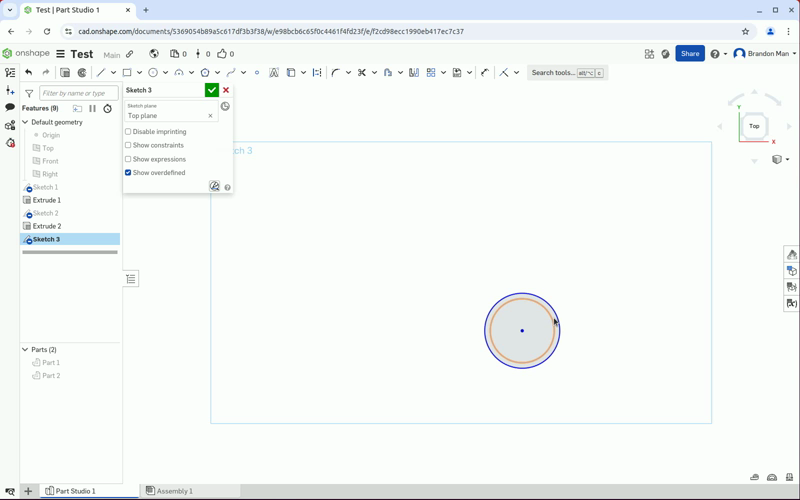
scroll(6)
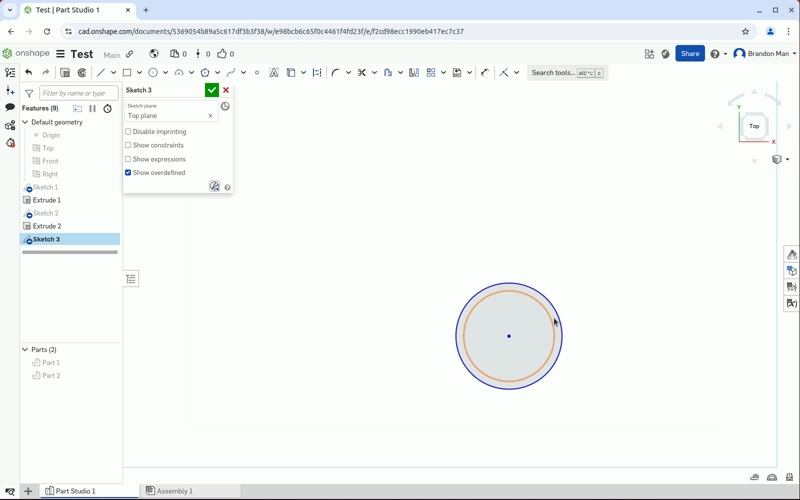
scroll(6)
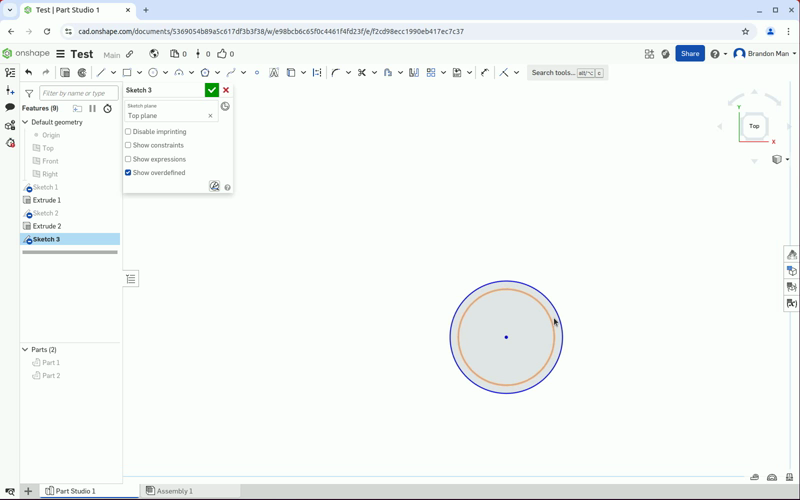
scroll(6)
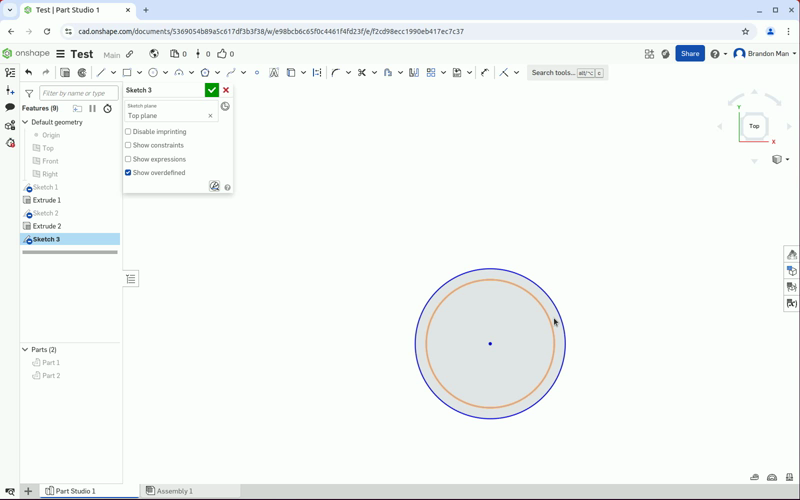
scroll(6)
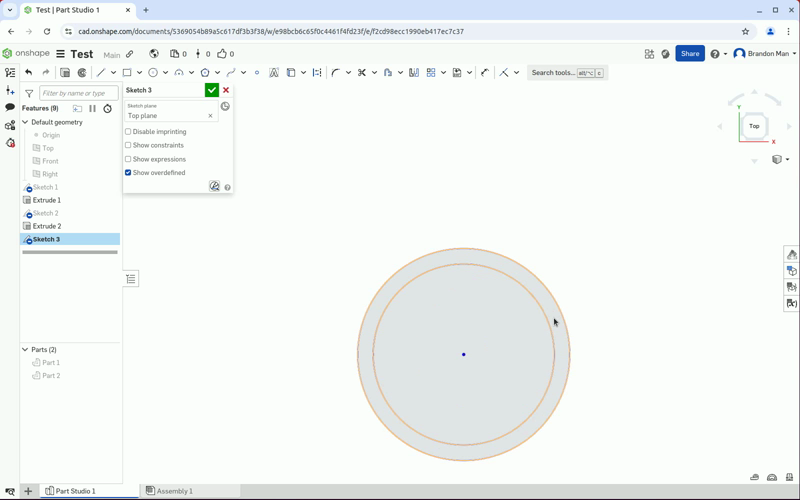
scroll(6)
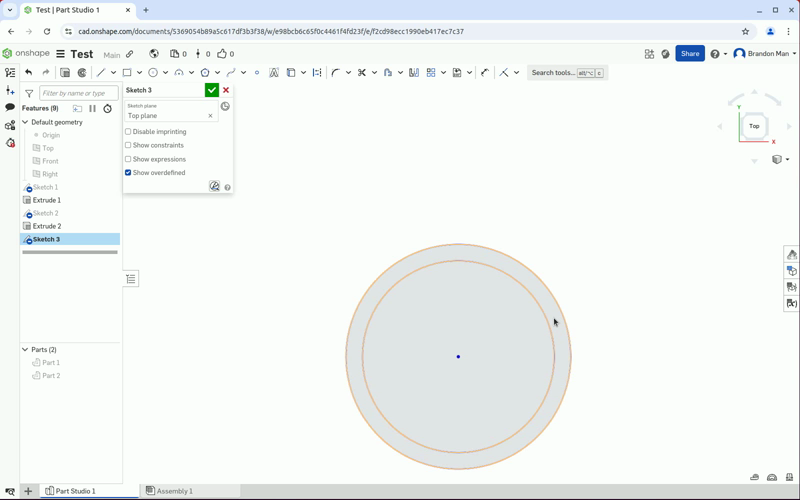
scroll(6)
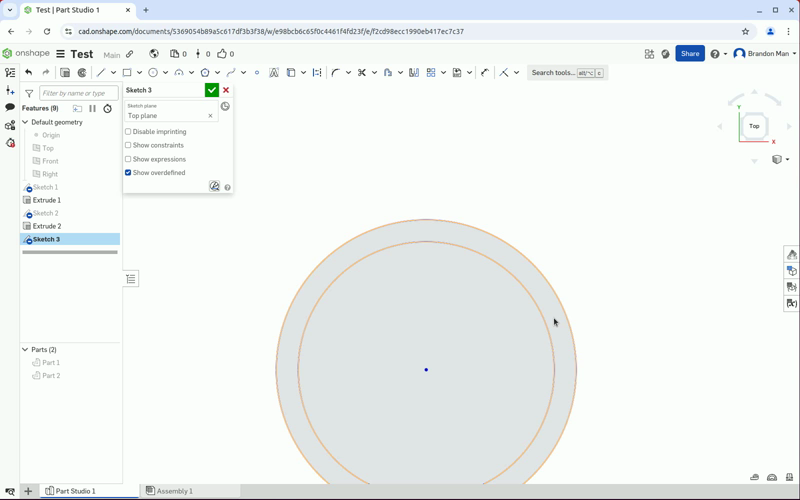
scroll(6)
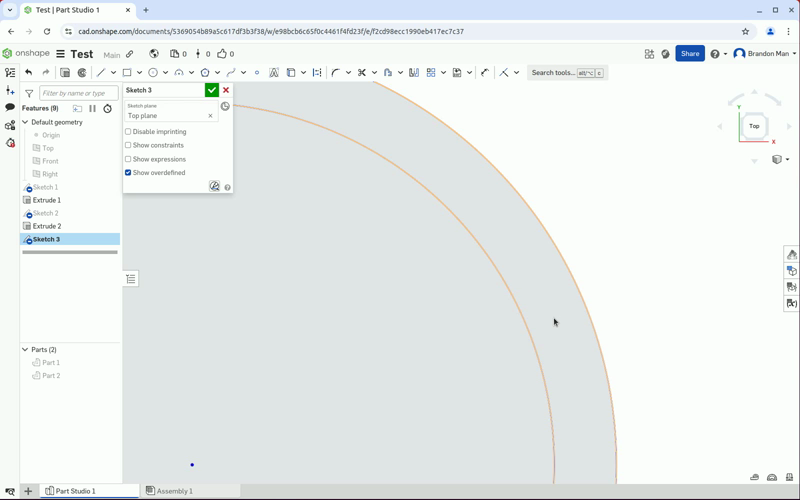
click(554, 317)
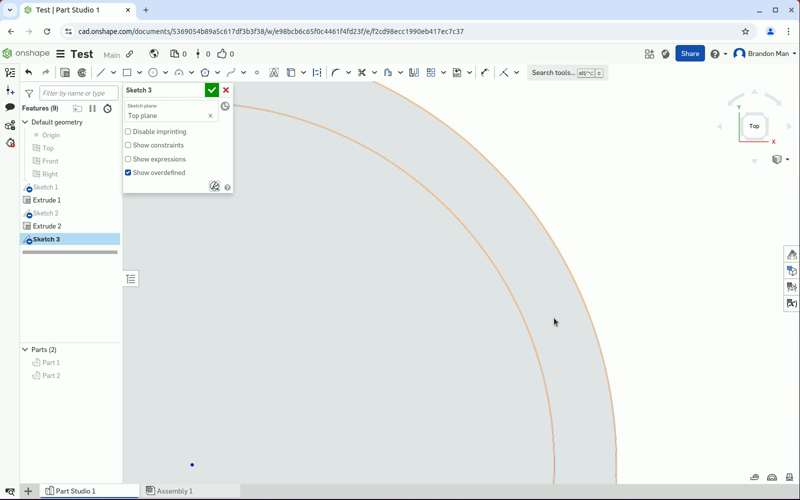
scroll(-6)
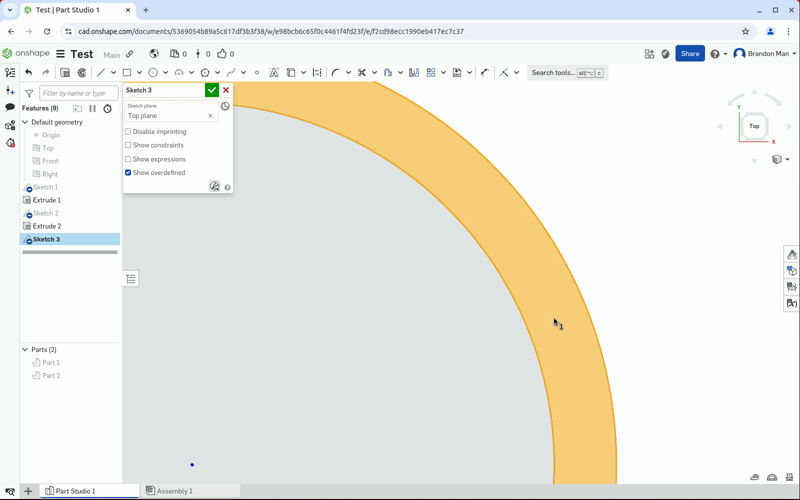
scroll(-6)
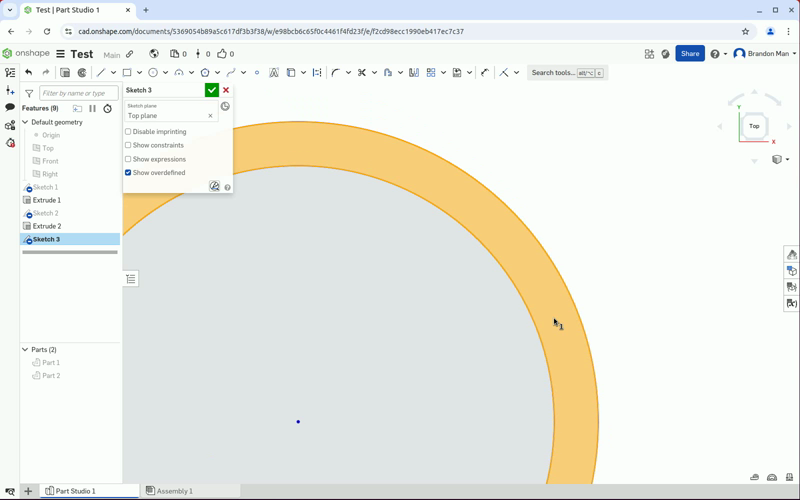
scroll(-6)
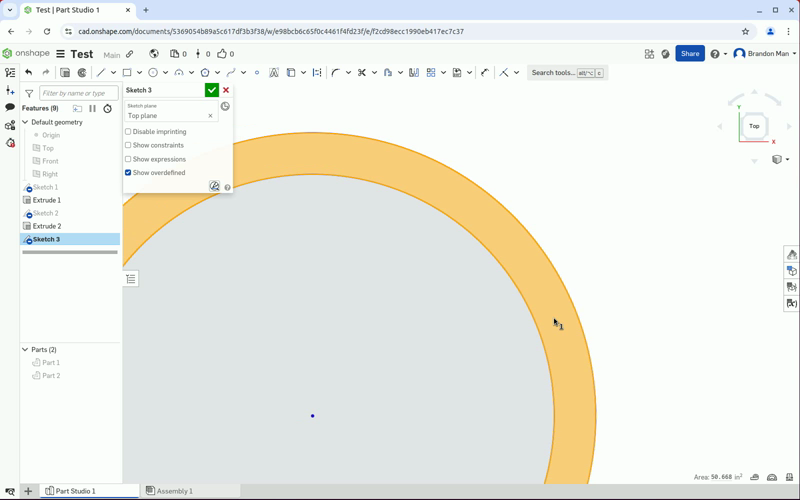
scroll(-6)
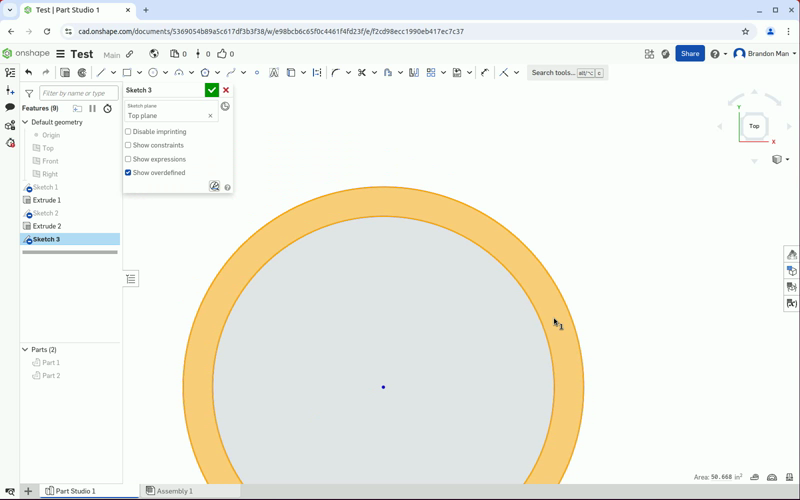
scroll(-6)
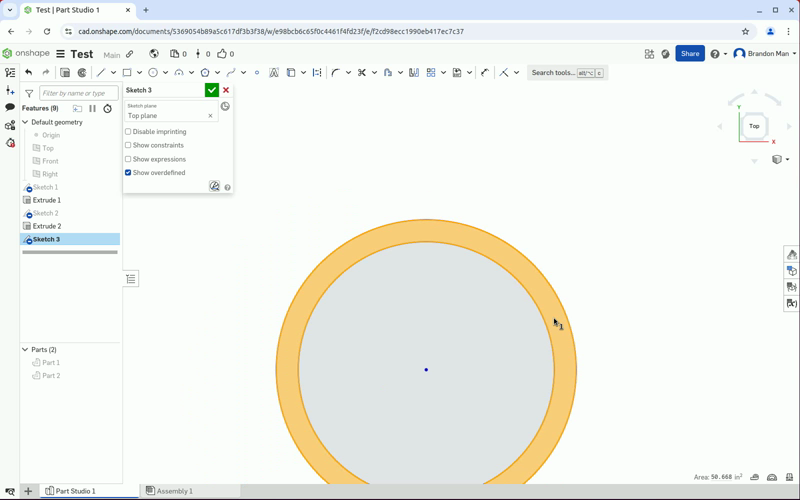
scroll(-6)
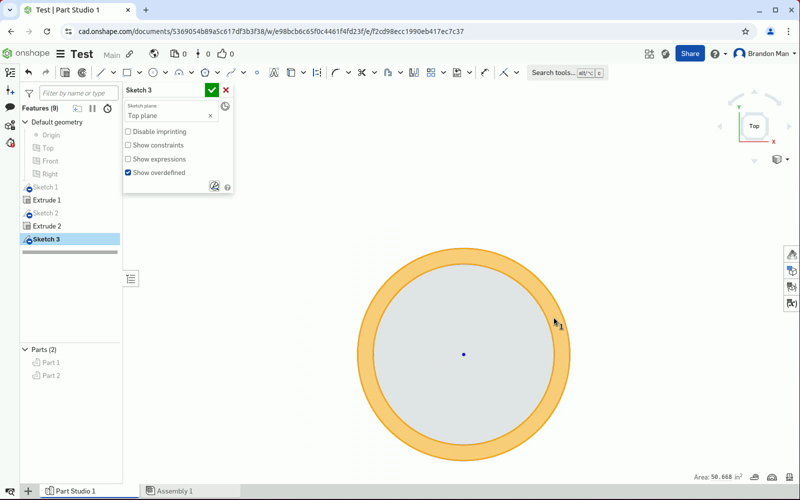
scroll(-6)
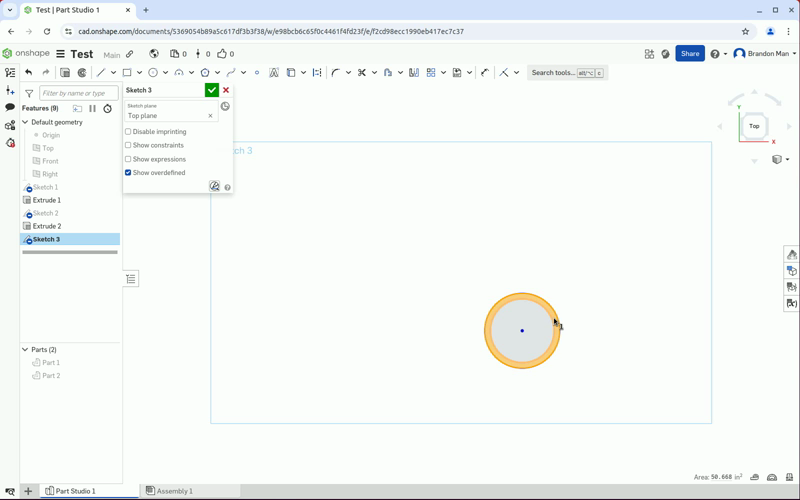
mouse_move(73, 352)
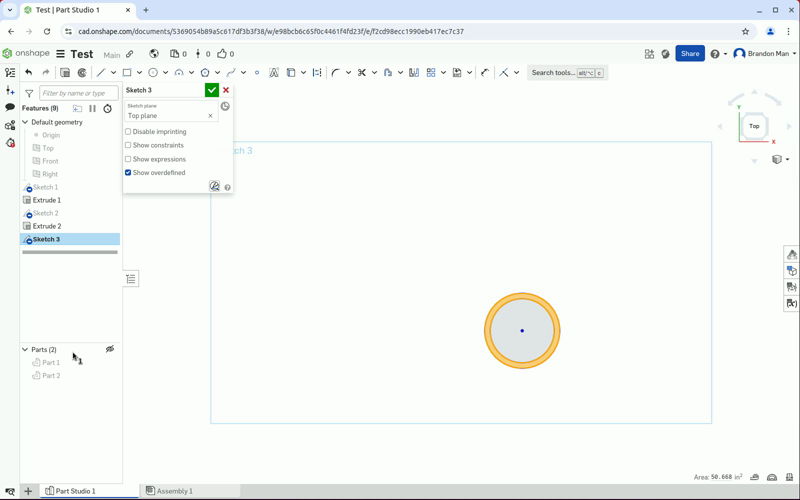
key(shift+y)
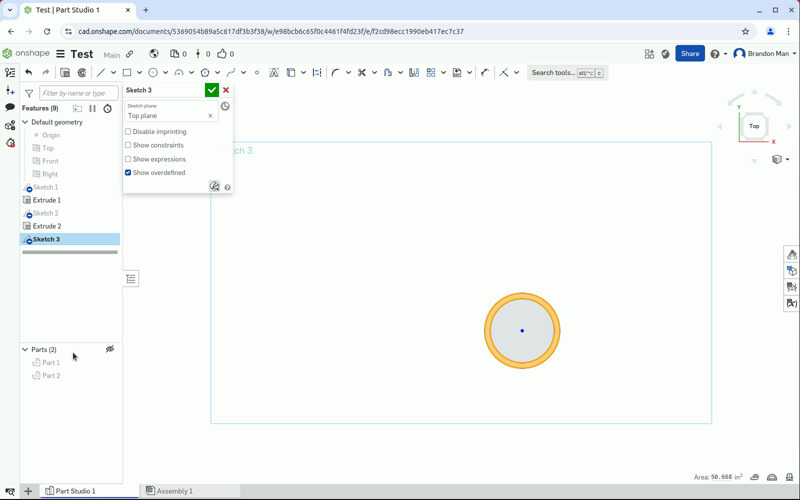
key(shift+e)
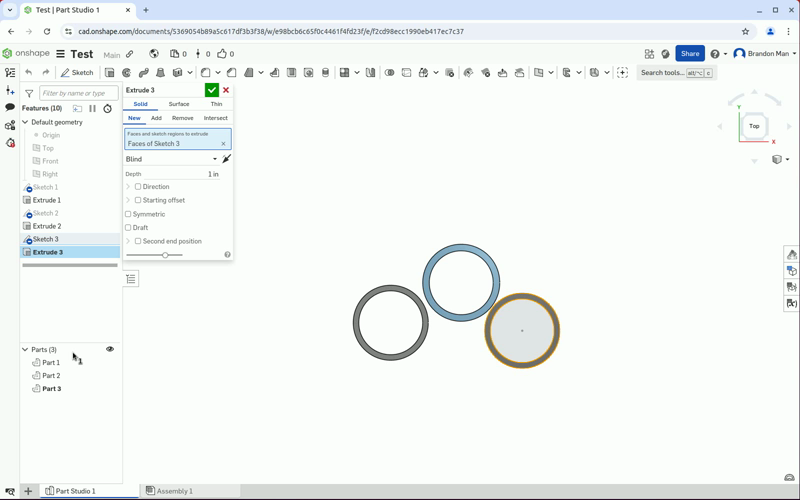
mouse_move(143, 106)
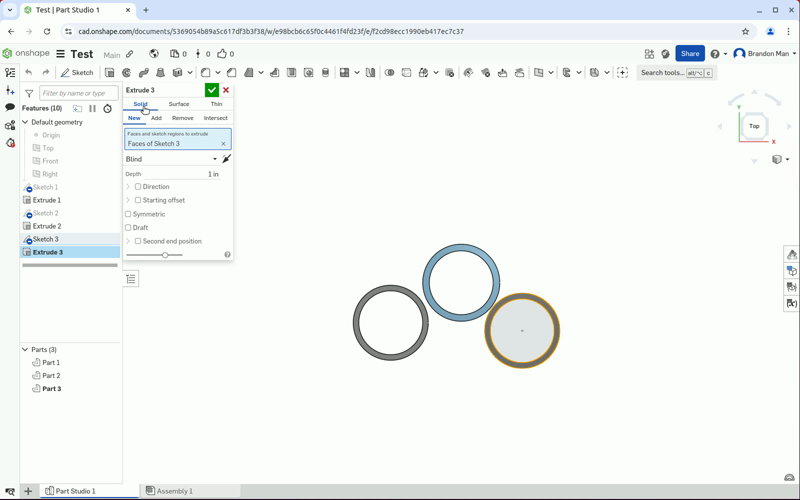
click(143, 106)
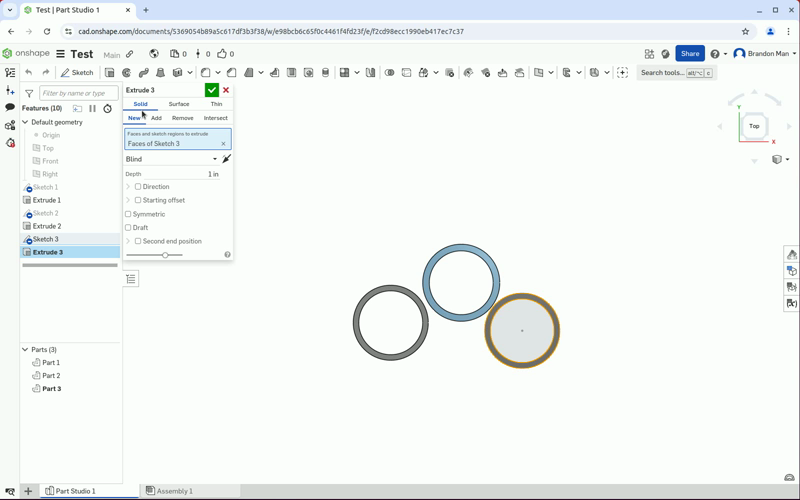
mouse_move(137, 120)
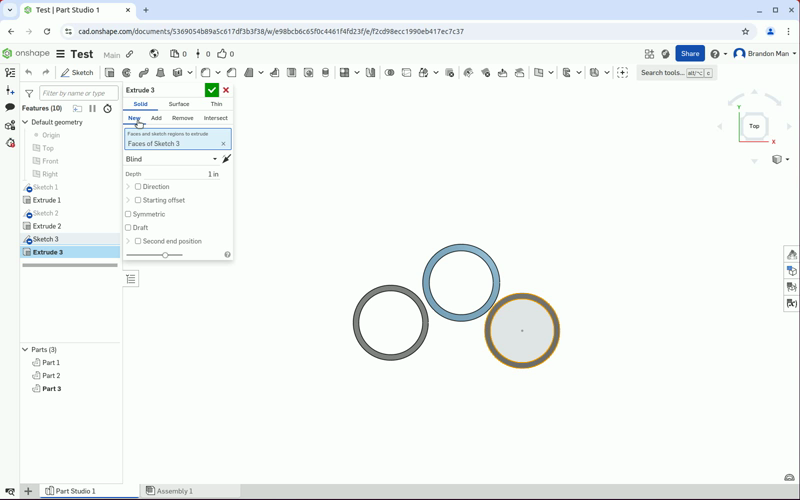
click(137, 120)
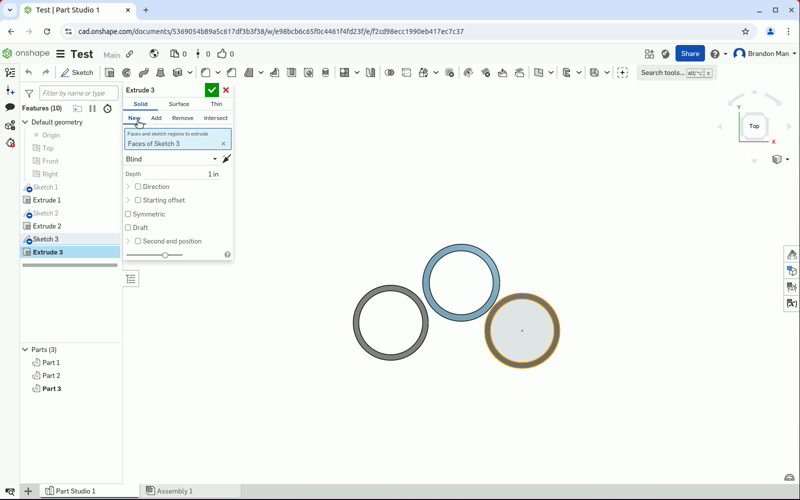
key(tab, 4)
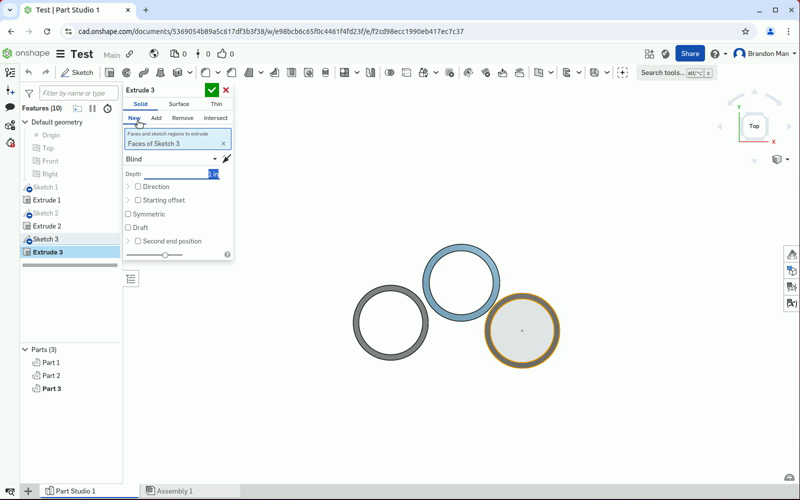
text(4.092)
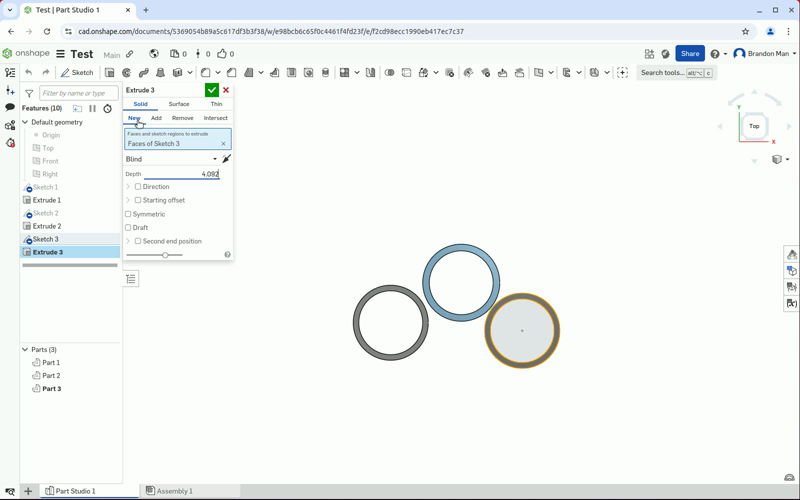
key(enter)
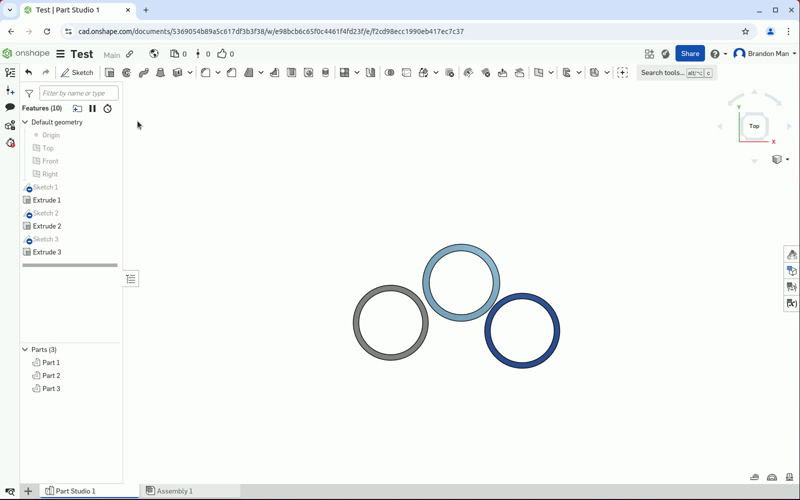
key(shift+h)
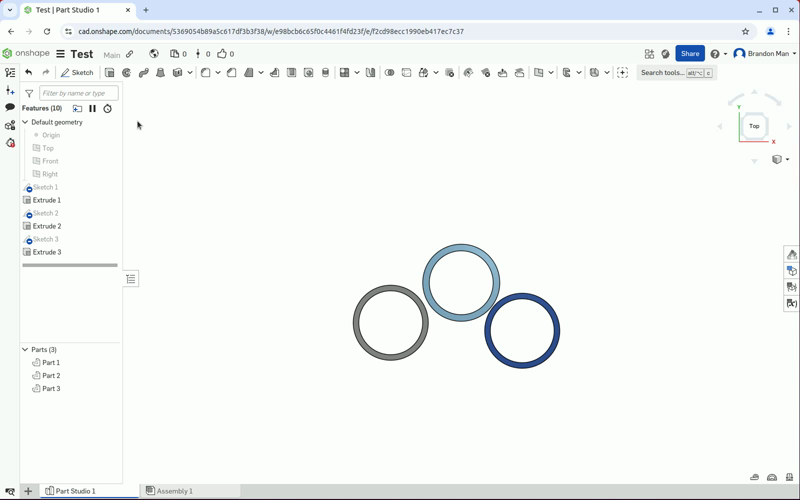
key(shift+h)
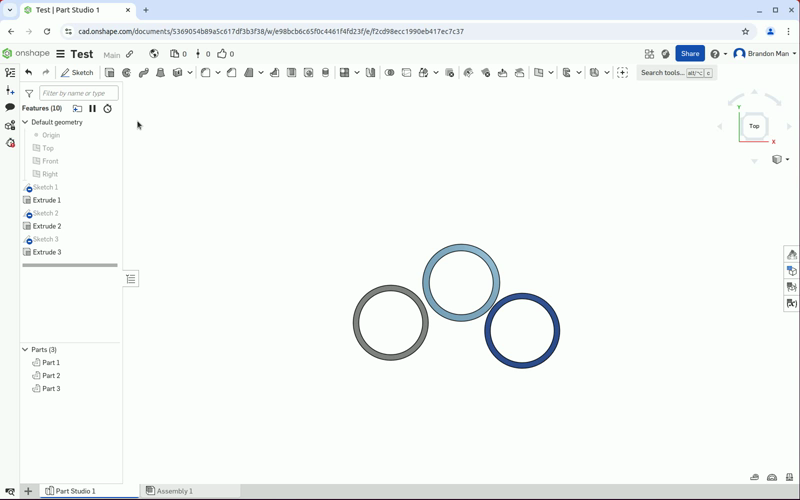
mouse_move(73, 189)
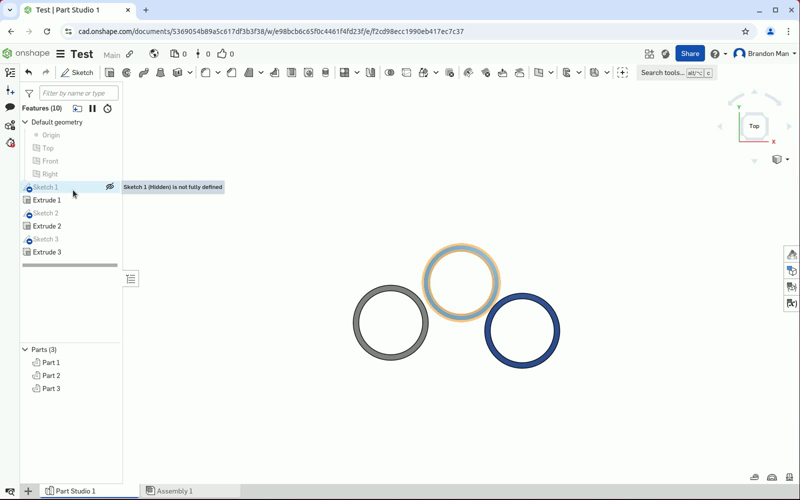
click(73, 189)
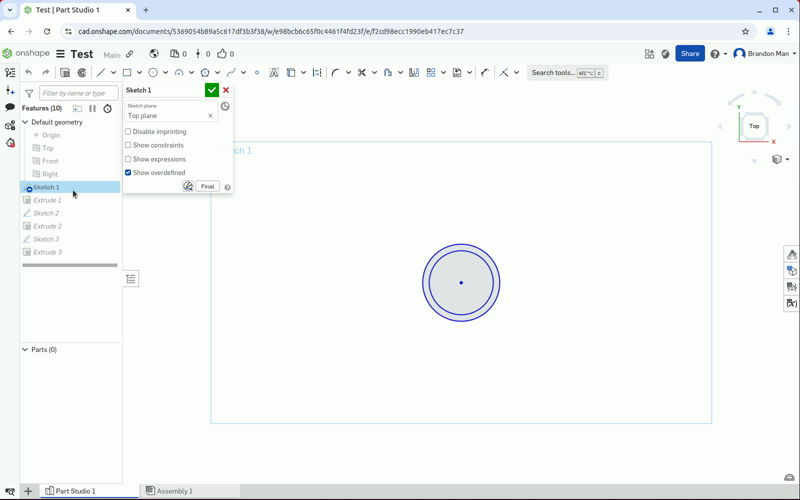
mouse_move(229, 92)
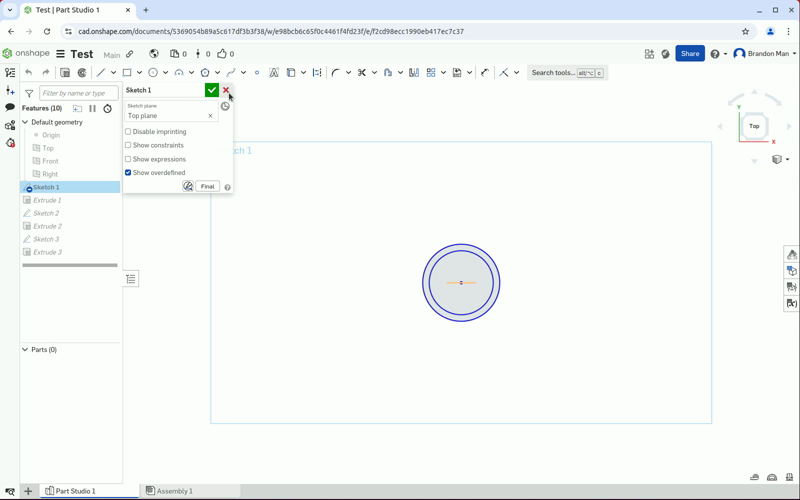
click(229, 92)
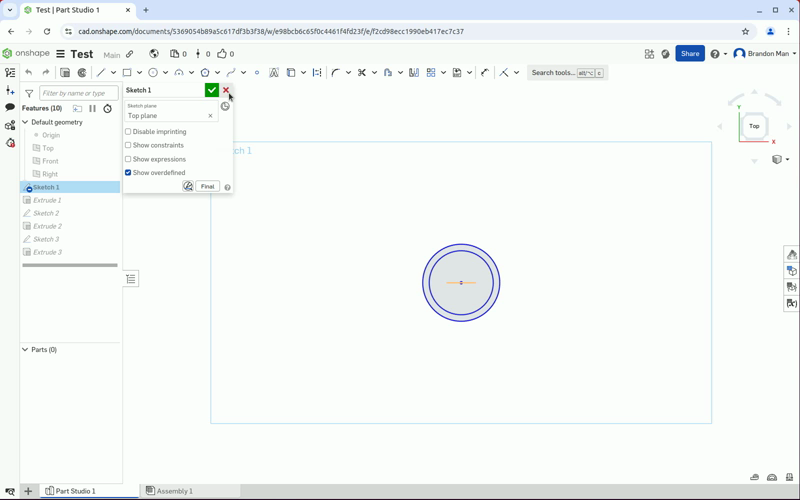
key(shift+s)
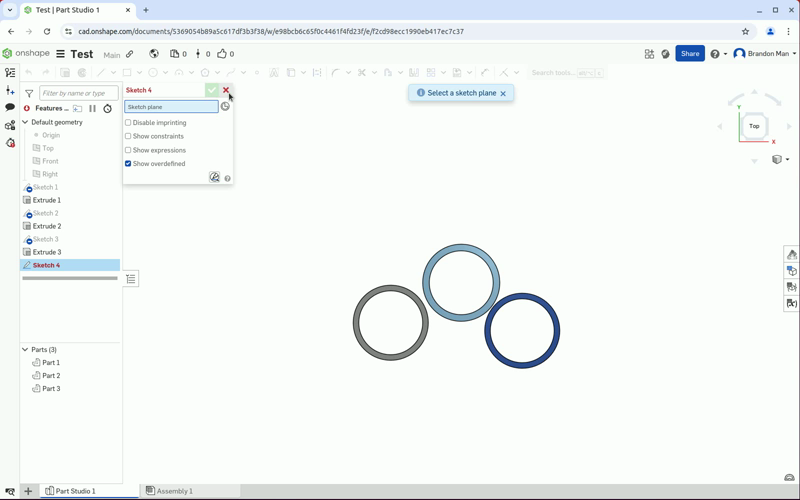
mouse_move(73, 150)
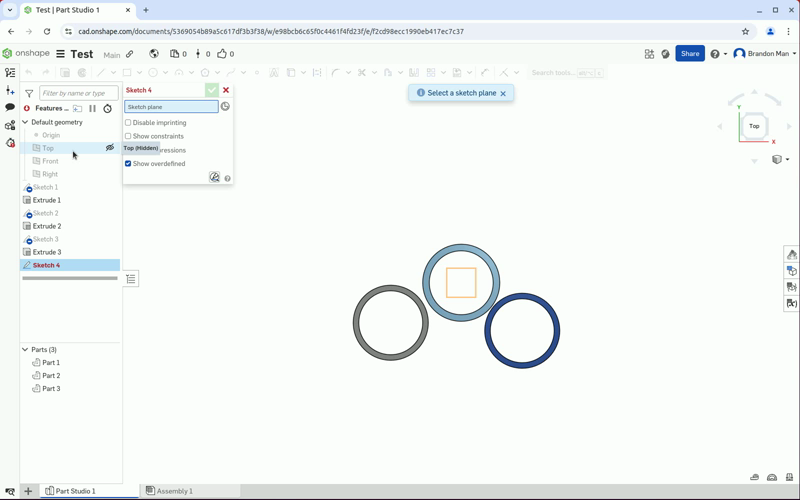
click(73, 150)
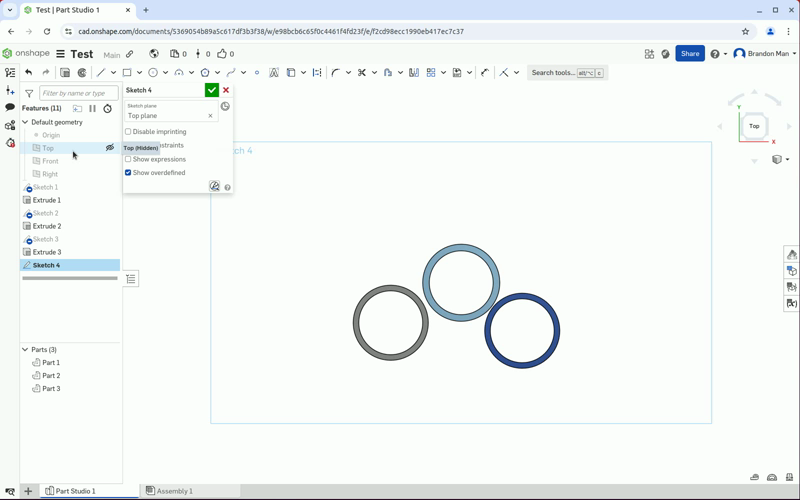
mouse_move(73, 352)
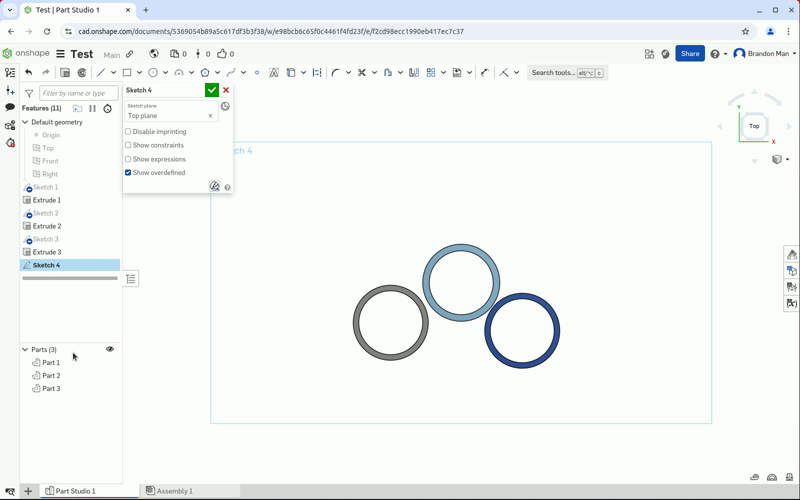
key(y)
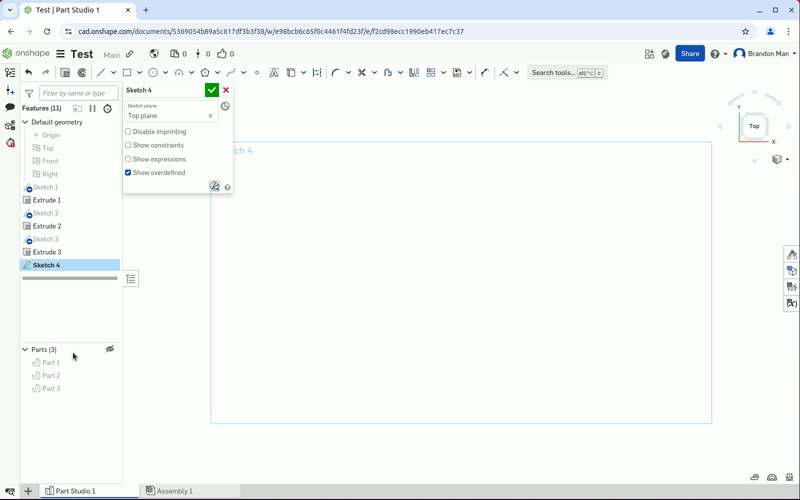
key(c)
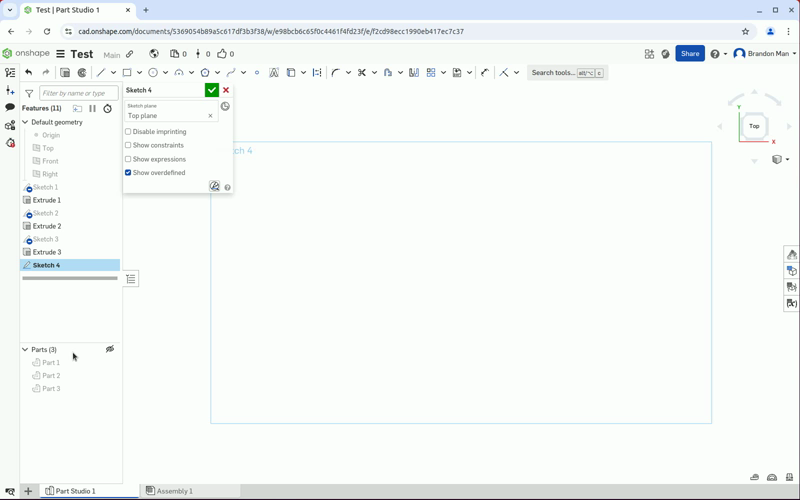
key_down(shift)
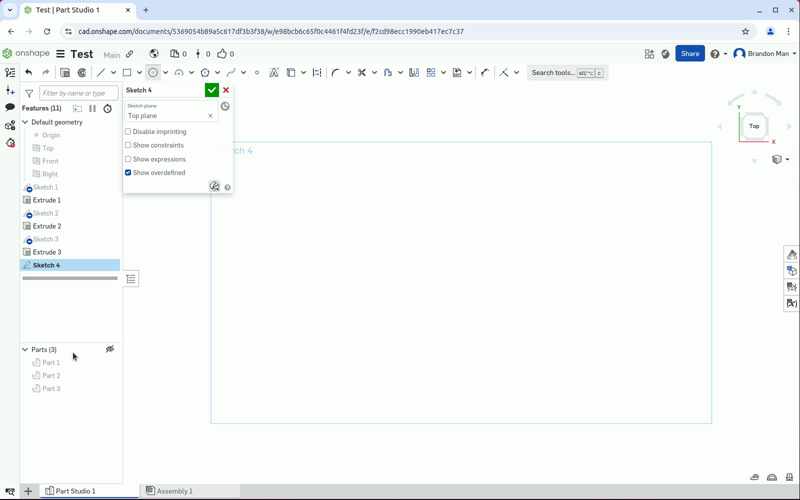
mouse_move(461, 207)
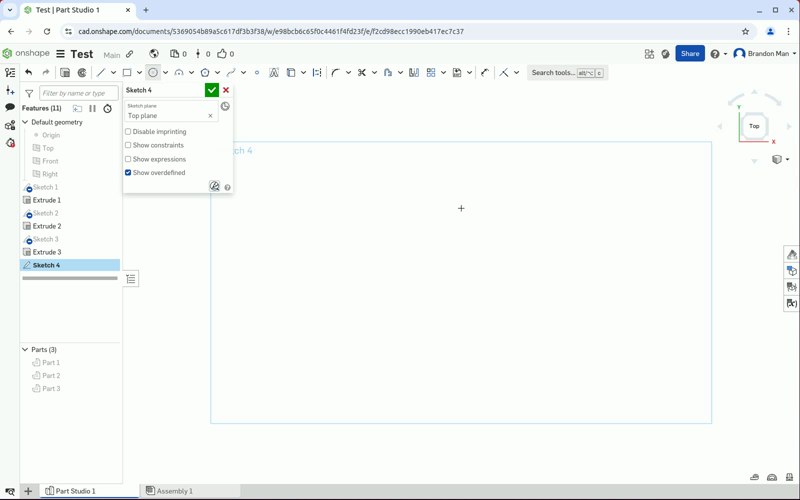
click(461, 207)
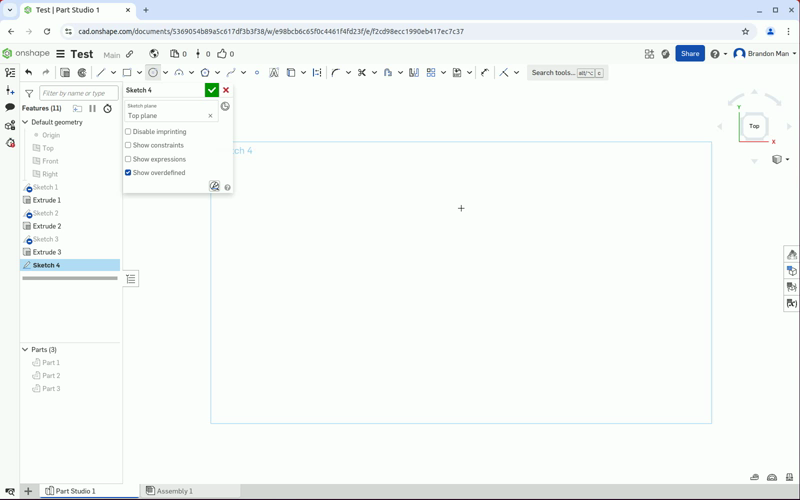
key_up(shift)
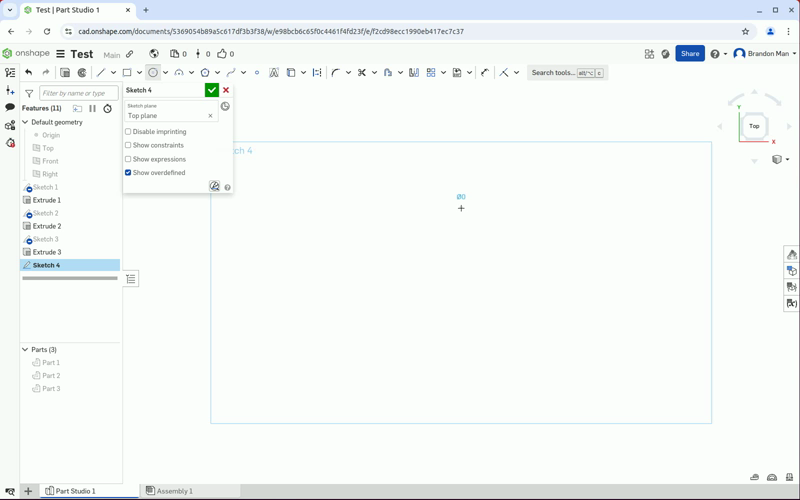
mouse_move(499, 207)
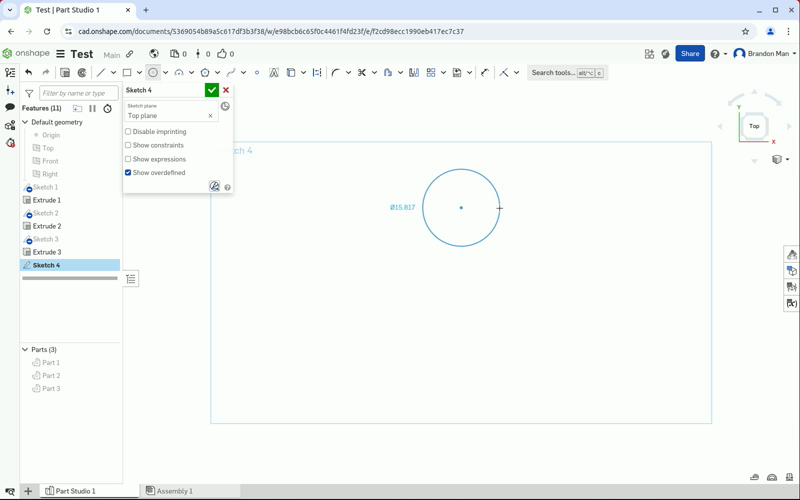
click(499, 207)
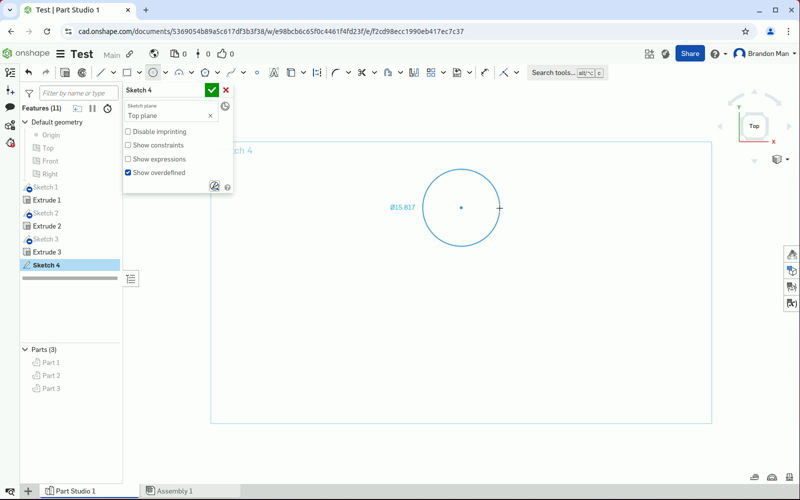
key(esc)
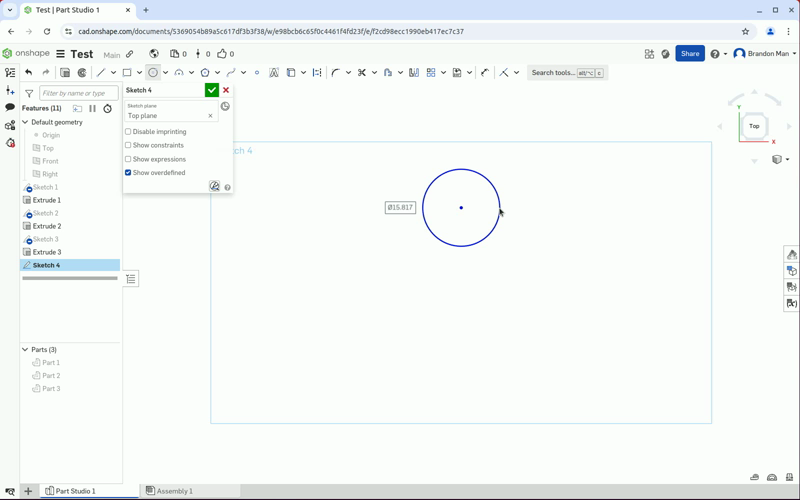
key(c)
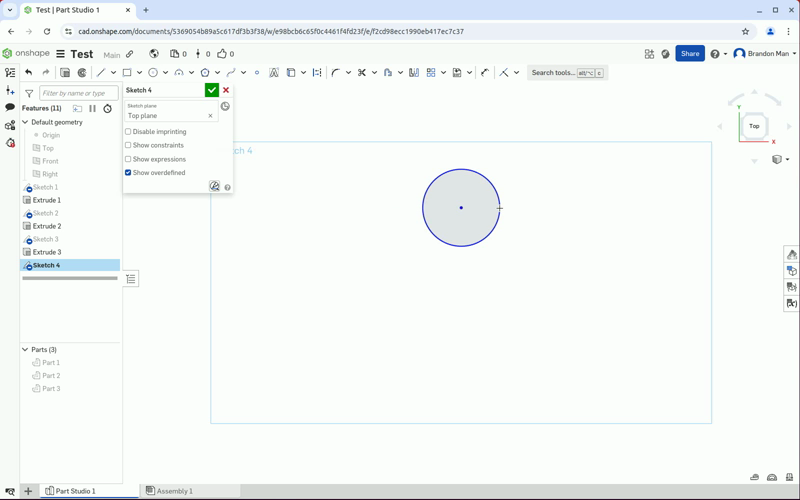
key_down(shift)
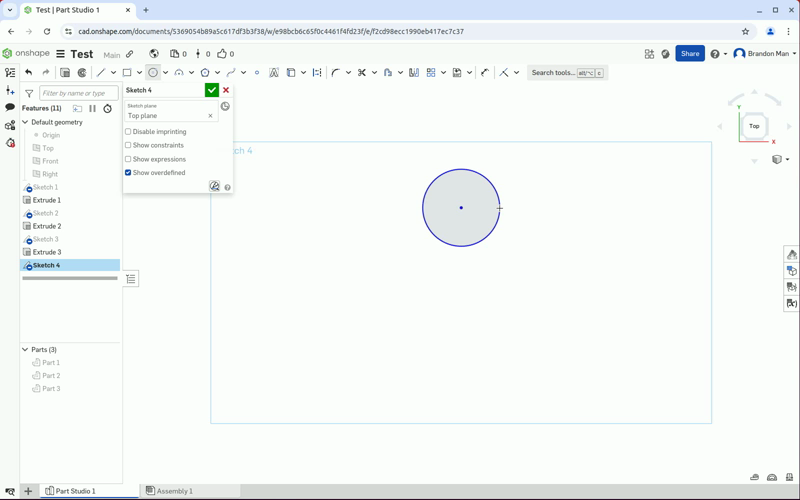
mouse_move(461, 207)
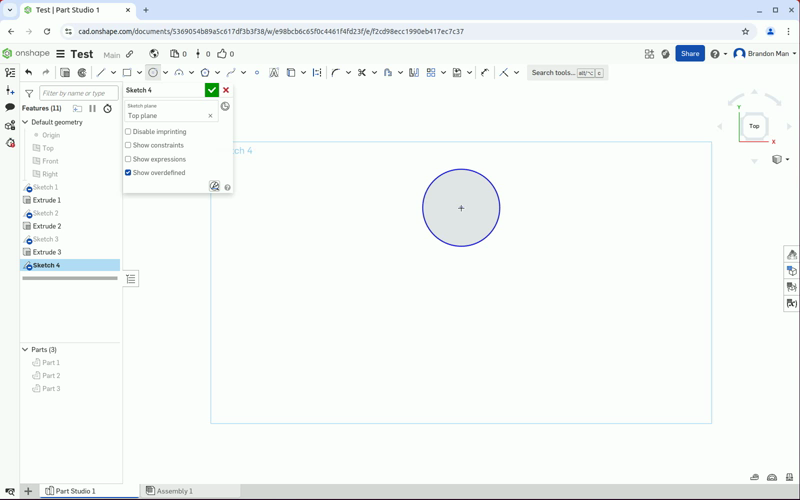
click(461, 207)
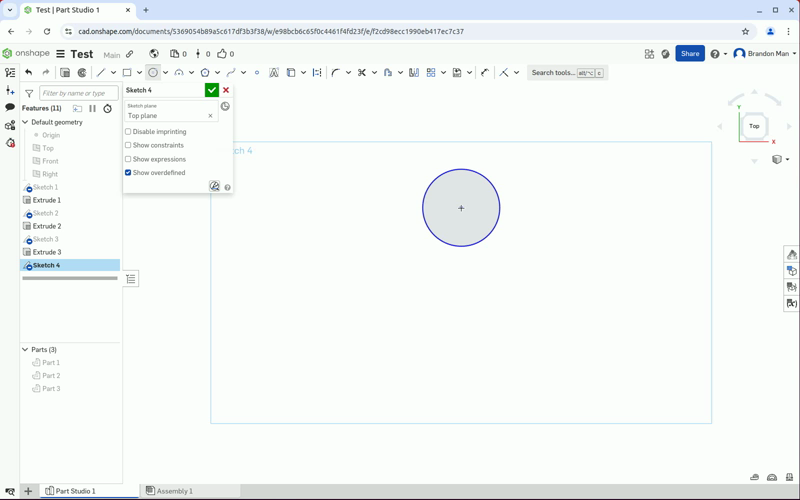
key_up(shift)
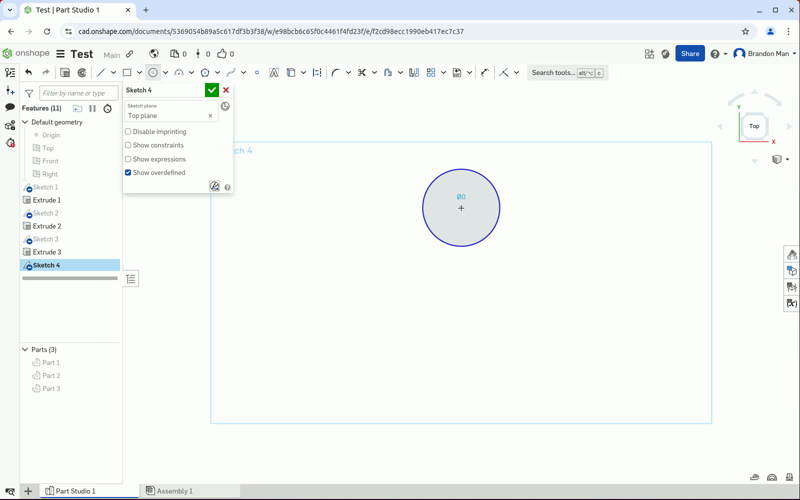
mouse_move(493, 207)
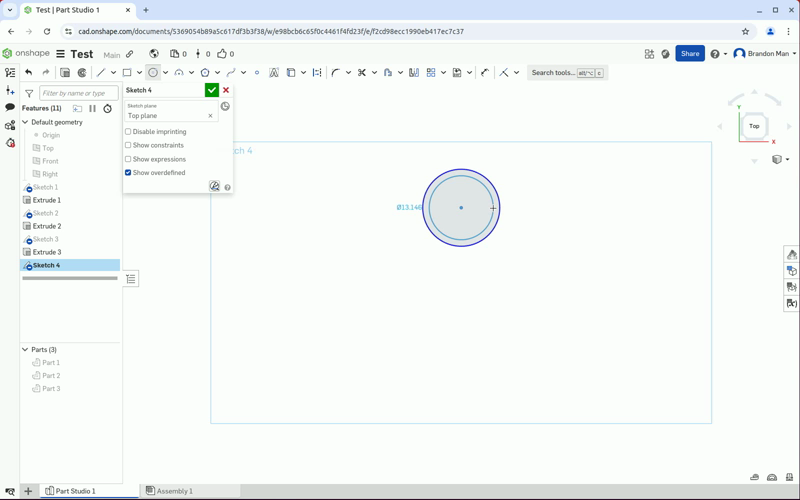
click(493, 207)
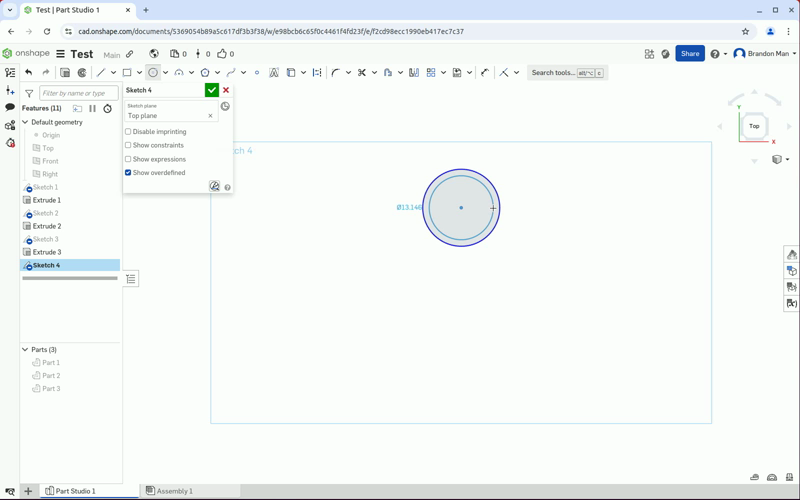
key(esc)
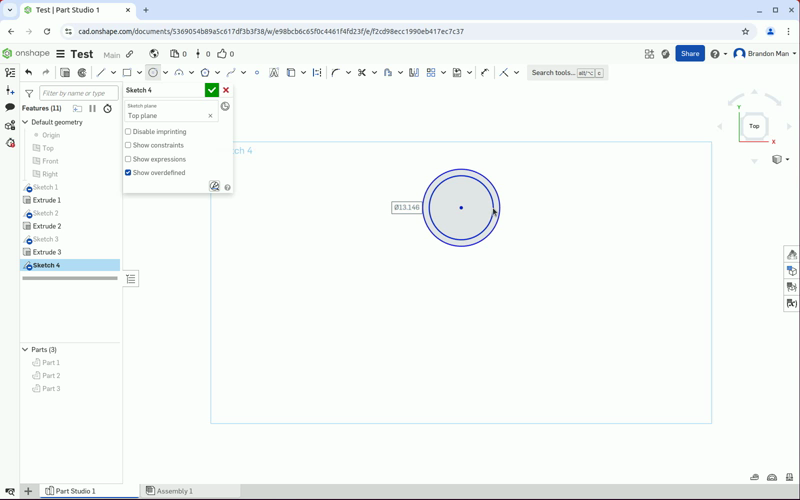
mouse_move(438, 234)
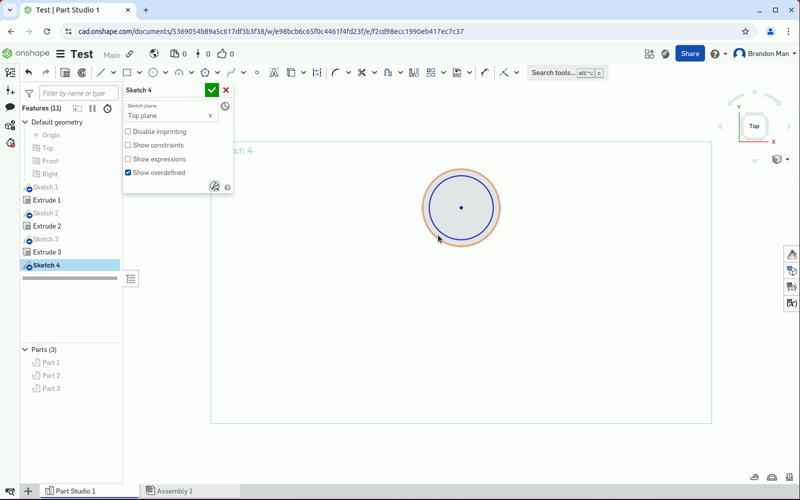
scroll(6)
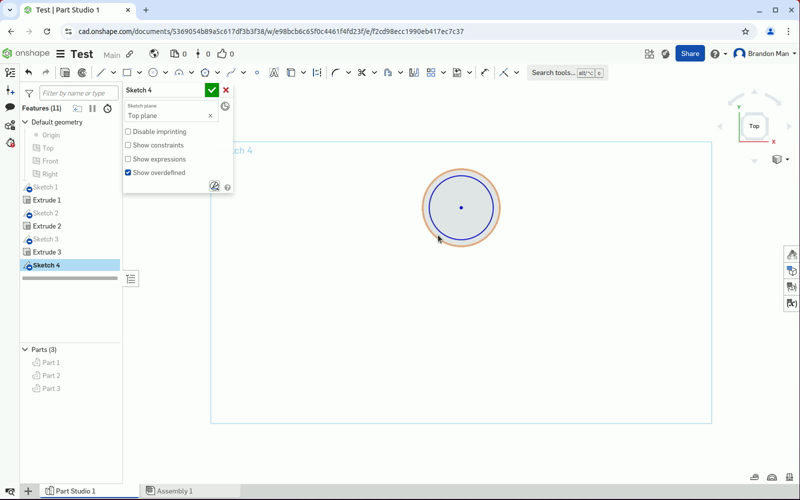
scroll(6)
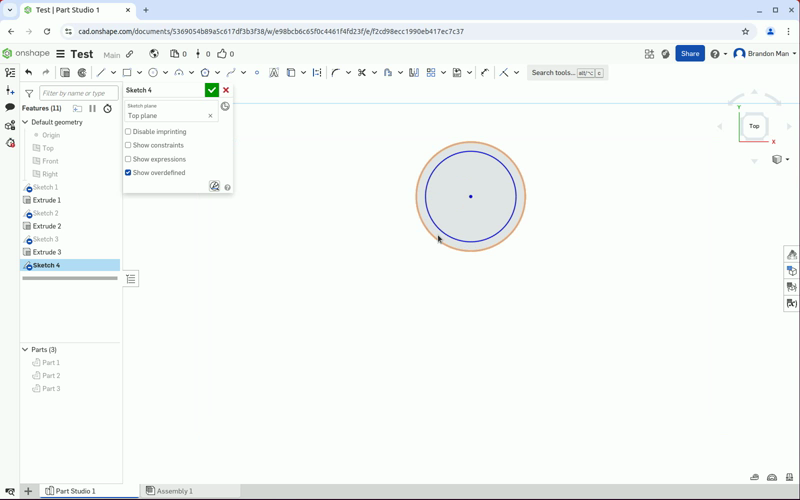
scroll(6)
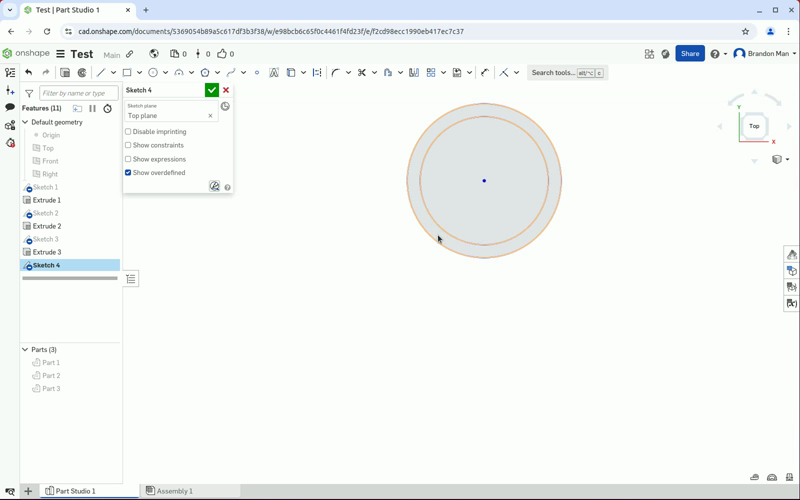
scroll(6)
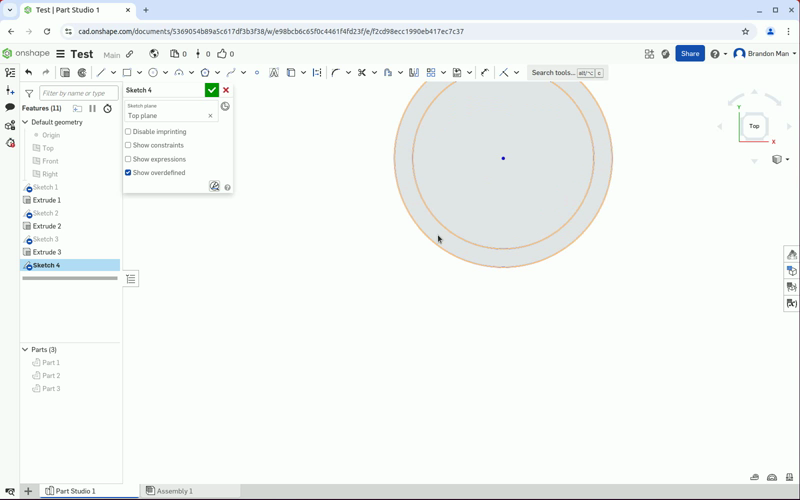
scroll(6)
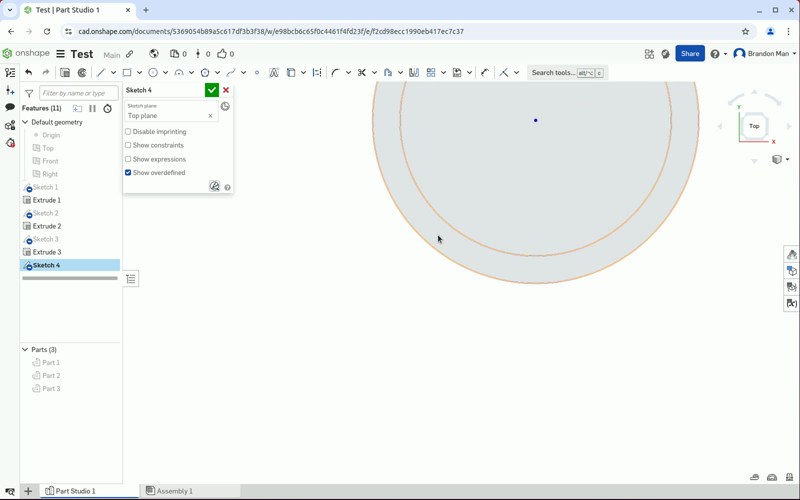
scroll(6)
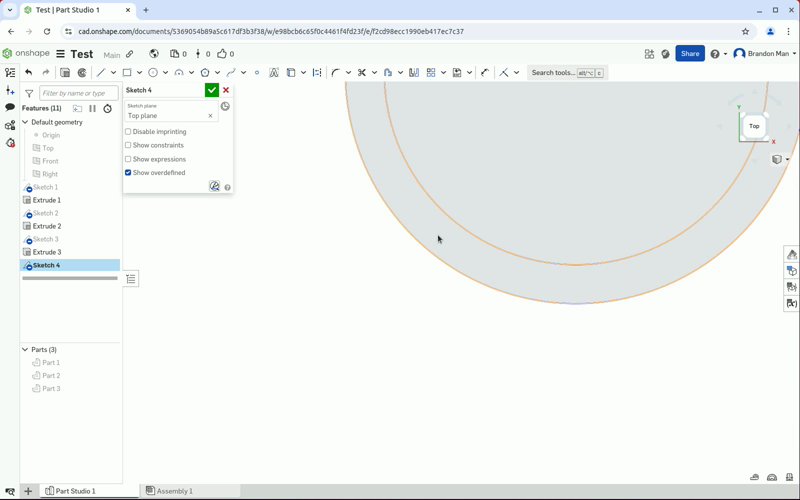
scroll(6)
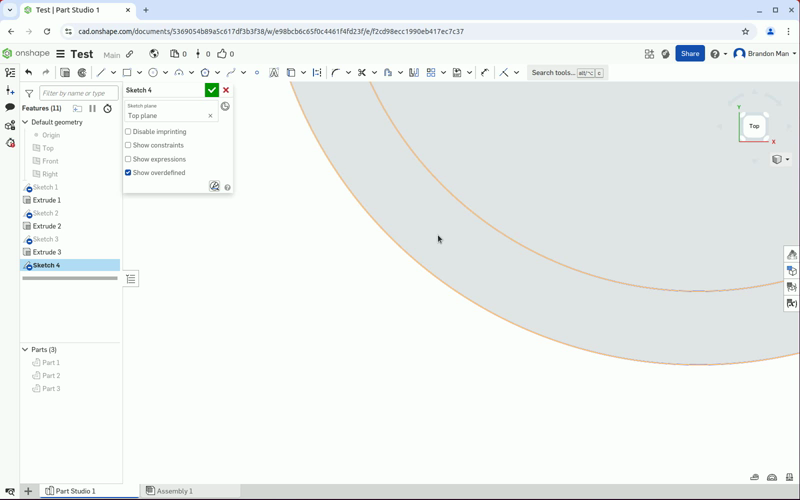
click(438, 234)
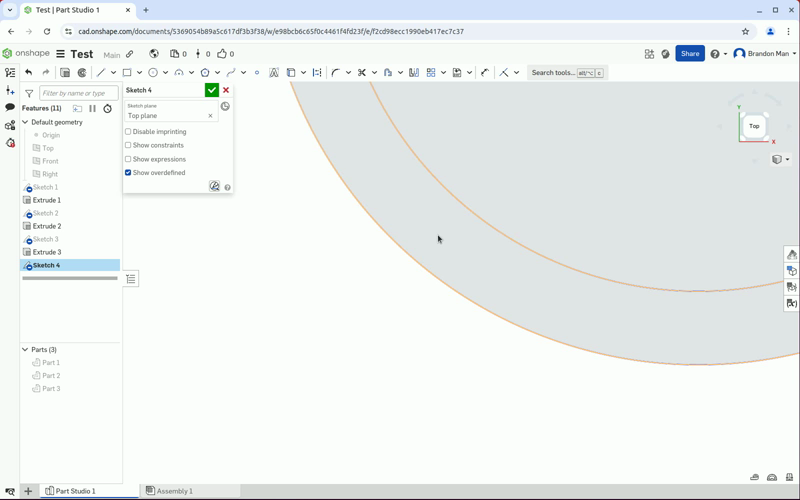
scroll(-6)
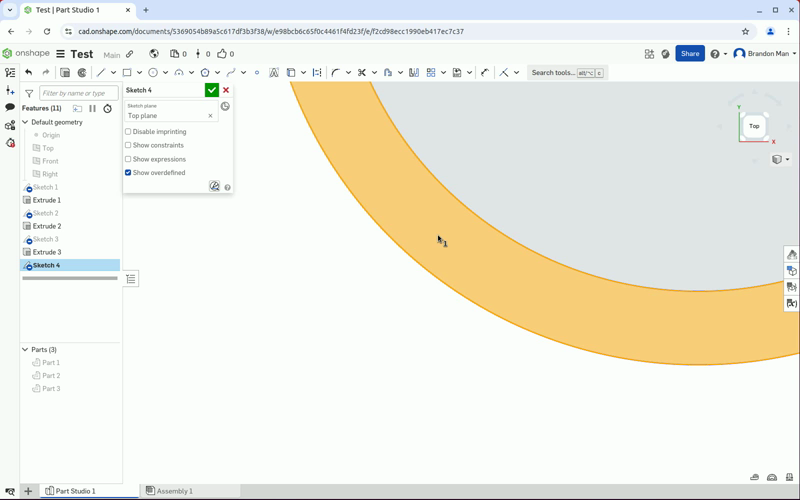
scroll(-6)
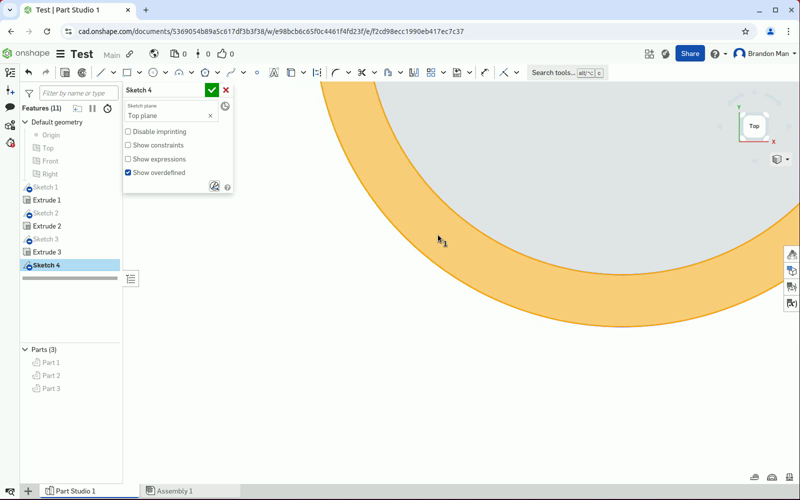
scroll(-6)
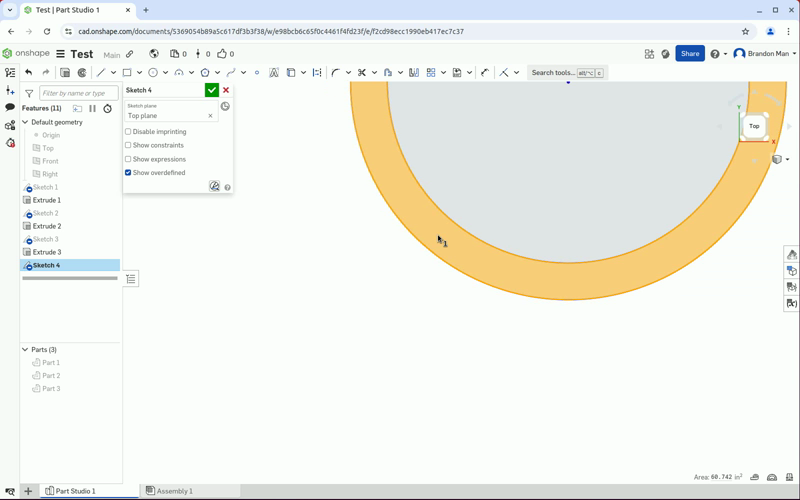
scroll(-6)
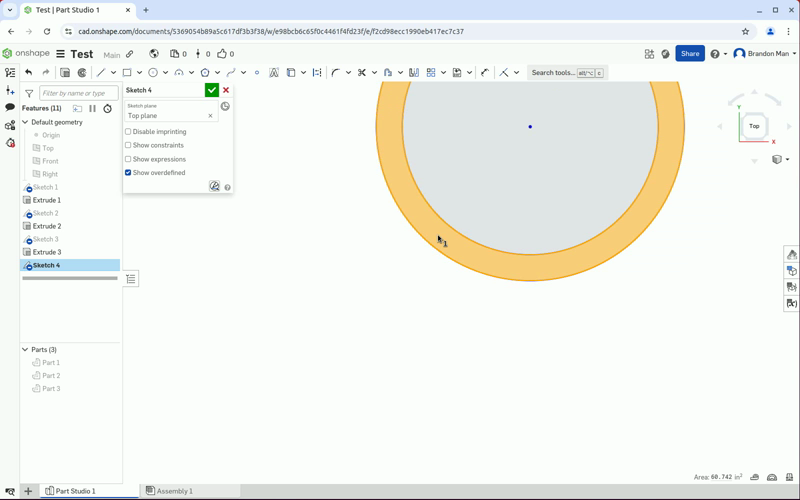
scroll(-6)
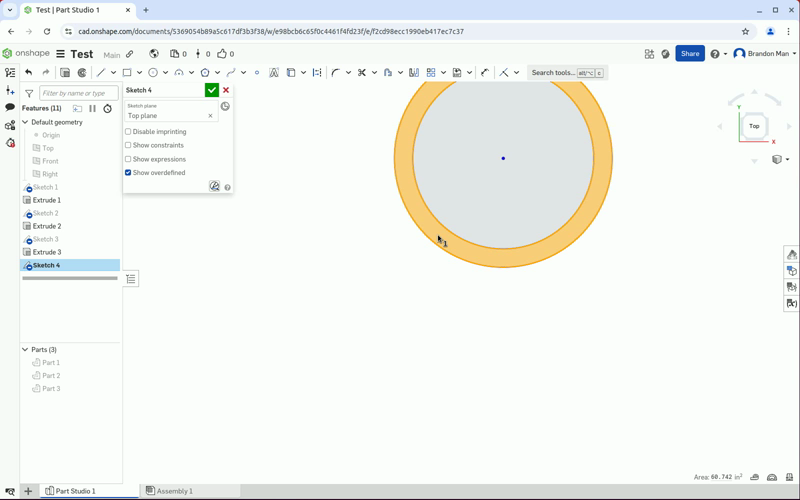
scroll(-6)
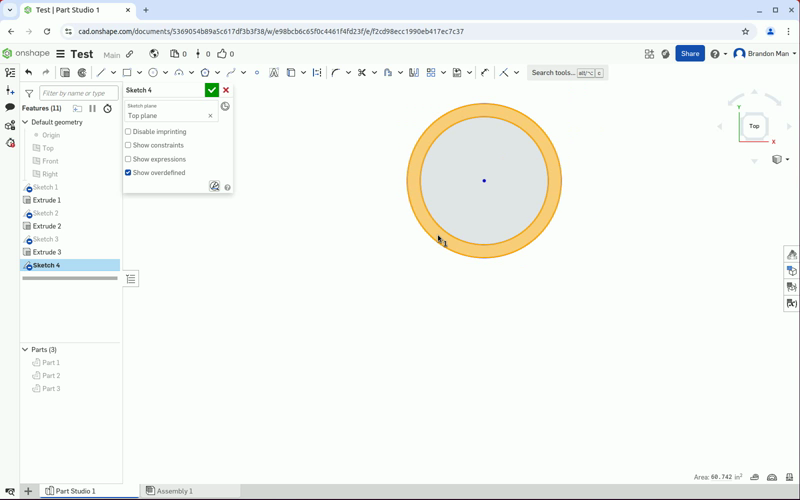
scroll(-6)
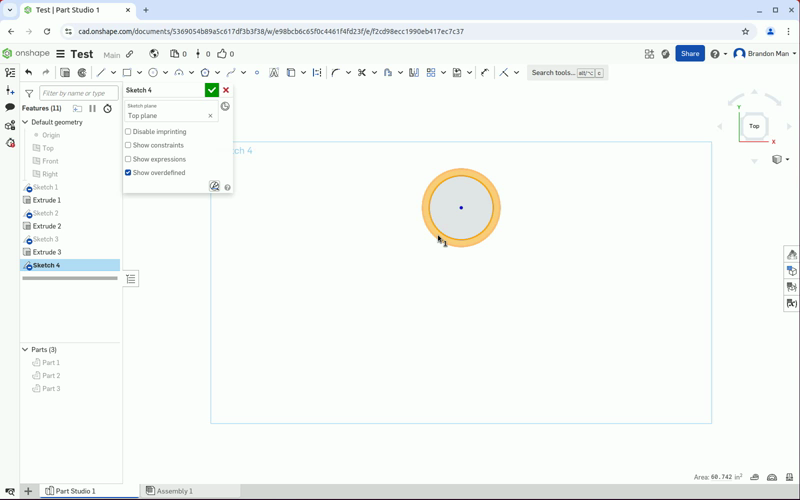
mouse_move(73, 352)
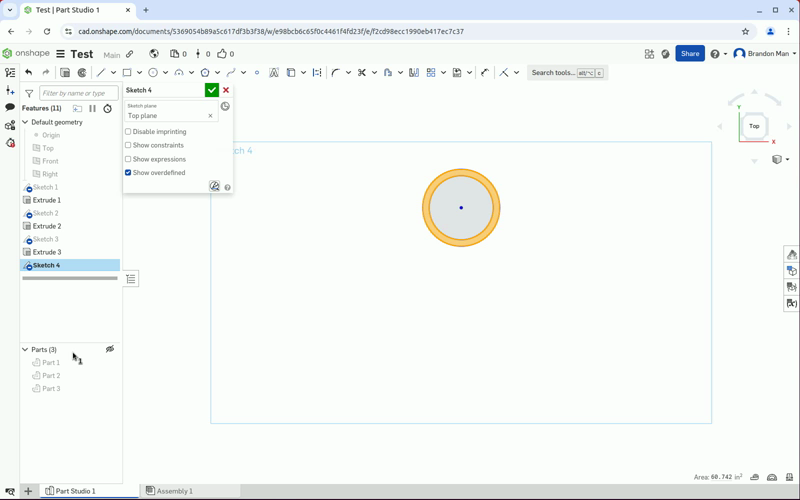
key(shift+y)
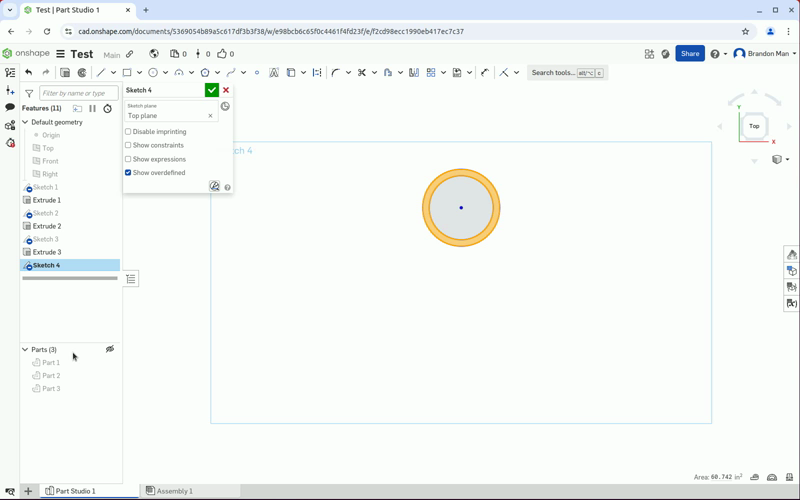
key(shift+e)
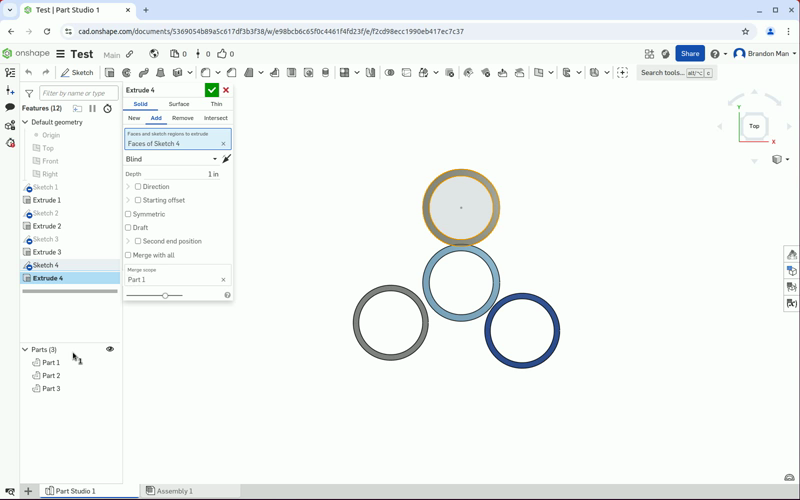
mouse_move(143, 106)
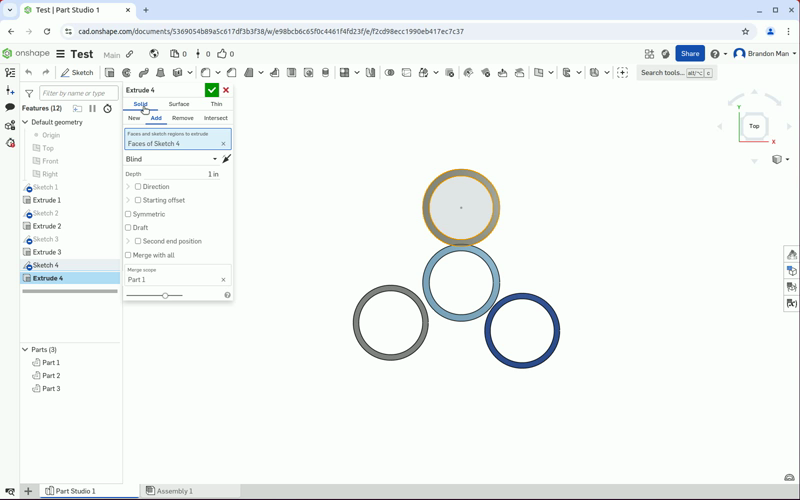
click(143, 106)
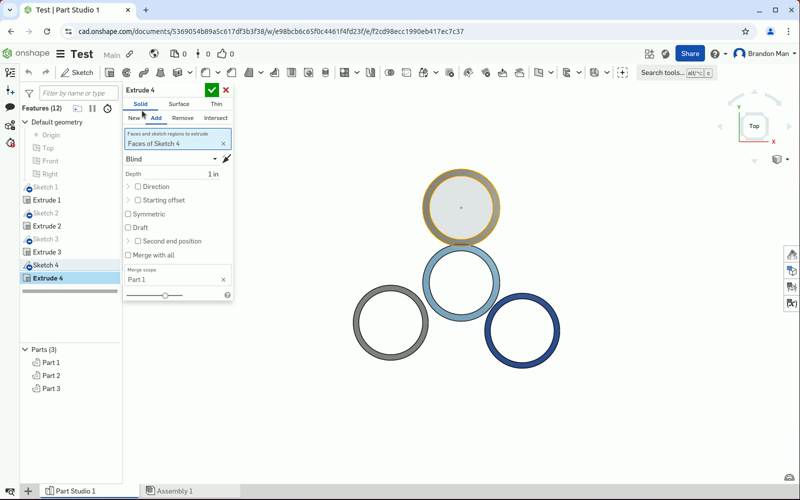
mouse_move(137, 120)
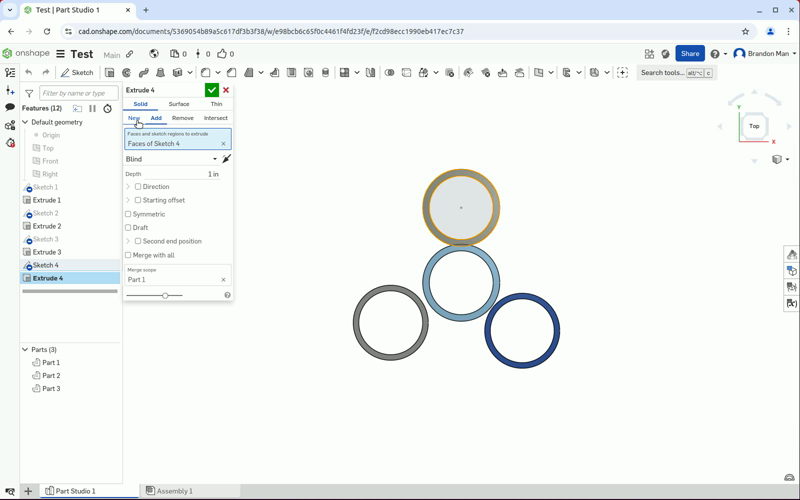
click(137, 120)
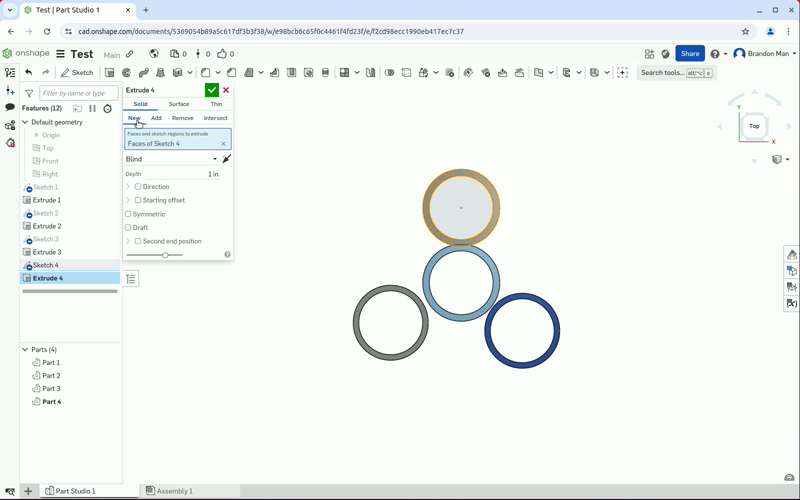
key(tab, 4)
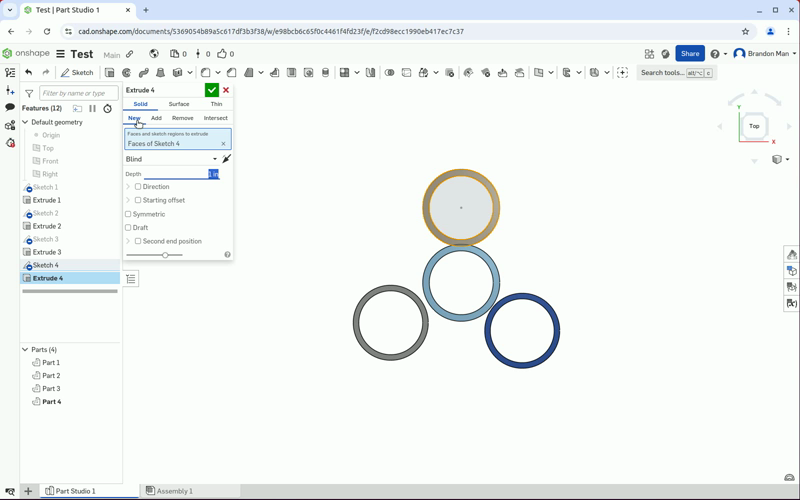
text(4.092)
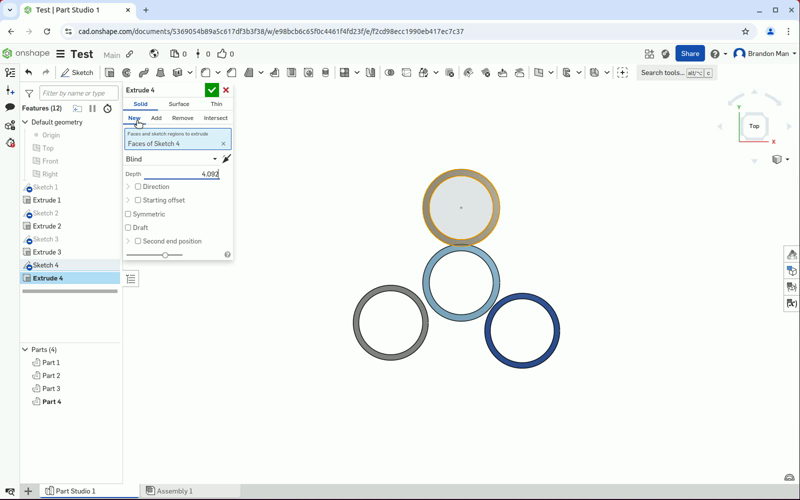
key(enter)
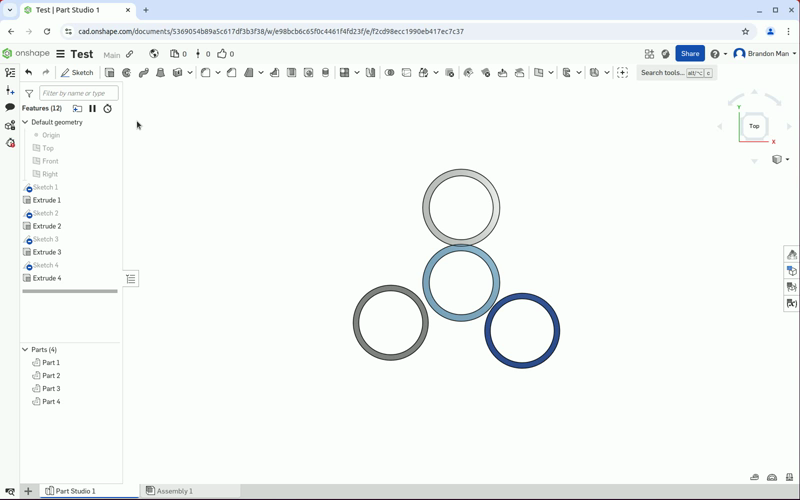
key(shift+h)
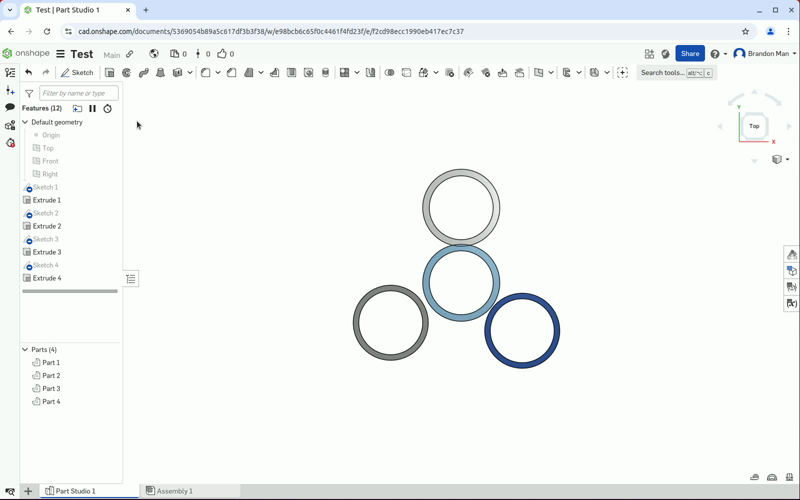
key(shift+h)
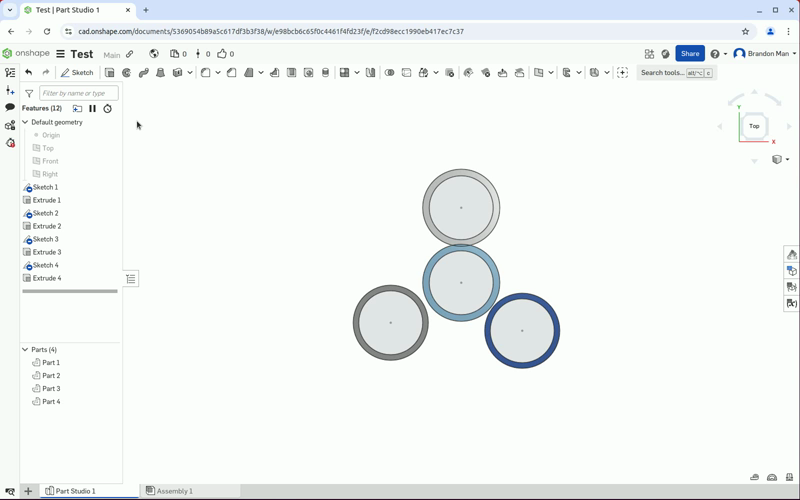
key(shift+7)
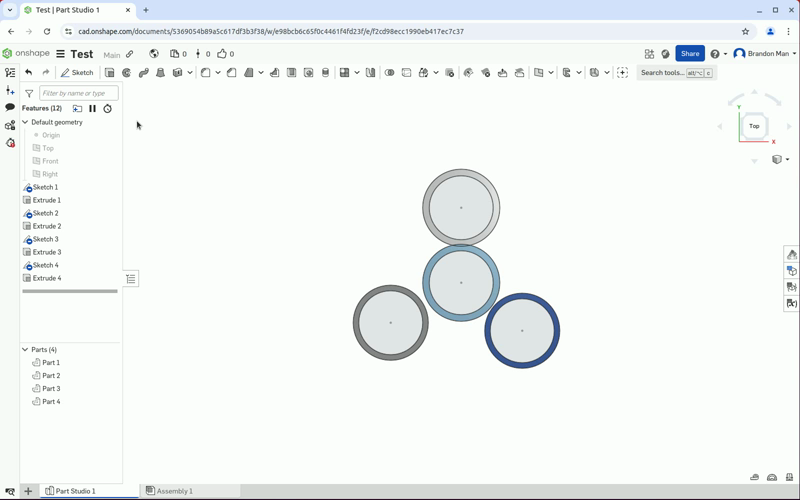
key(up, 3)
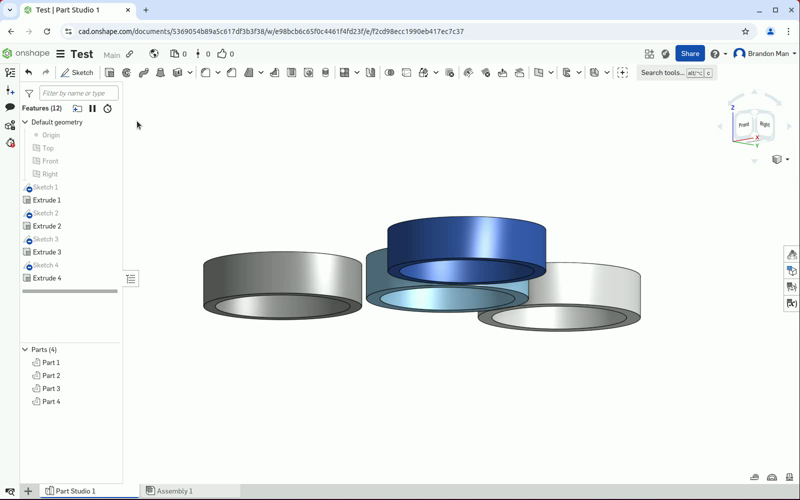
key(left, 3)
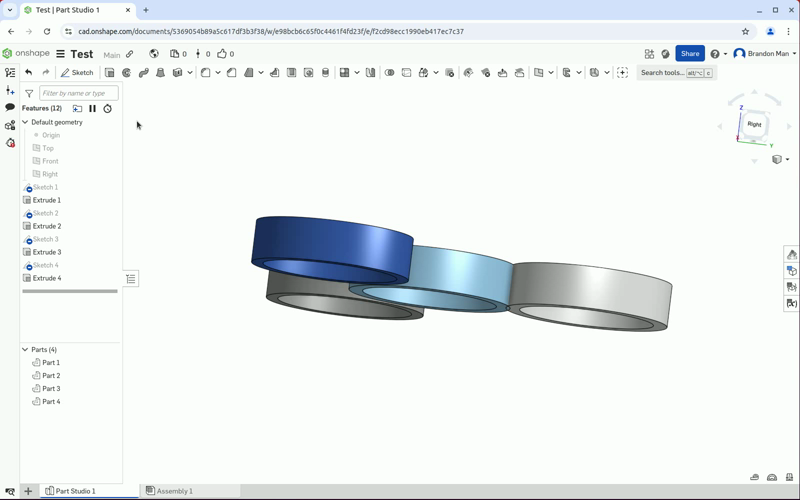
key(right, 3)
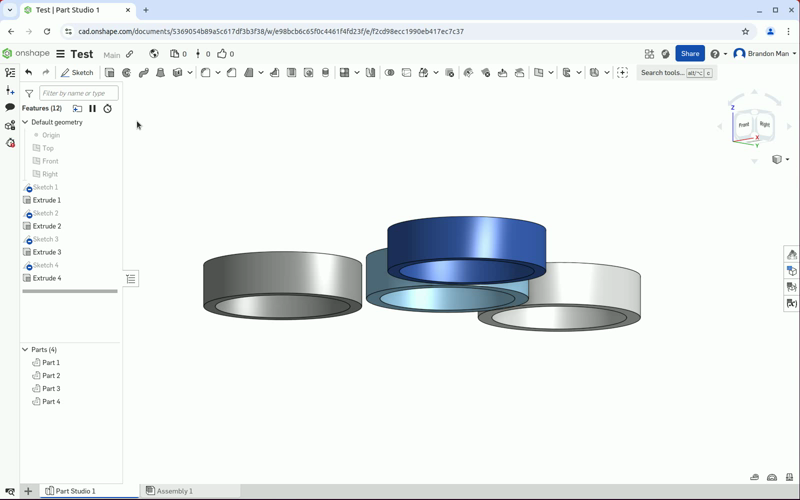
key(down, 3)
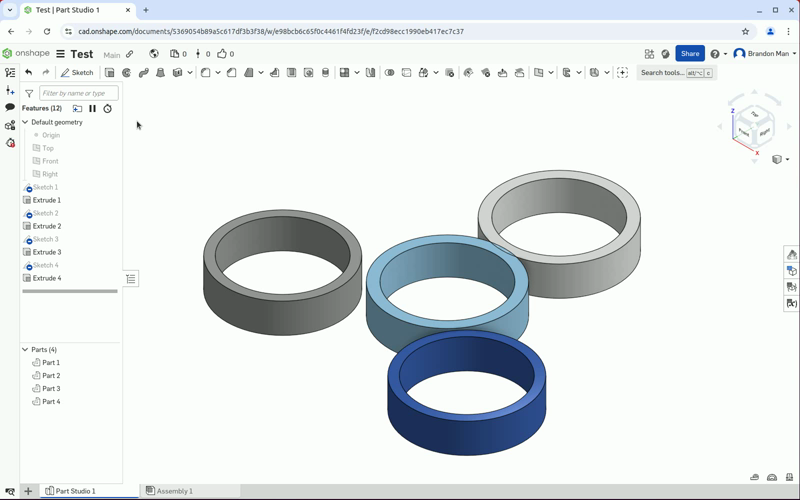
mouse_move(73, 189)
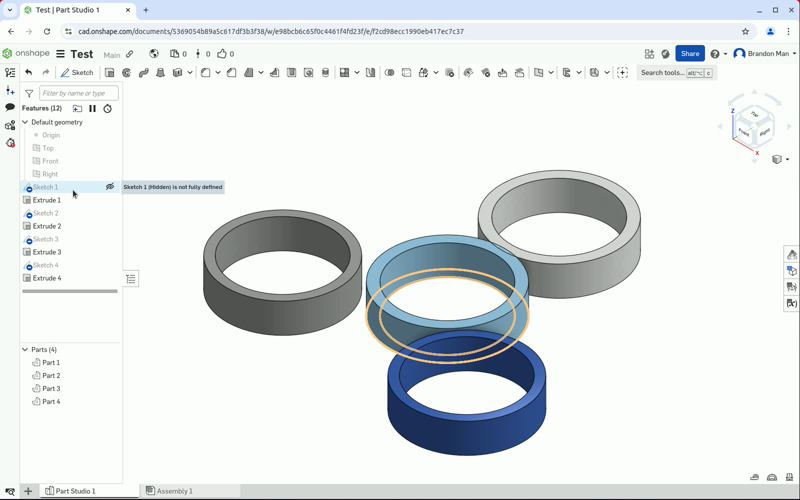
click(73, 189)